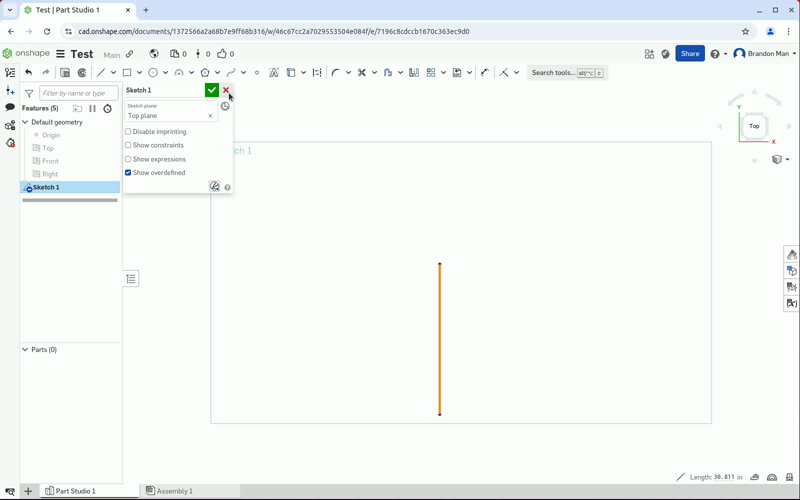
key(shift+h)
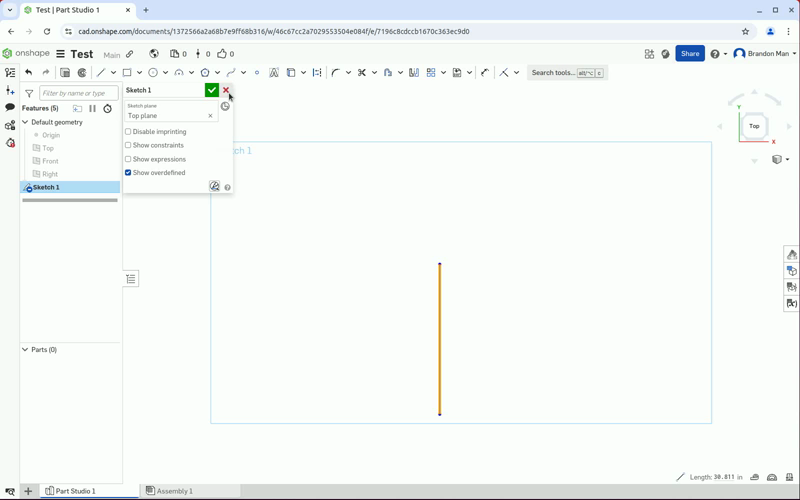
key(shift+s)
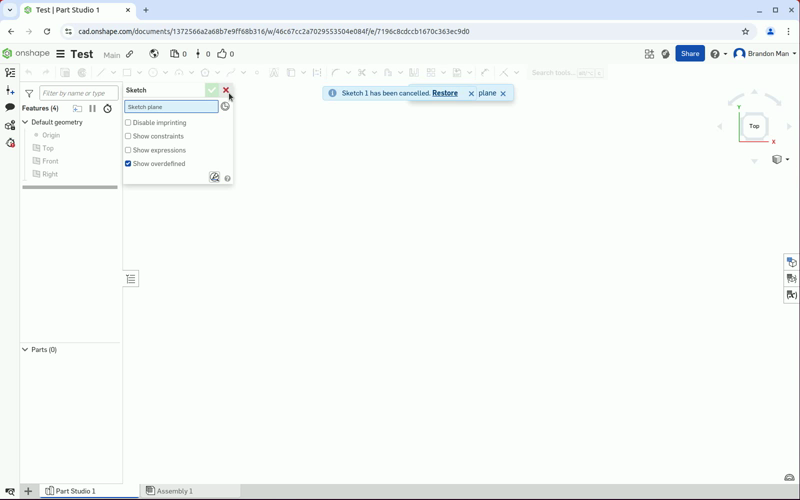
mouse_move(73, 150)
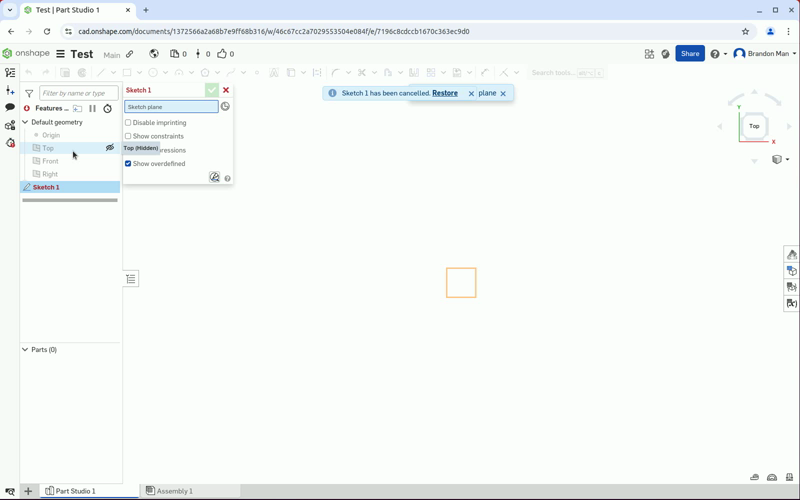
click(73, 150)
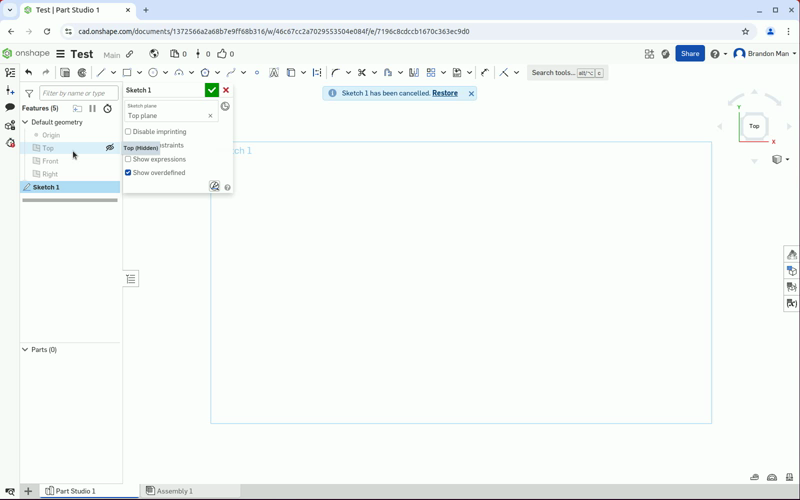
mouse_move(73, 352)
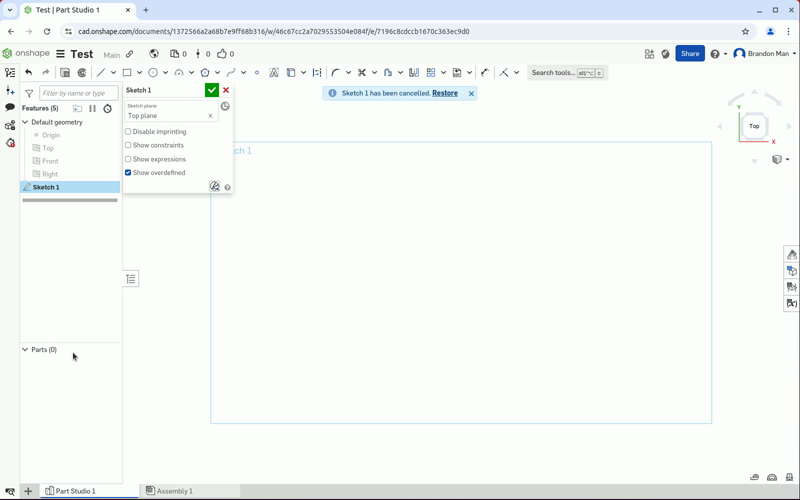
key(y)
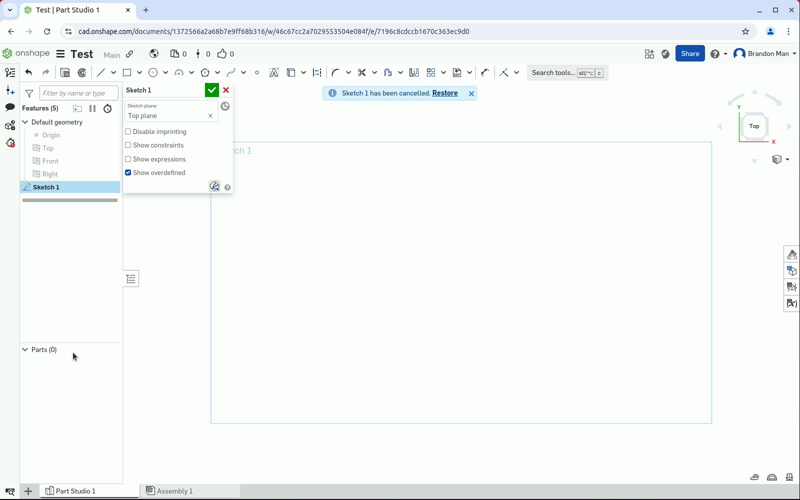
key(l)
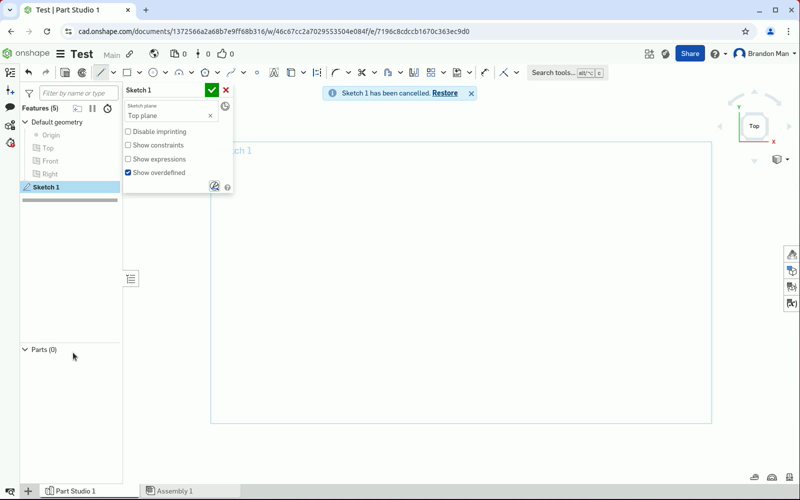
key_down(shift)
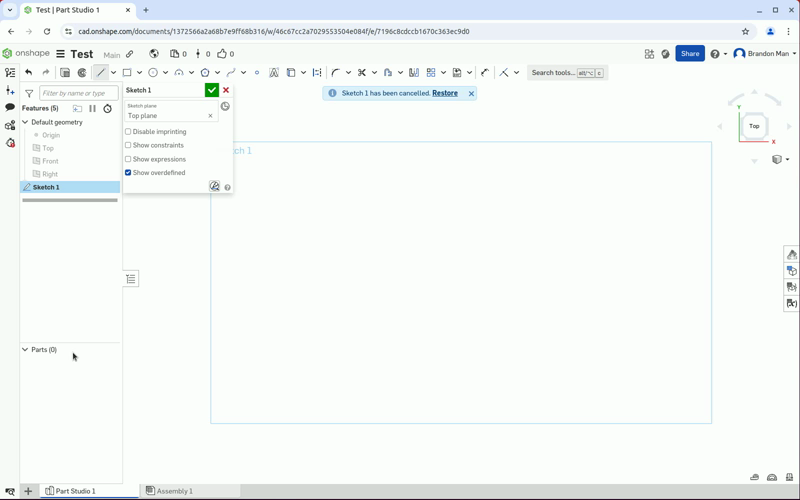
mouse_move(351, 261)
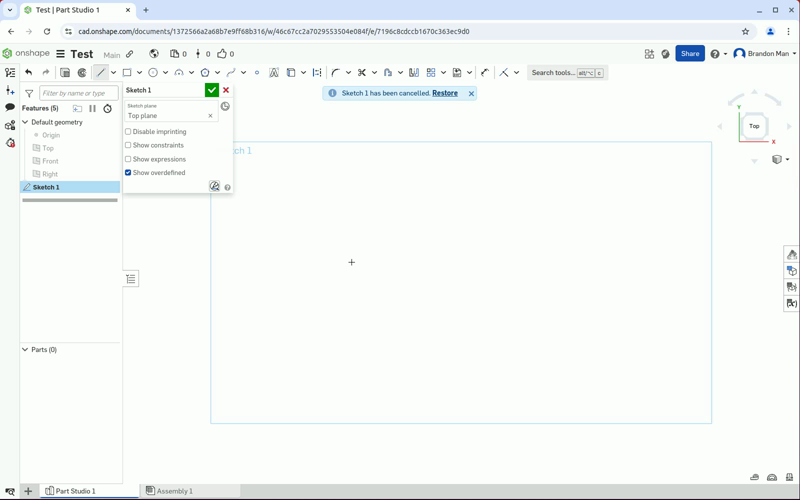
click(351, 261)
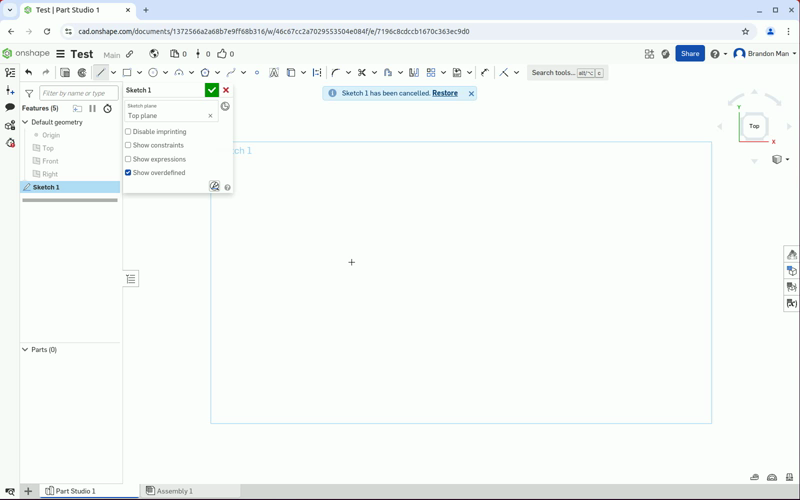
key_up(shift)
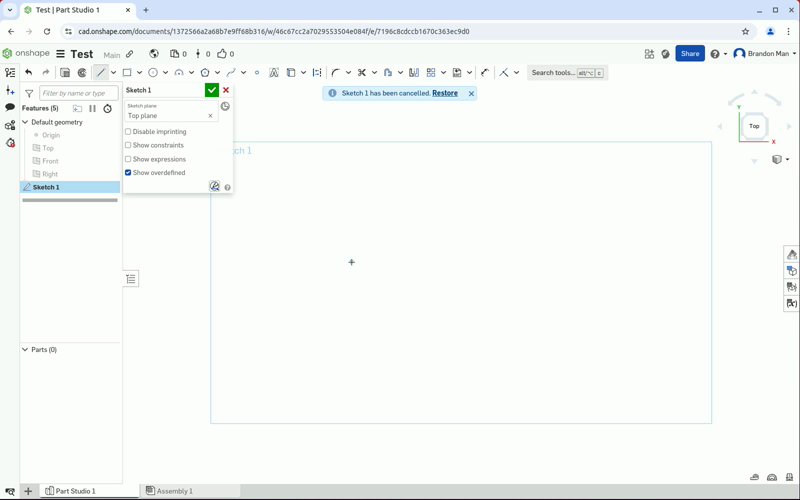
key_down(shift)
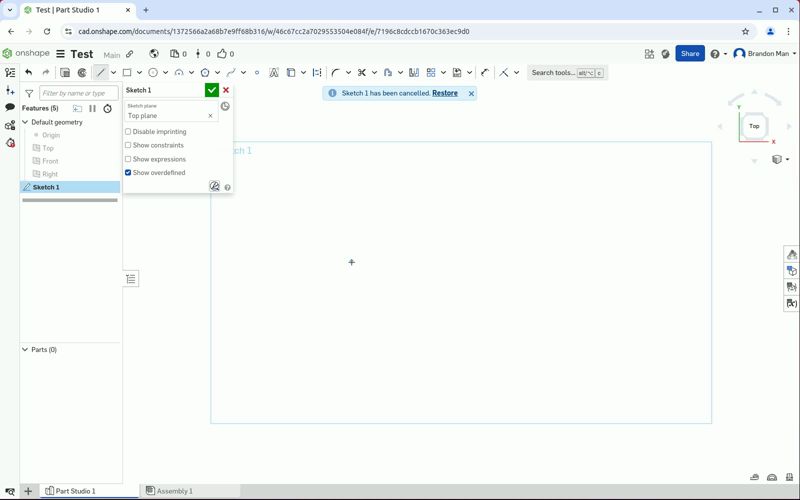
mouse_move(381, 261)
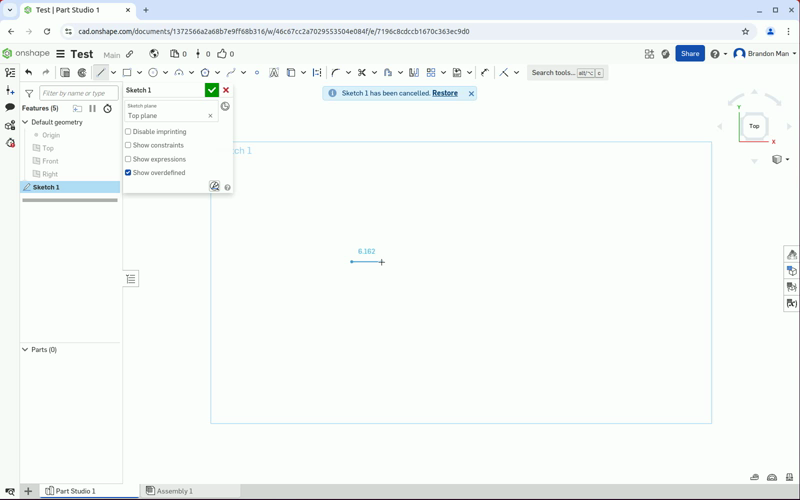
mouse_move(407, 261)
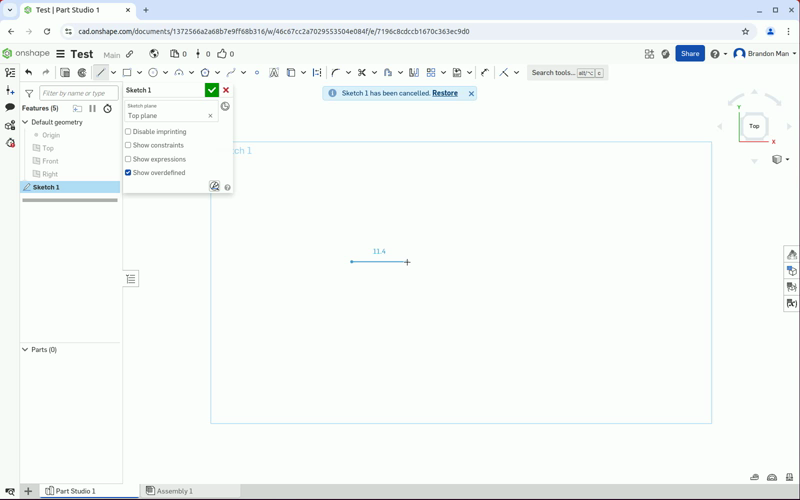
click(407, 261)
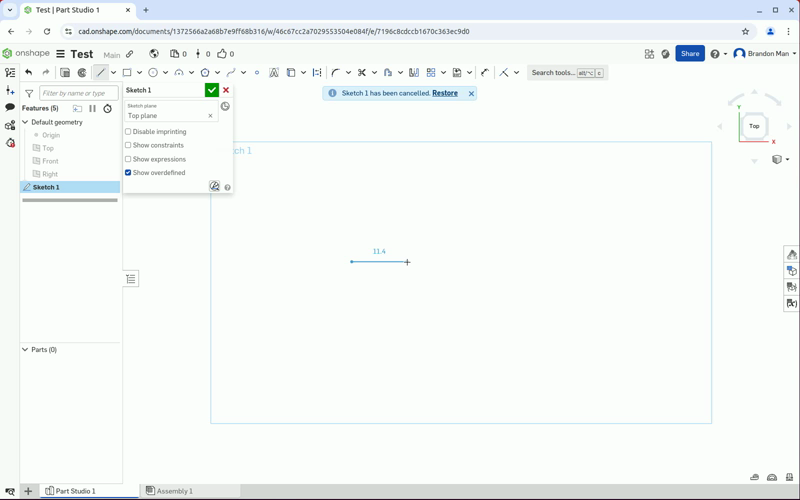
key_up(shift)
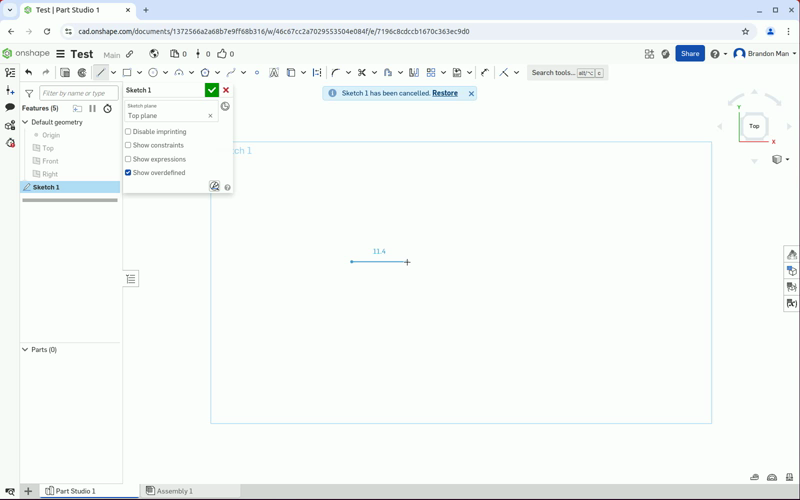
key_down(shift)
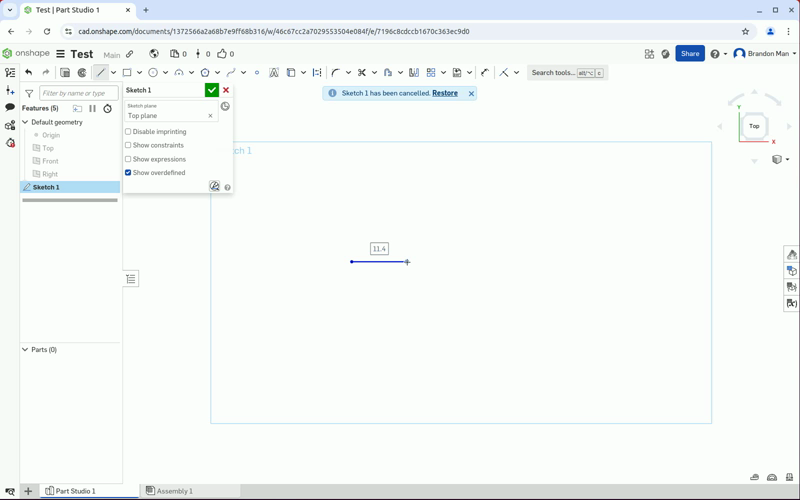
mouse_move(407, 349)
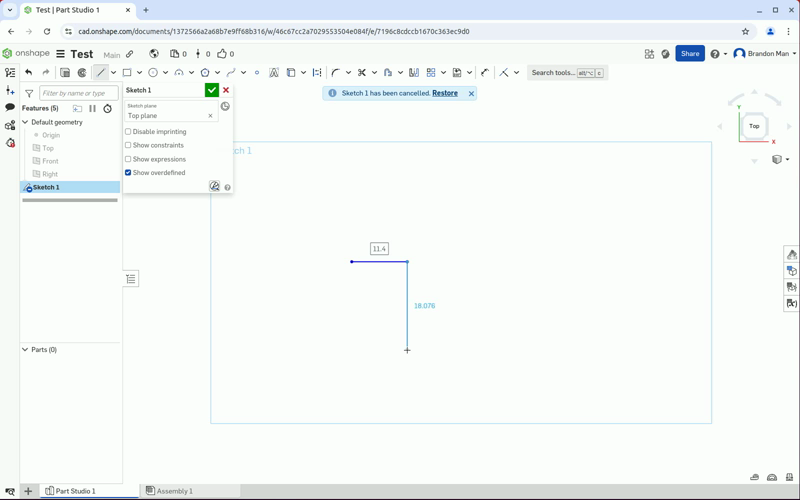
click(407, 349)
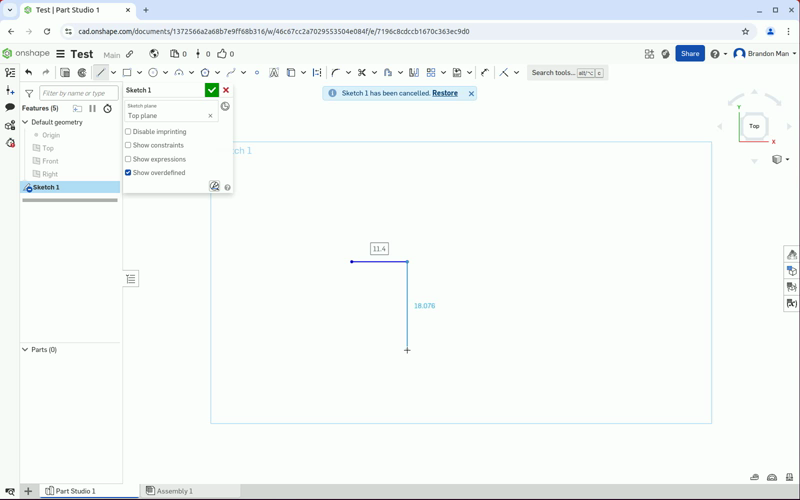
key_up(shift)
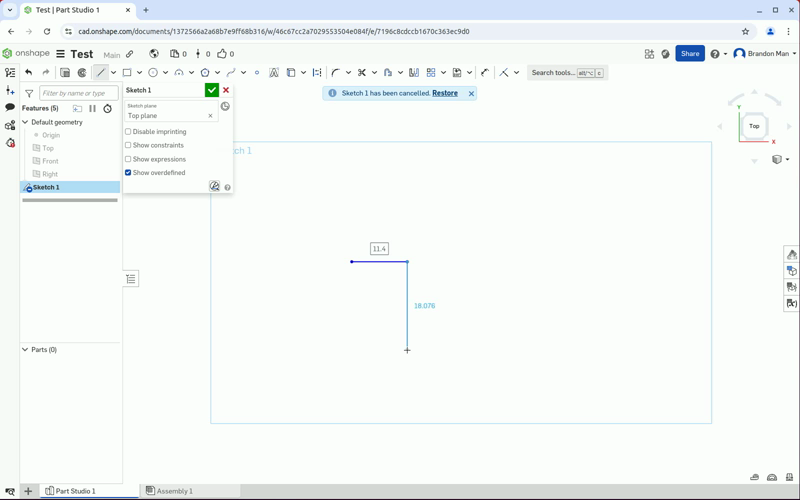
key_down(shift)
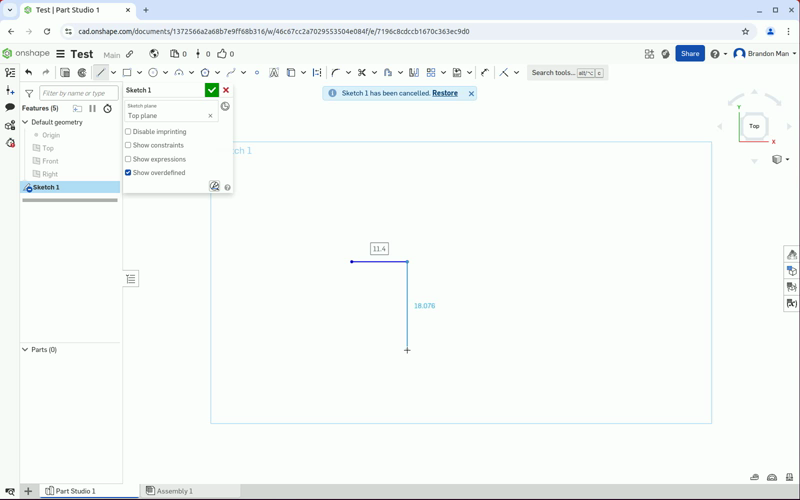
mouse_move(509, 349)
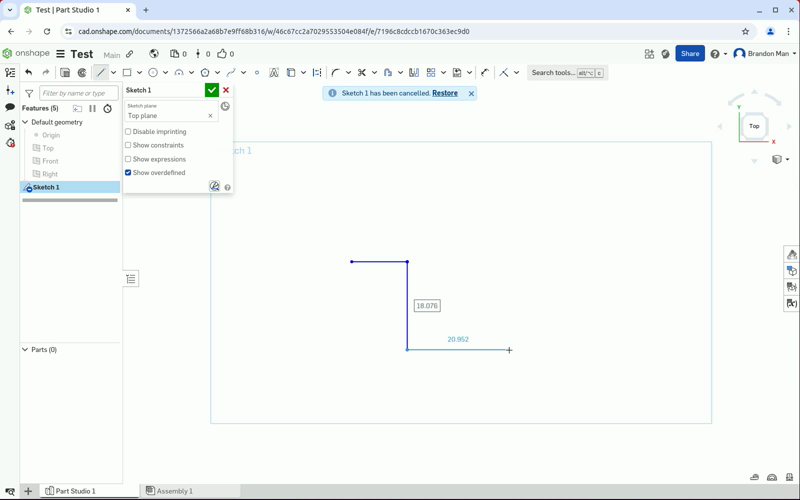
click(509, 349)
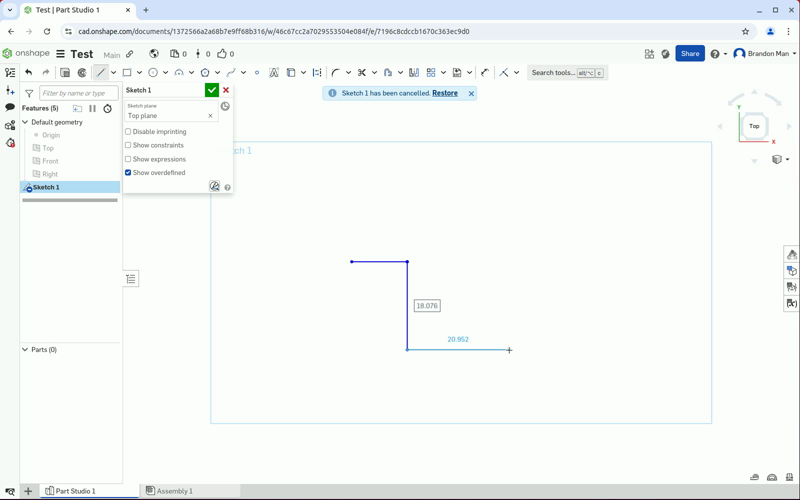
key_up(shift)
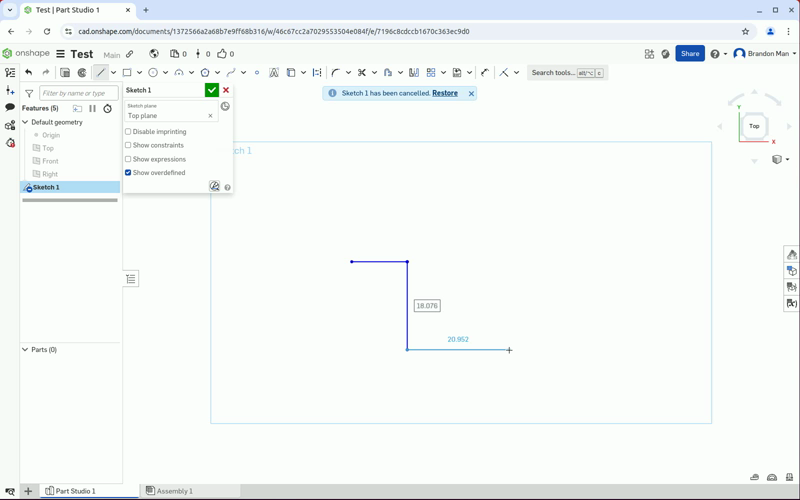
key_down(shift)
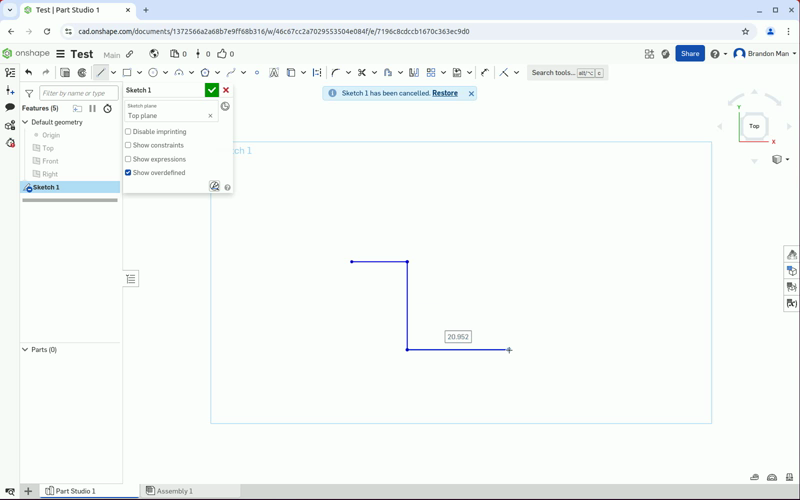
mouse_move(539, 349)
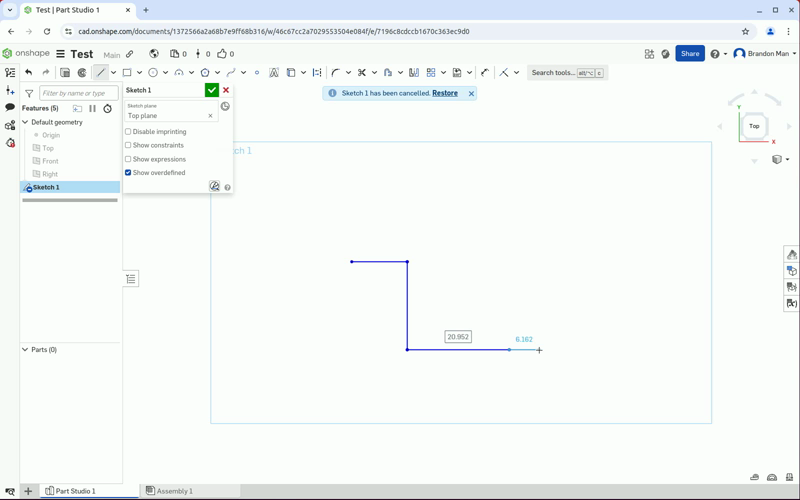
mouse_move(509, 331)
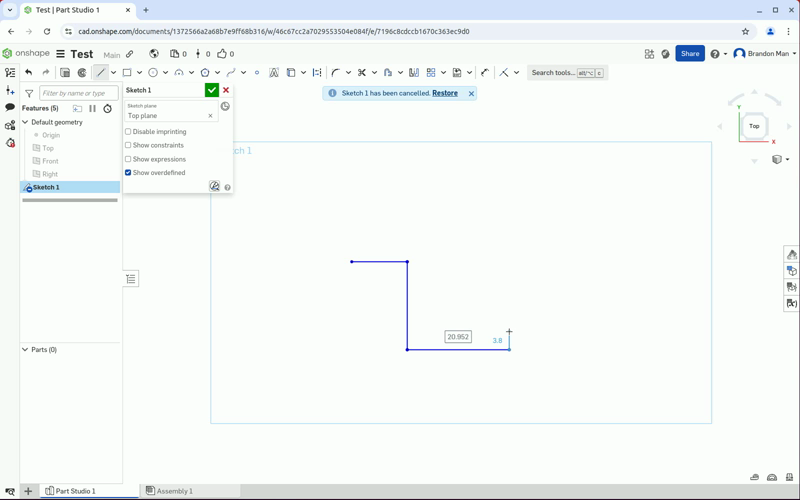
click(509, 331)
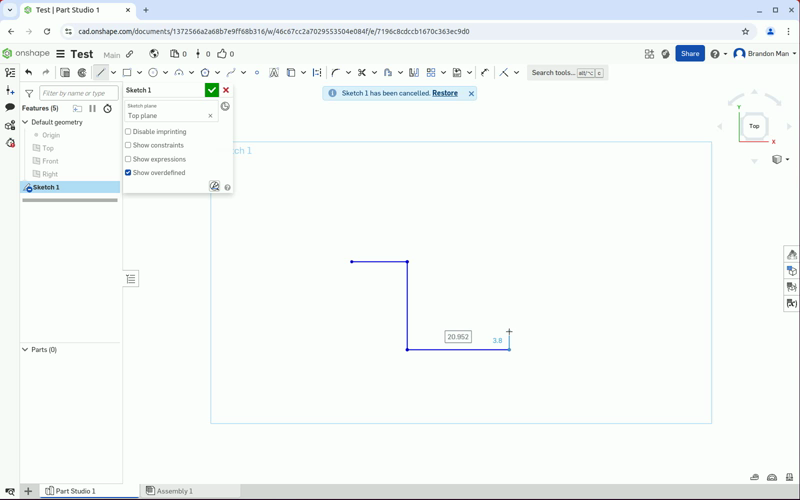
key_up(shift)
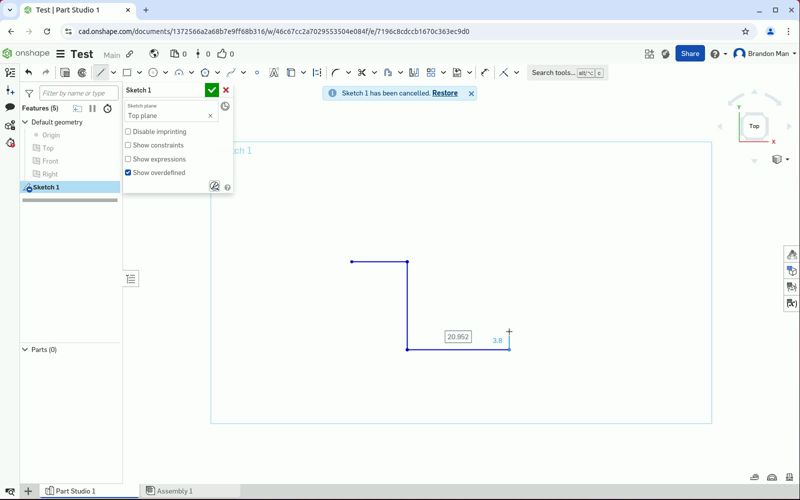
key_down(shift)
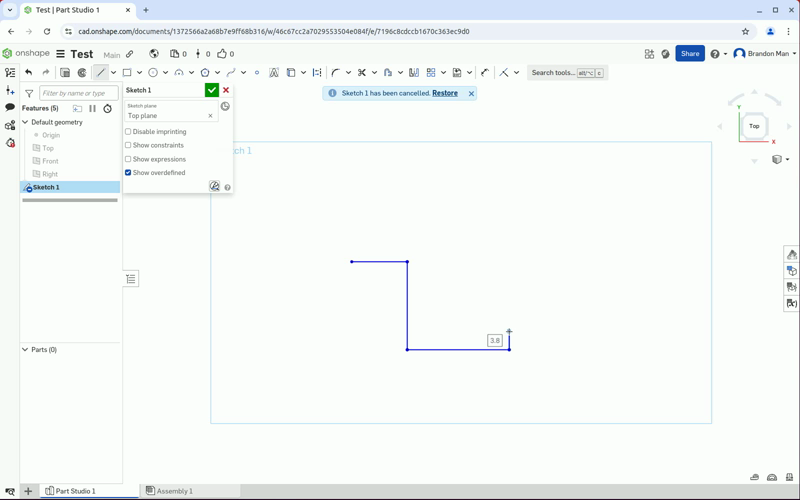
mouse_move(572, 331)
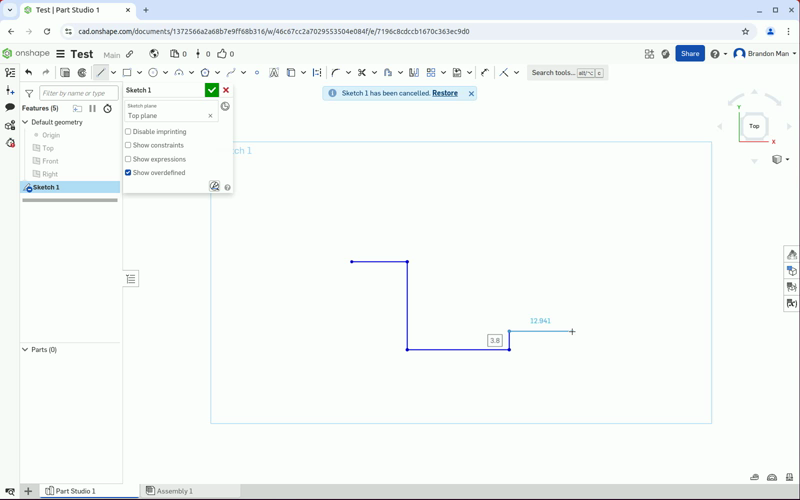
click(572, 331)
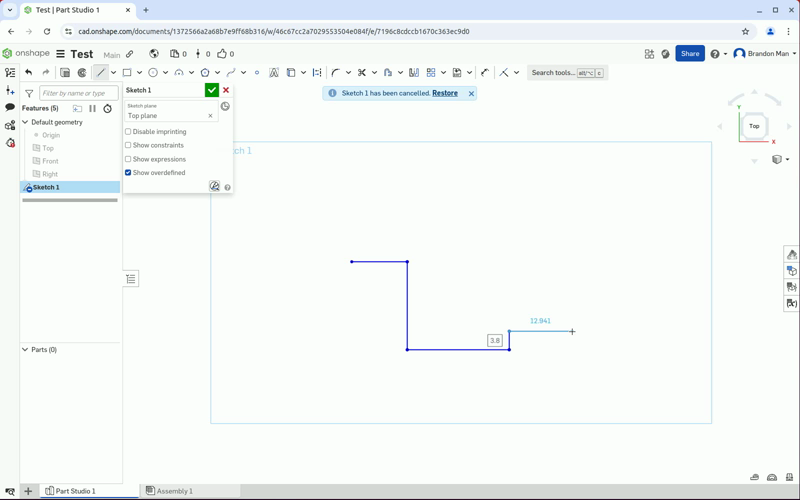
key_up(shift)
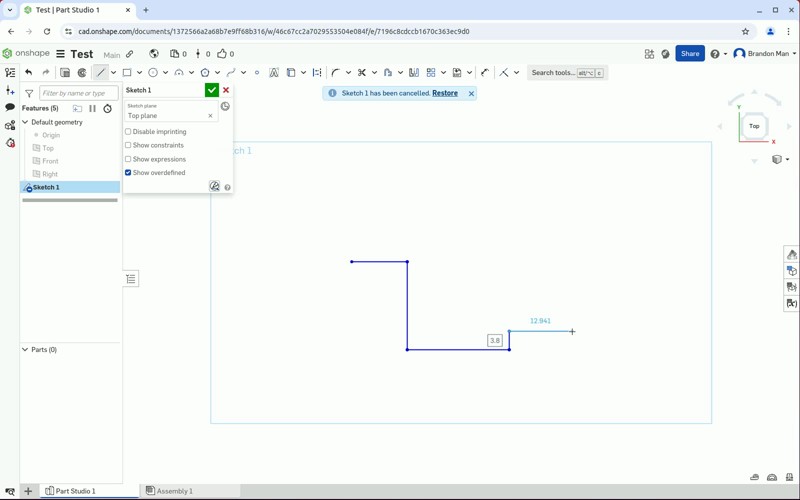
key_down(shift)
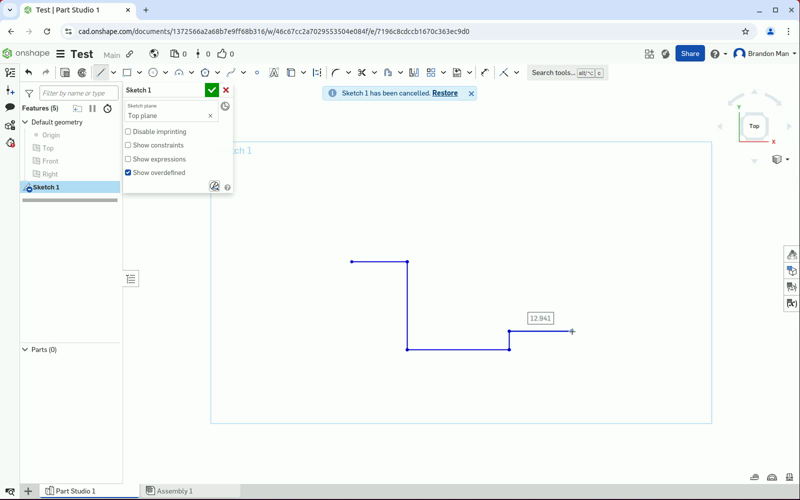
mouse_move(572, 185)
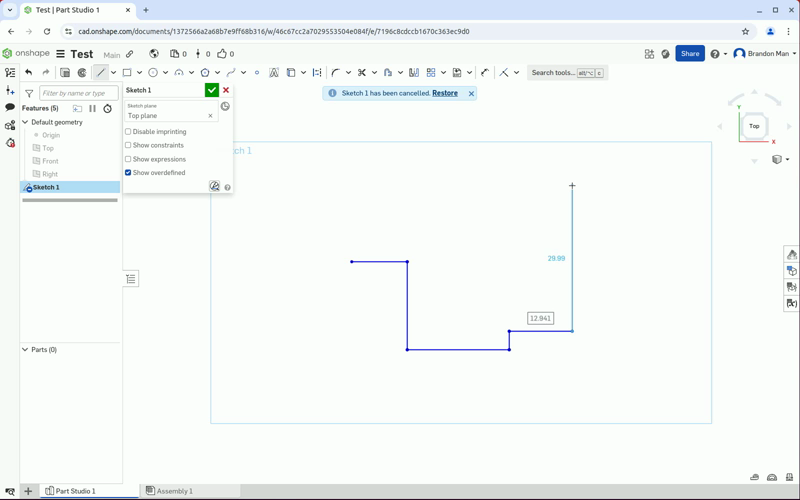
click(572, 185)
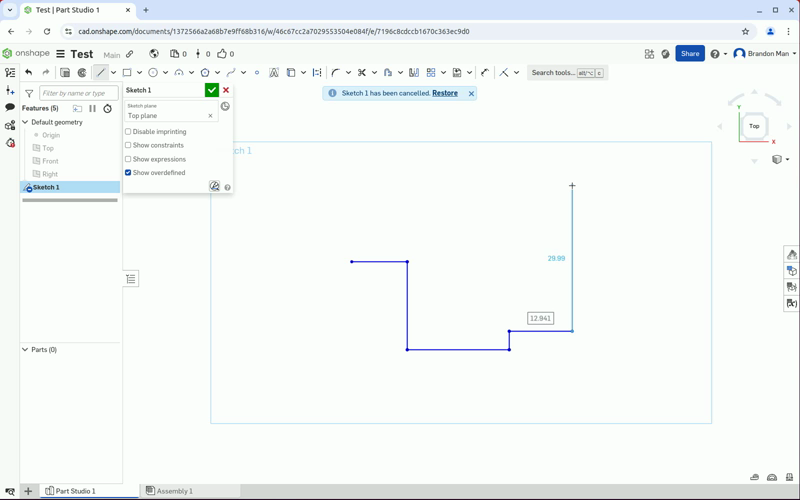
key_up(shift)
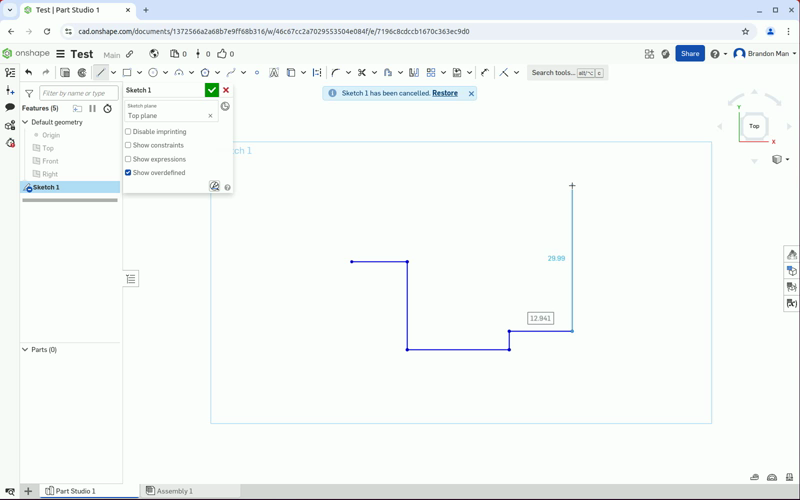
key_down(shift)
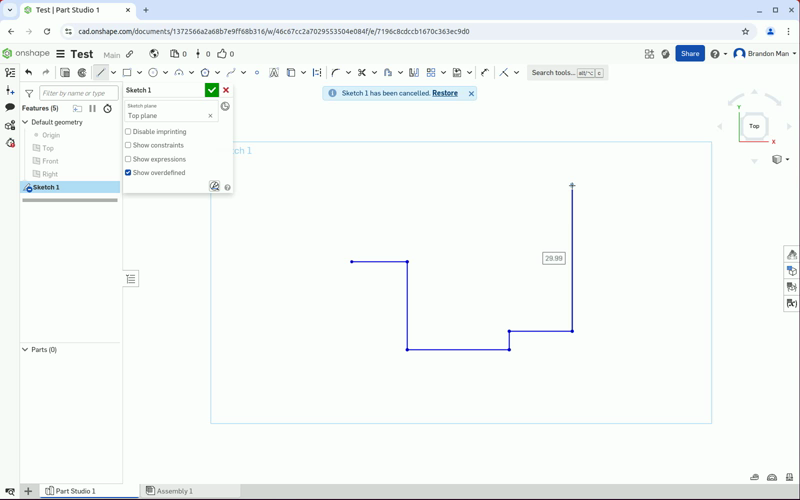
mouse_move(351, 185)
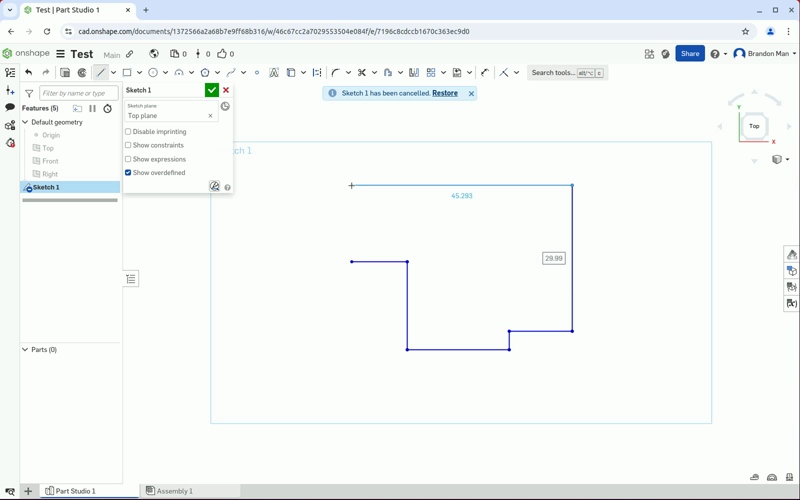
click(351, 185)
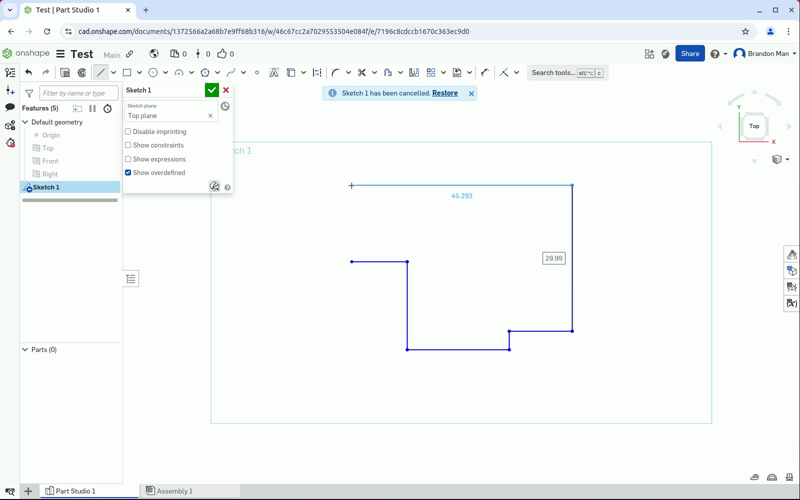
key_up(shift)
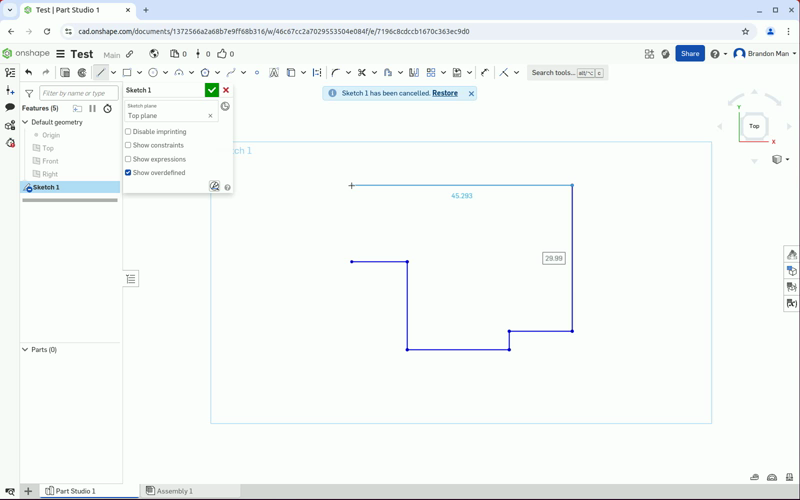
key_down(shift)
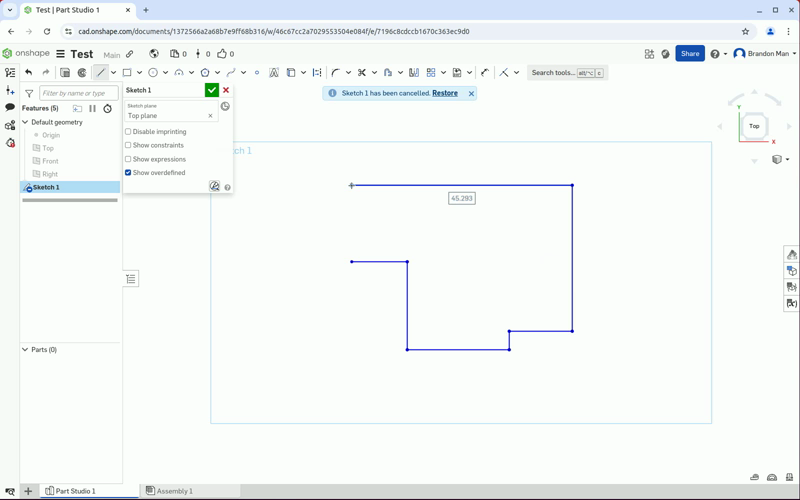
mouse_move(351, 261)
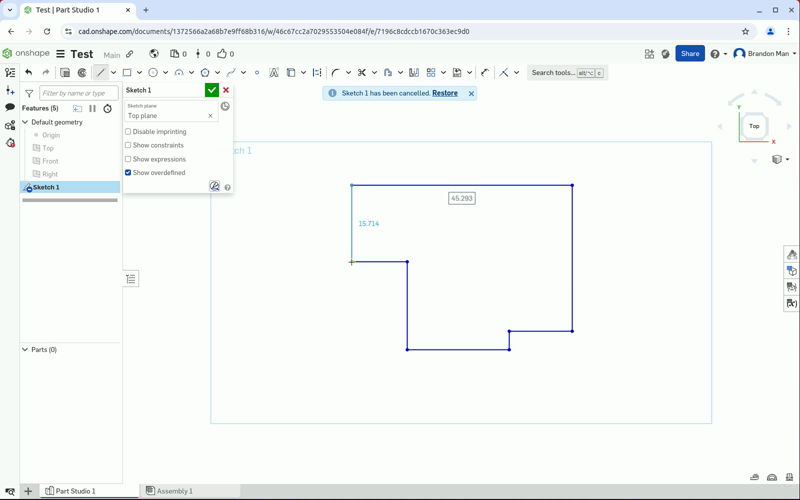
key_up(shift)
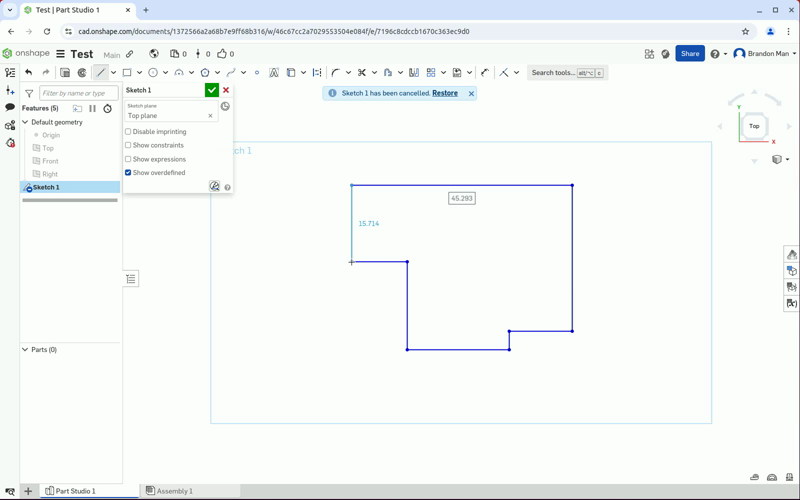
click(351, 261)
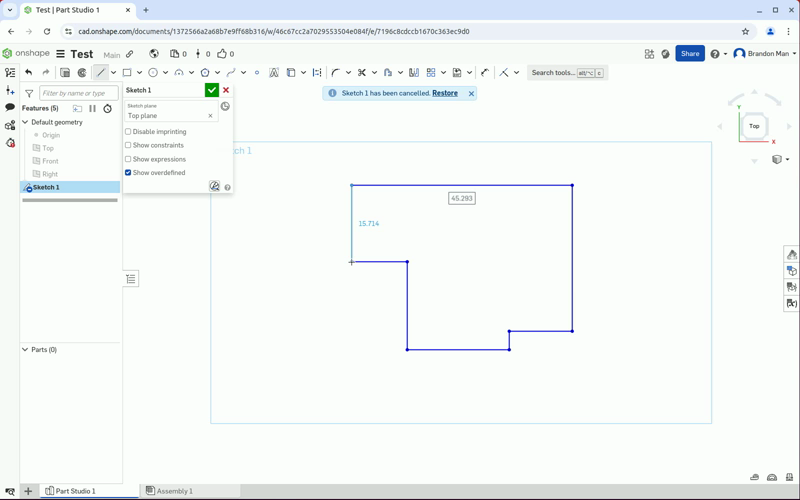
key(esc)
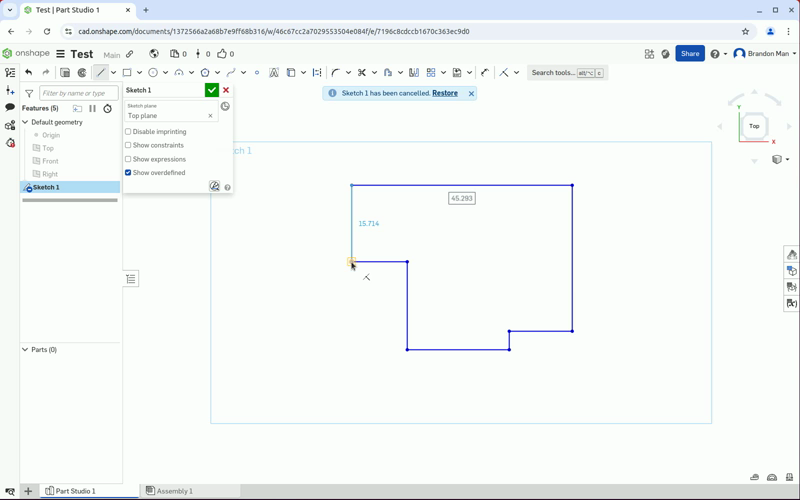
mouse_move(436, 271)
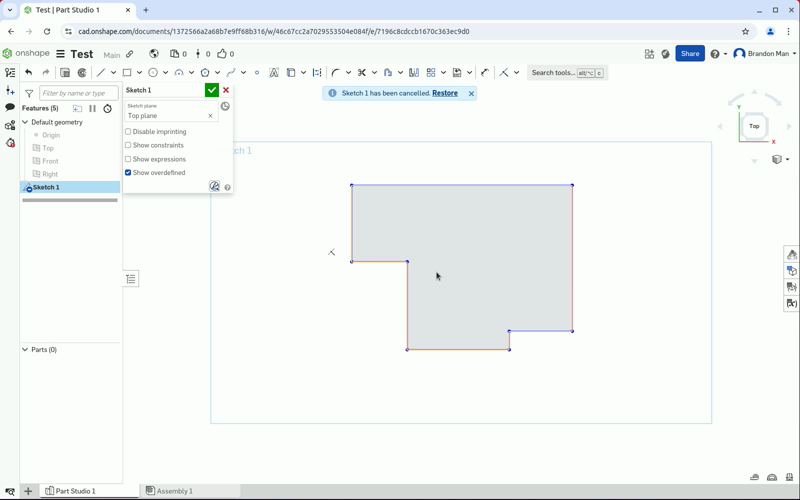
click(436, 271)
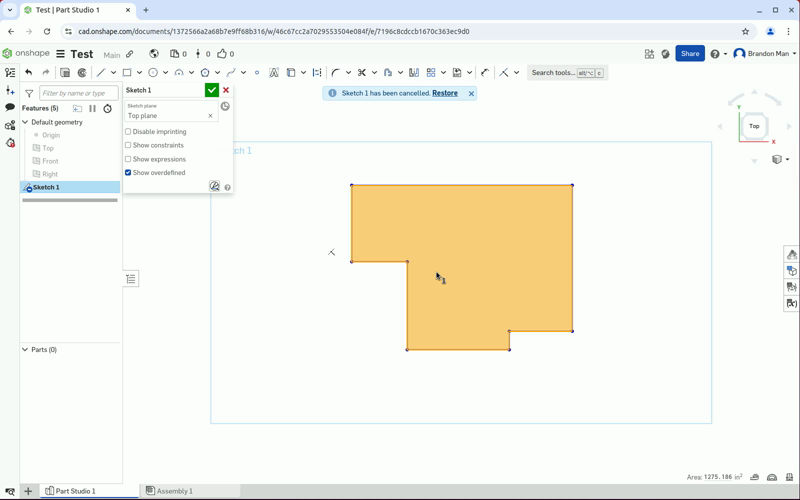
mouse_move(73, 352)
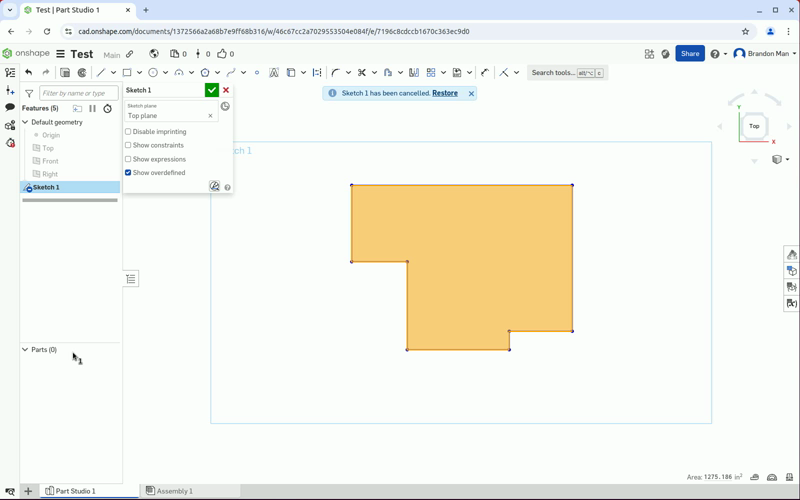
key(shift+y)
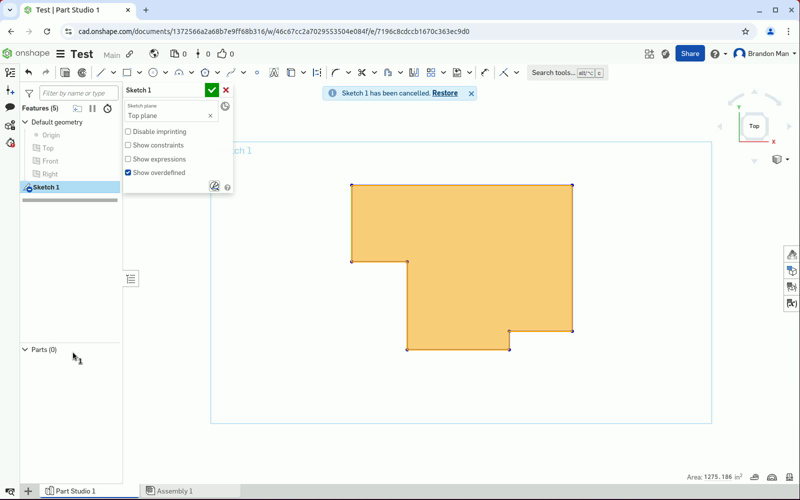
key(shift+e)
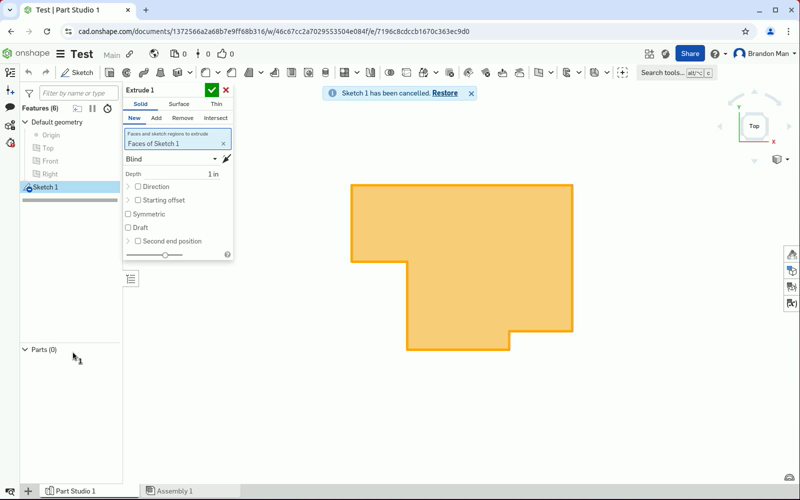
mouse_move(143, 106)
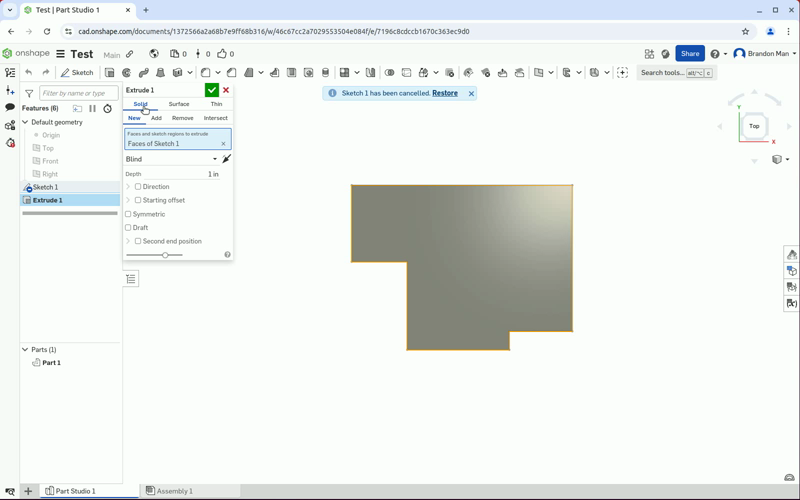
click(143, 106)
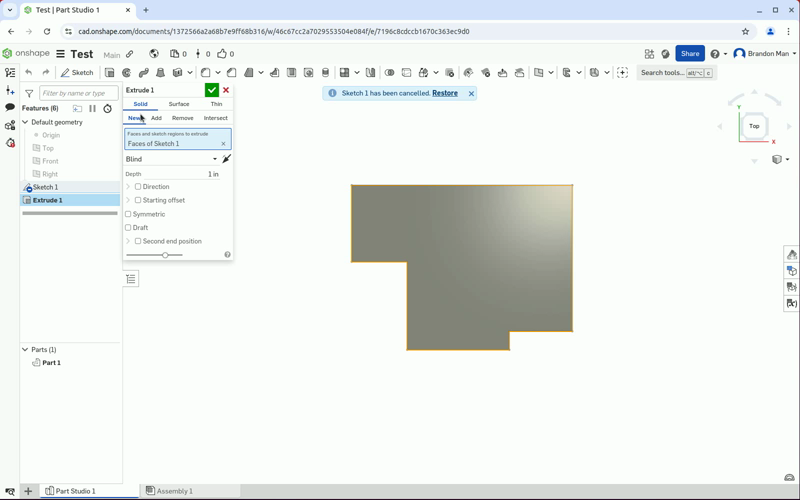
mouse_move(137, 120)
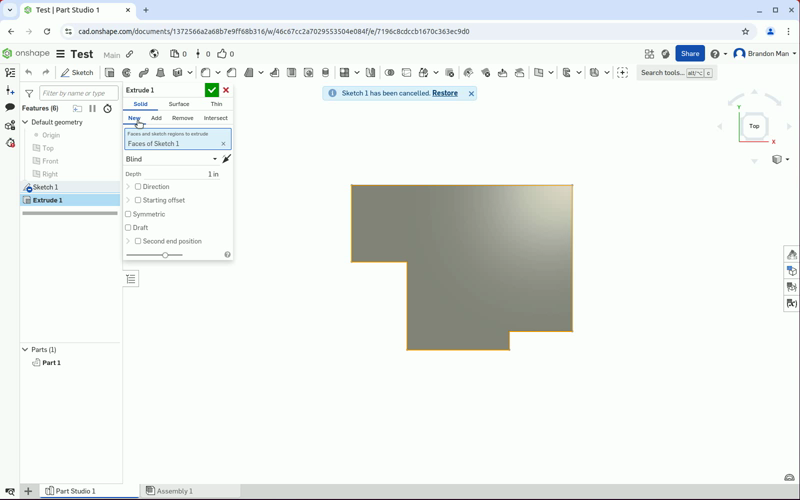
click(137, 120)
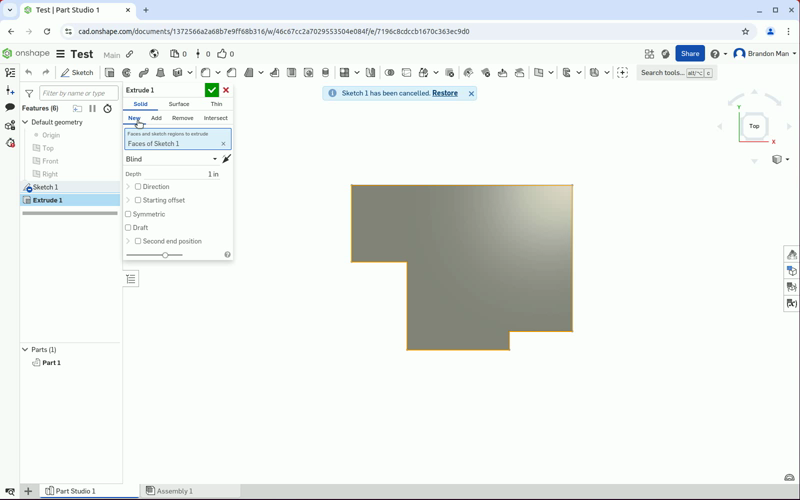
key(tab, 4)
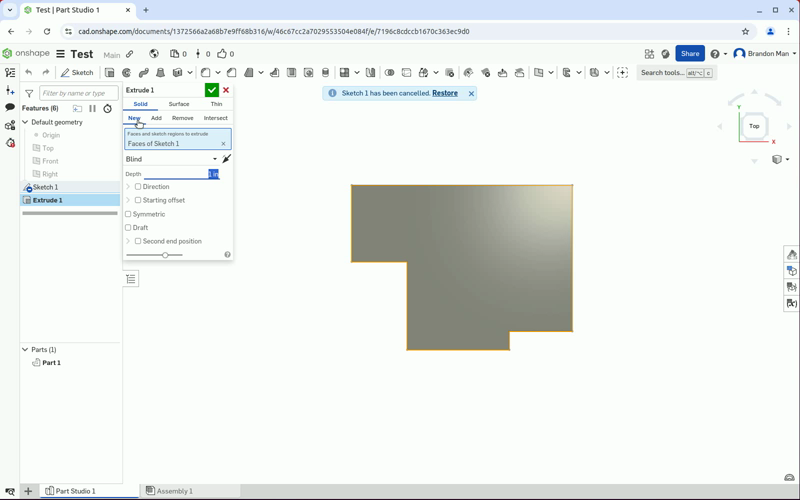
text(7.221)
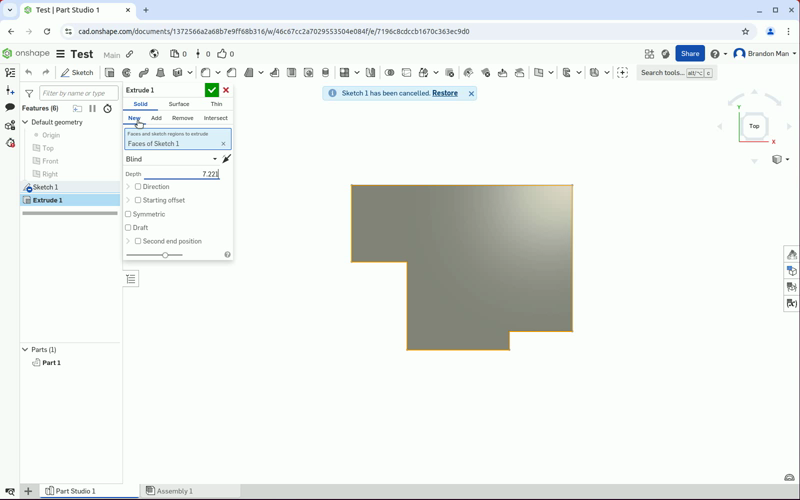
key(enter)
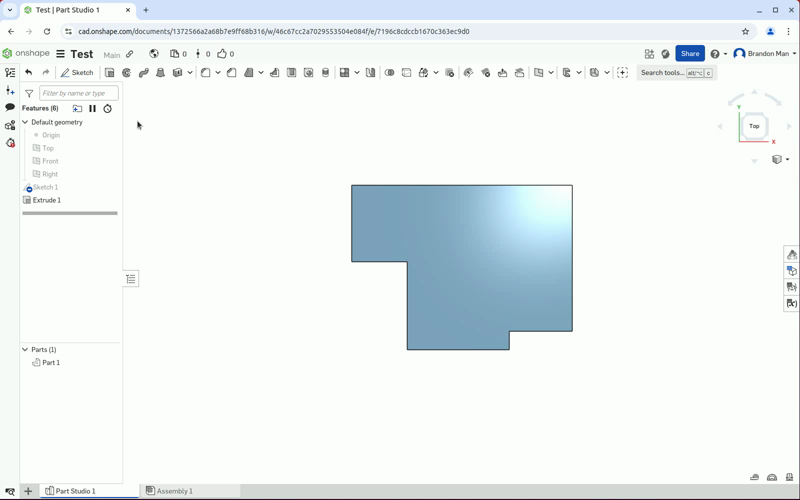
key(shift+h)
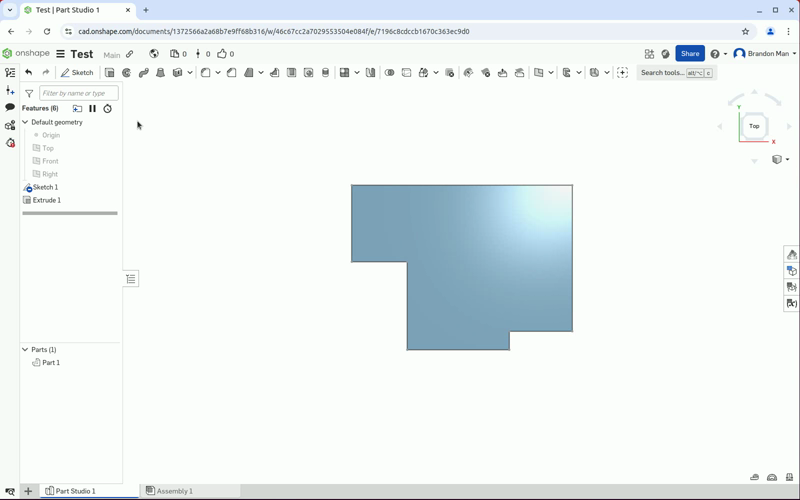
key(shift+h)
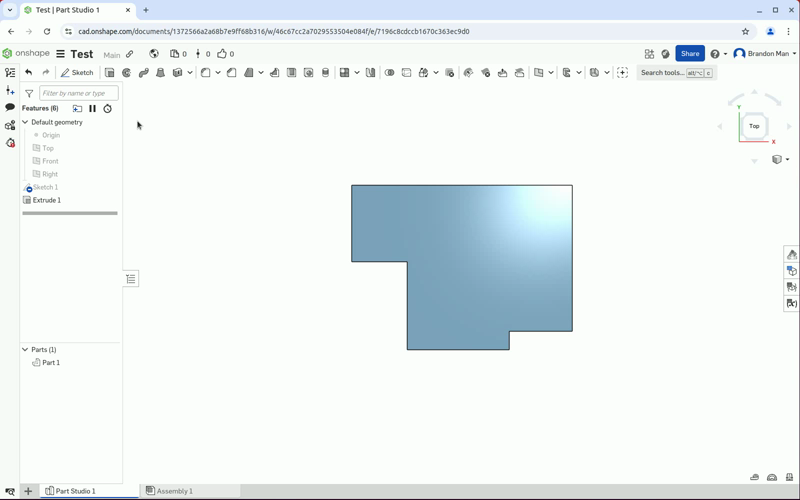
mouse_move(73, 189)
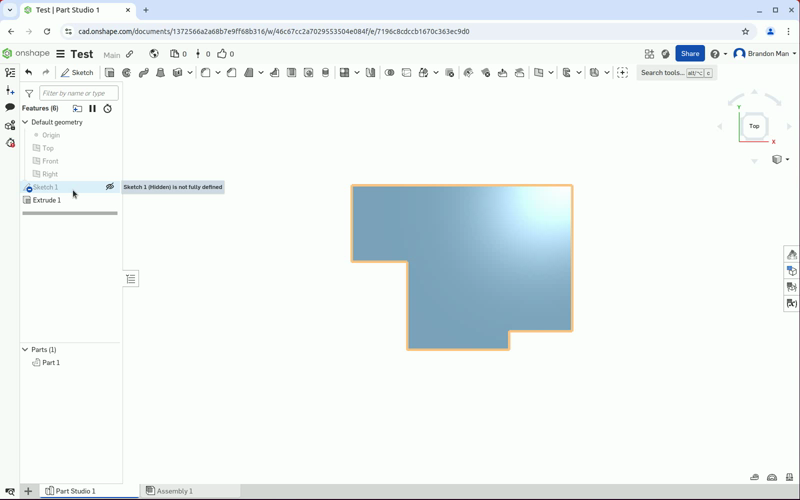
click(73, 189)
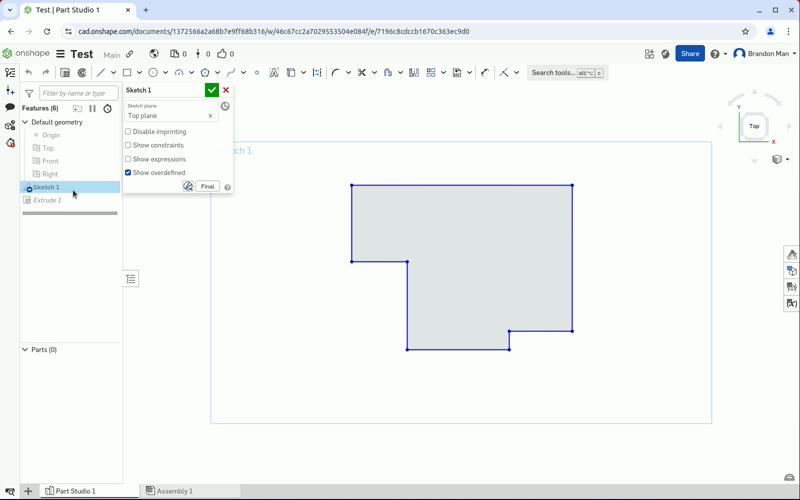
mouse_move(229, 92)
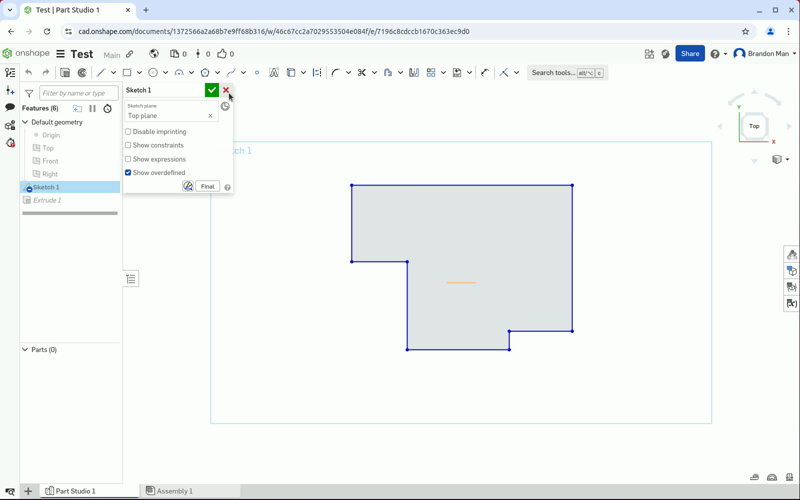
click(229, 92)
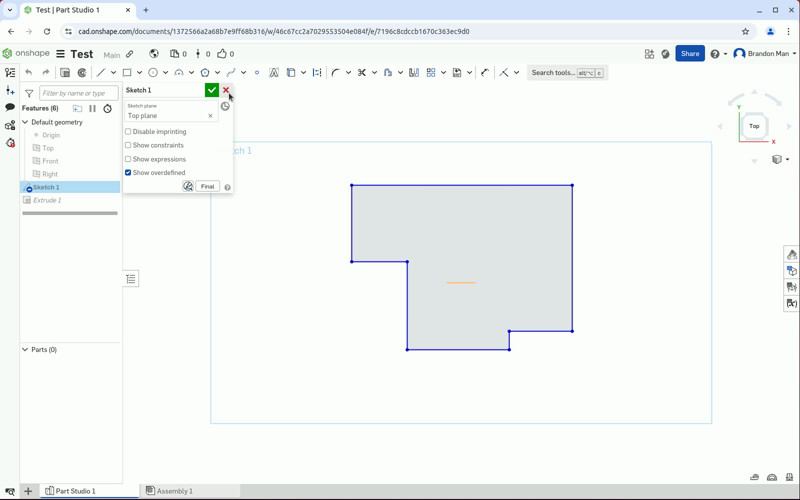
key(shift+s)
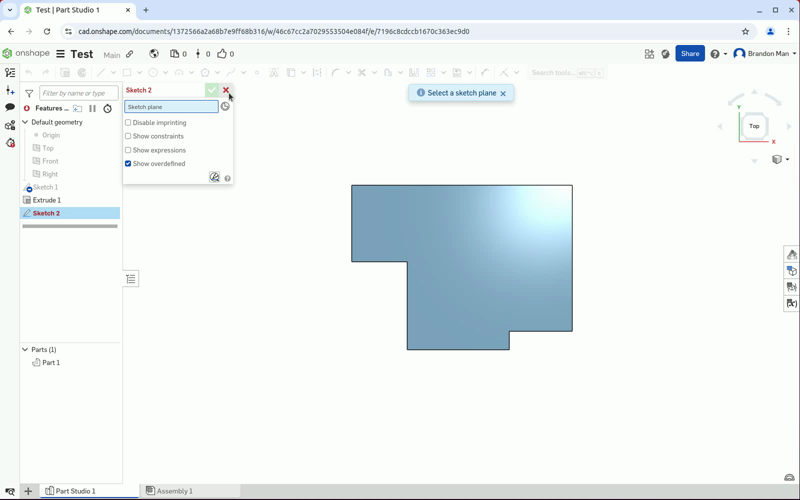
mouse_move(73, 150)
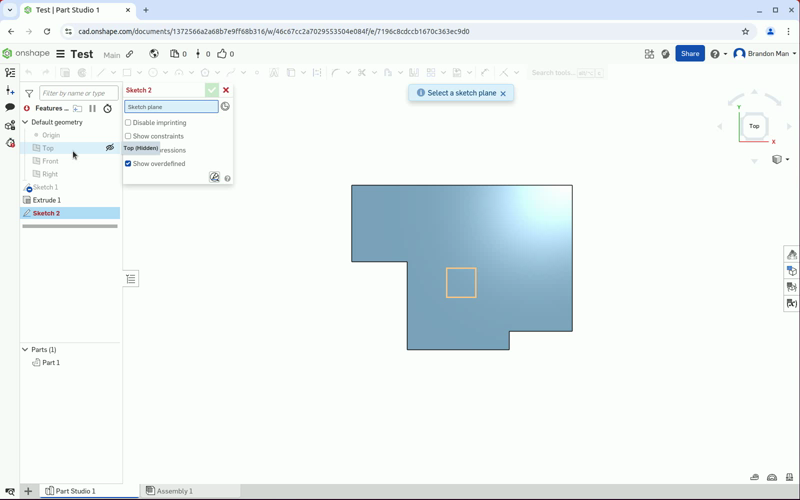
click(73, 150)
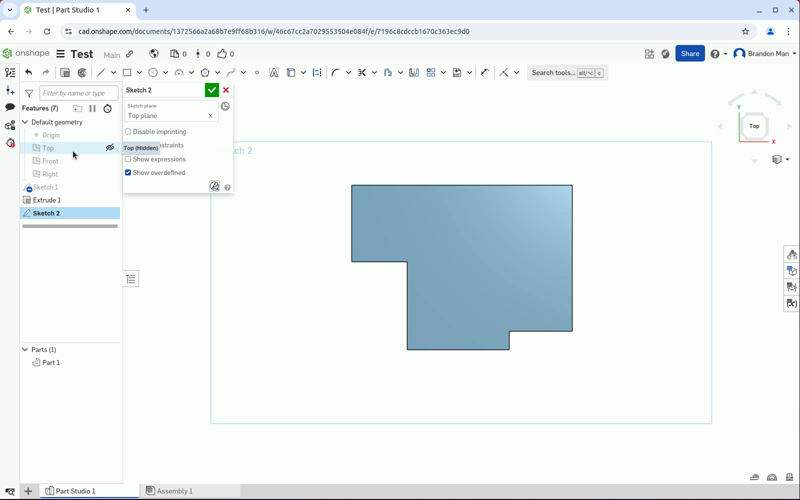
mouse_move(73, 352)
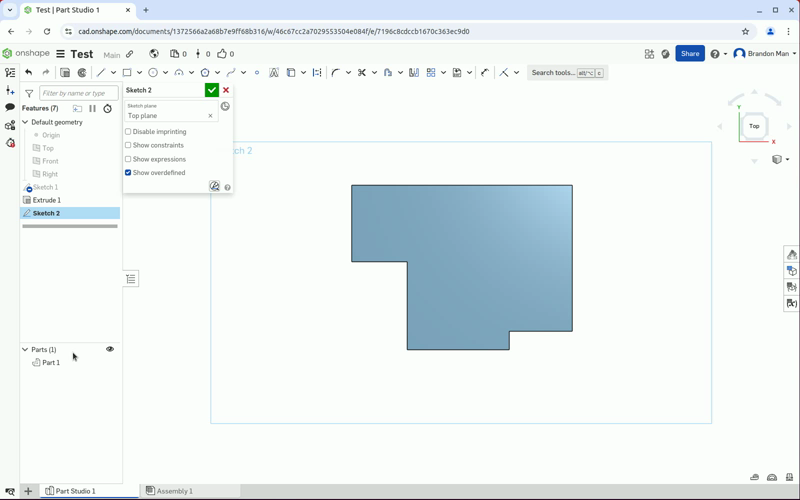
key(y)
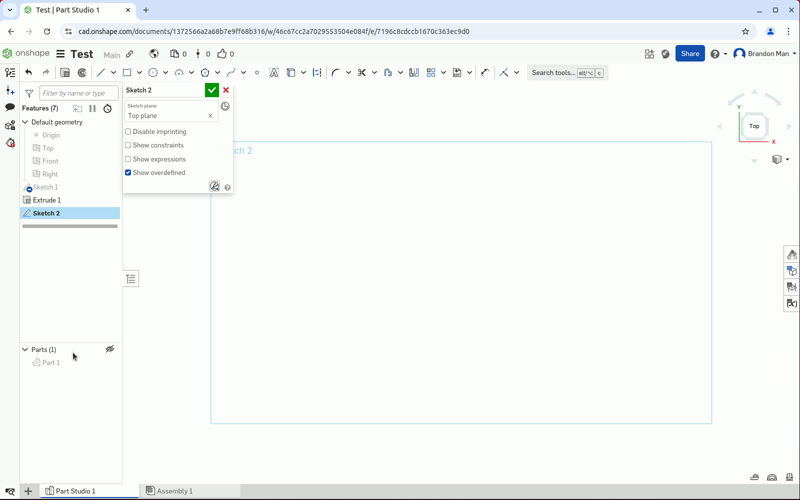
key(l)
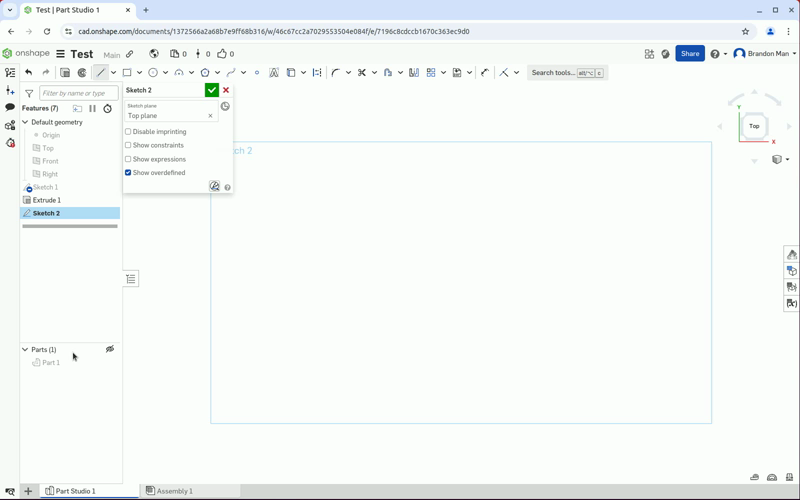
key_down(shift)
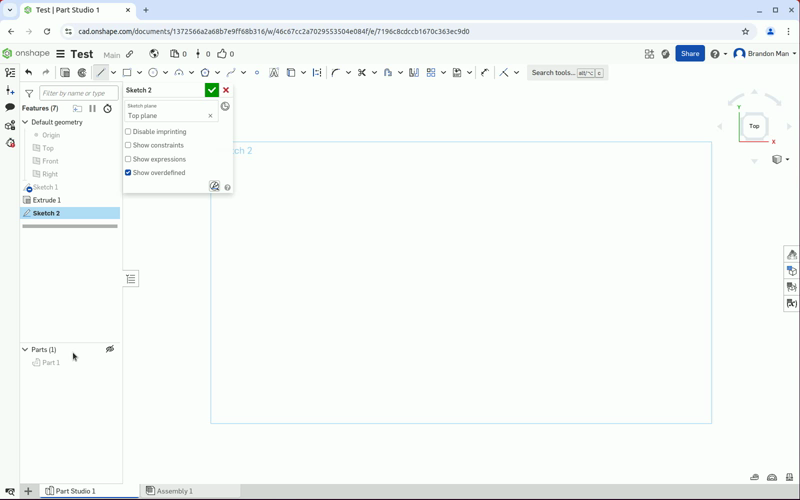
mouse_move(357, 255)
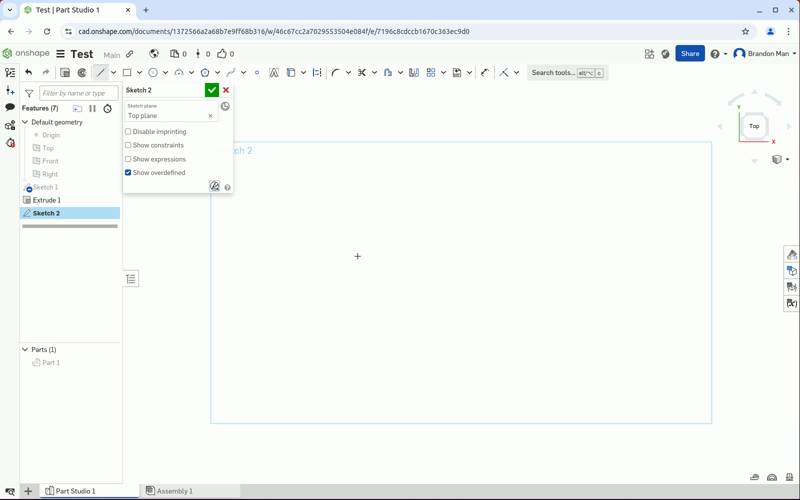
click(357, 255)
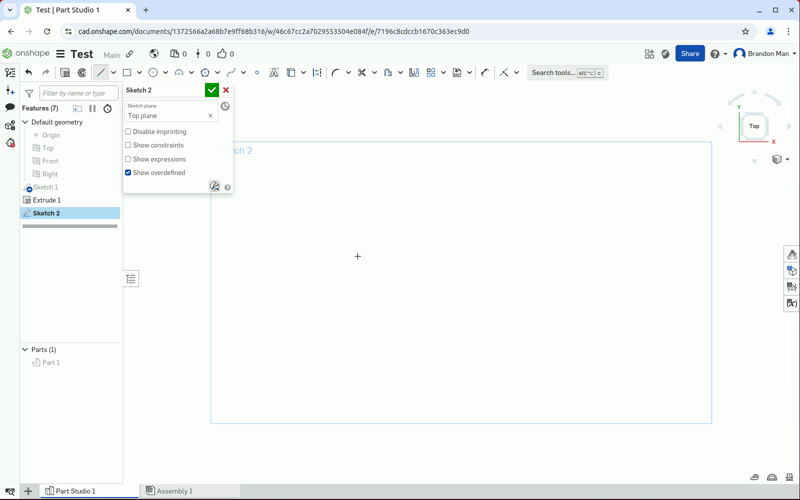
key_up(shift)
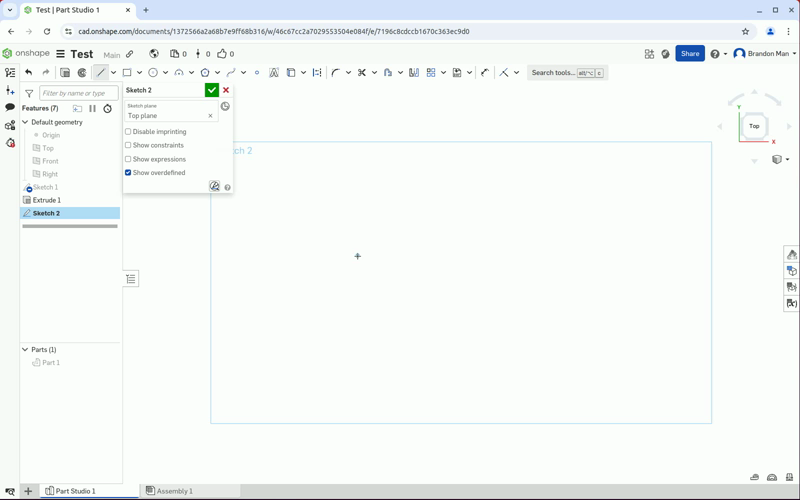
key_down(shift)
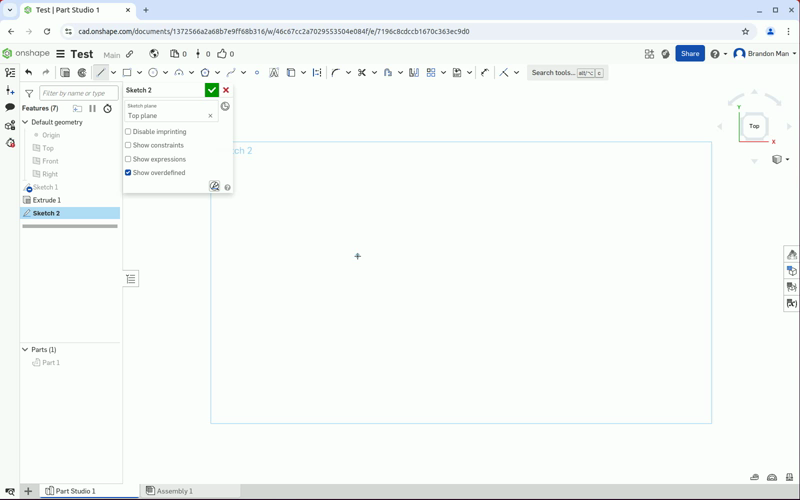
mouse_move(387, 255)
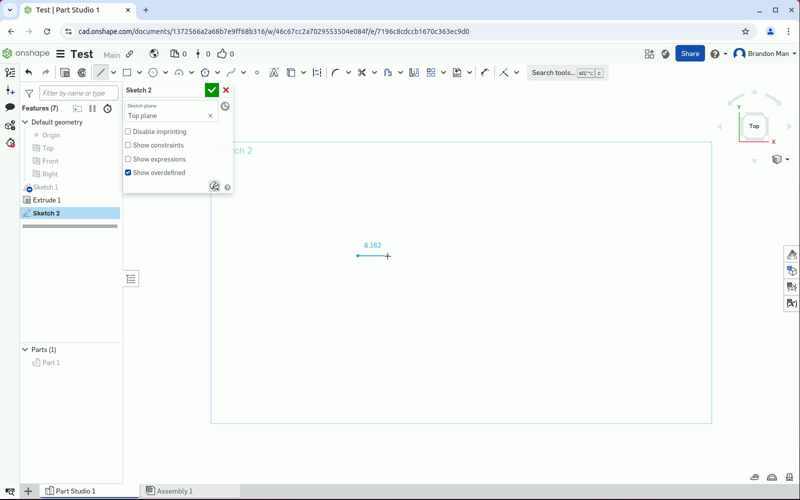
mouse_move(414, 255)
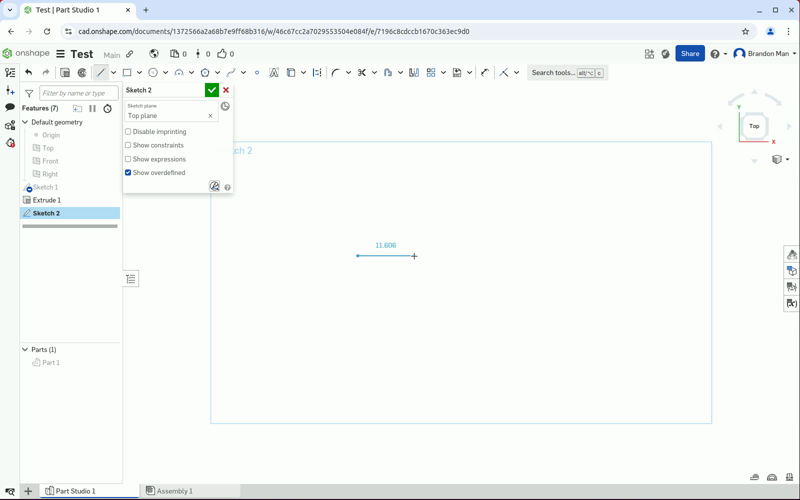
click(414, 255)
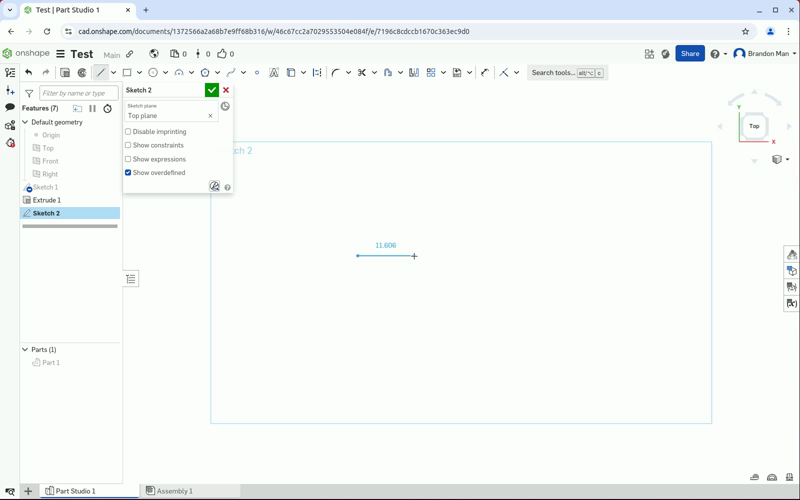
key_up(shift)
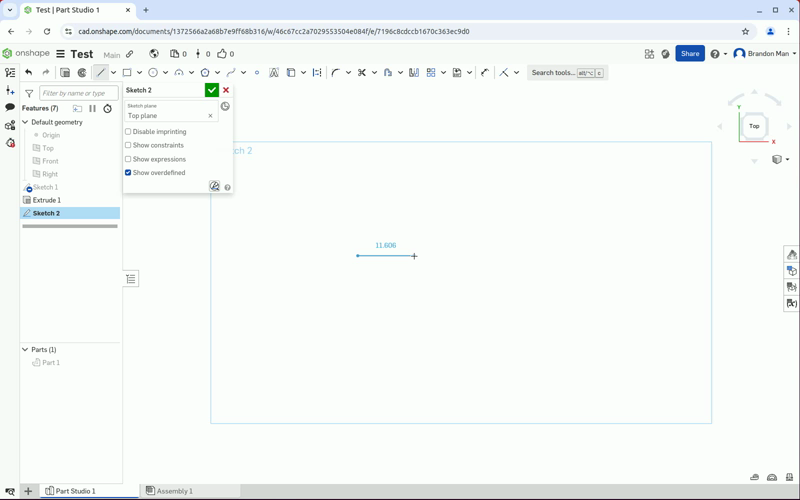
key_down(shift)
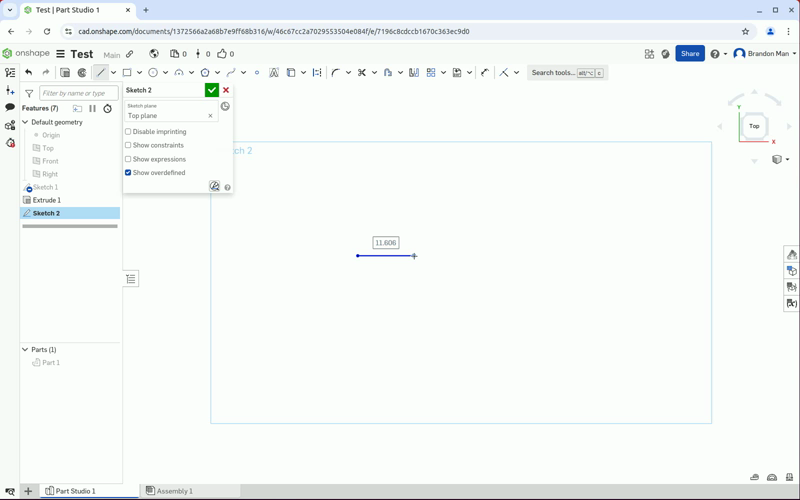
mouse_move(414, 343)
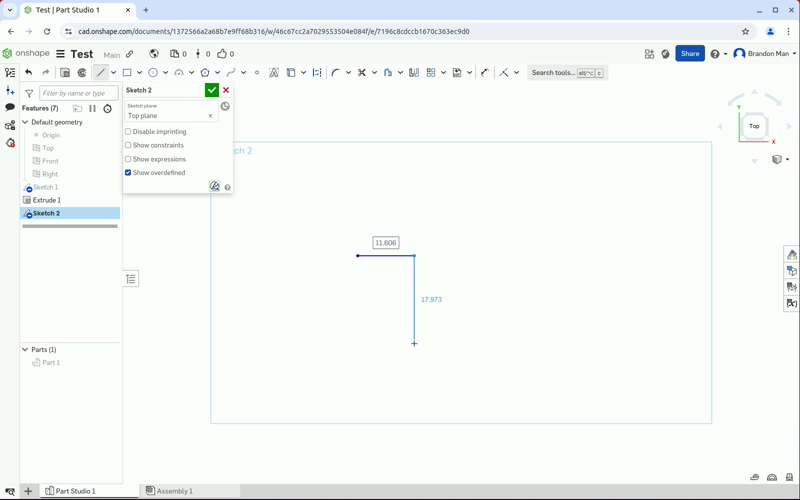
click(414, 343)
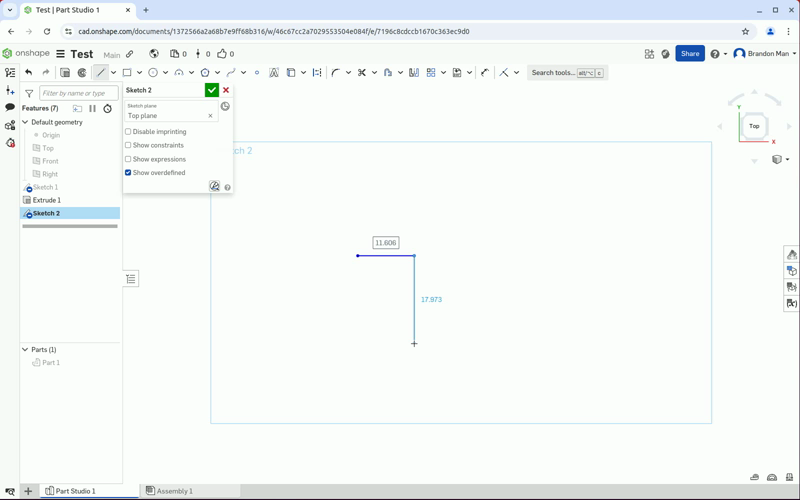
key_up(shift)
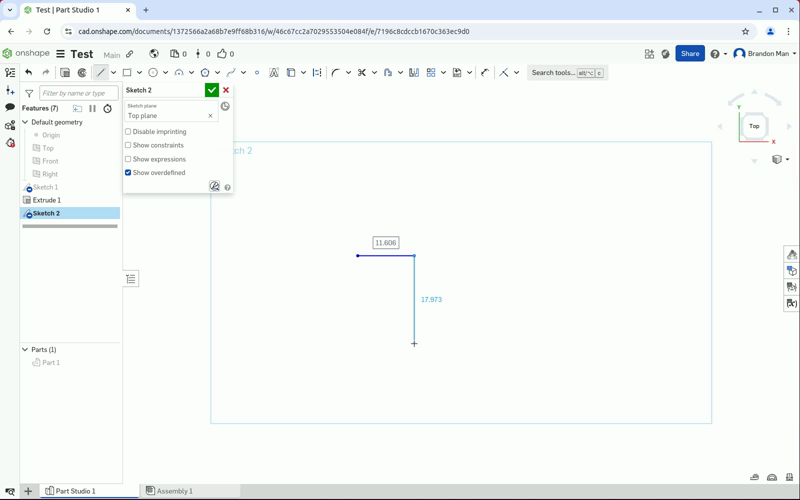
key_down(shift)
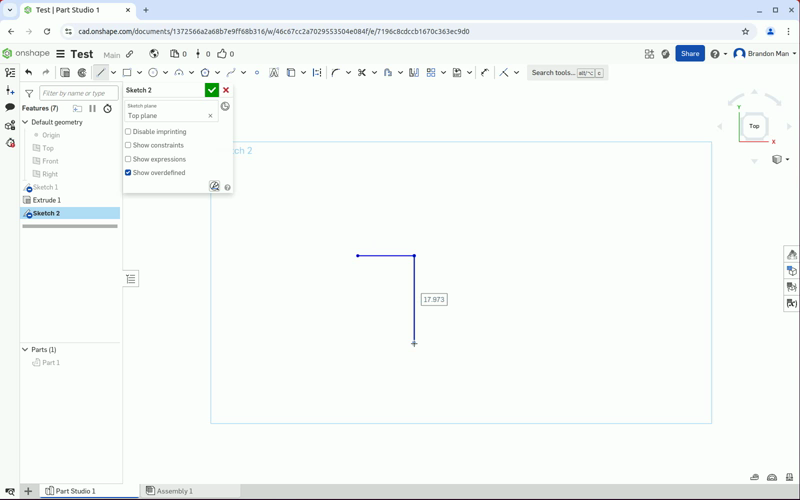
mouse_move(501, 343)
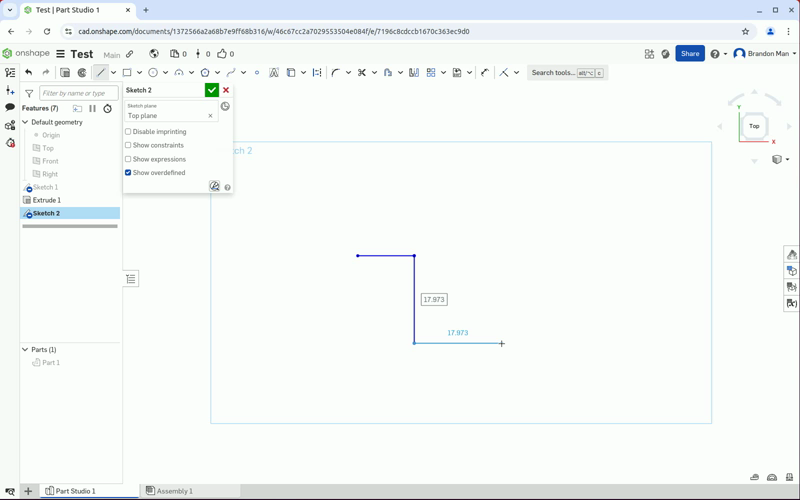
click(501, 343)
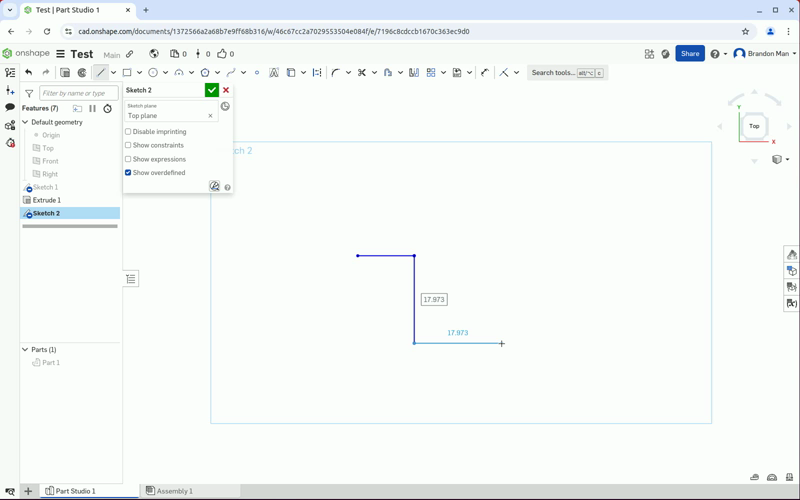
key_up(shift)
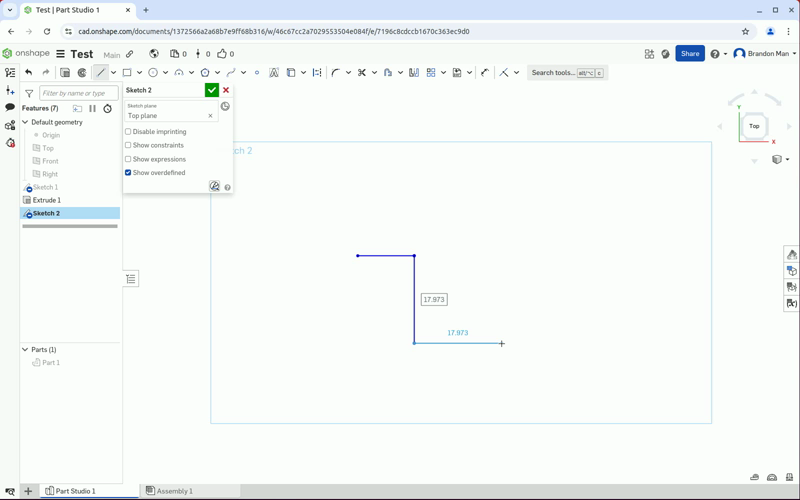
key_down(shift)
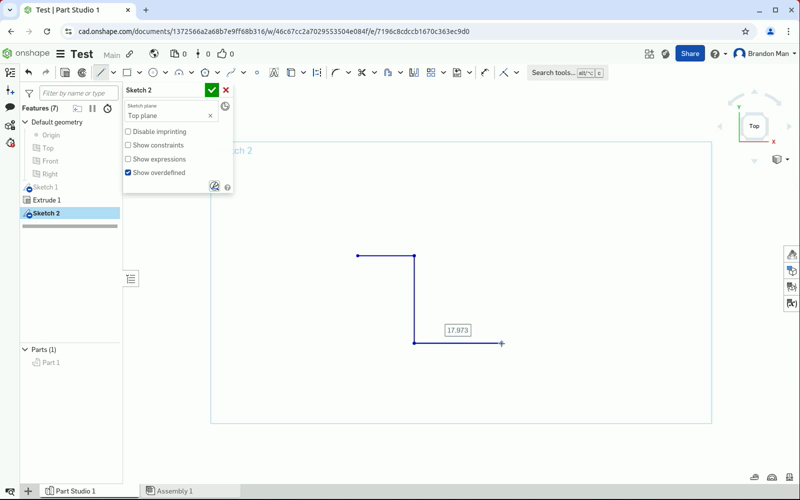
mouse_move(531, 343)
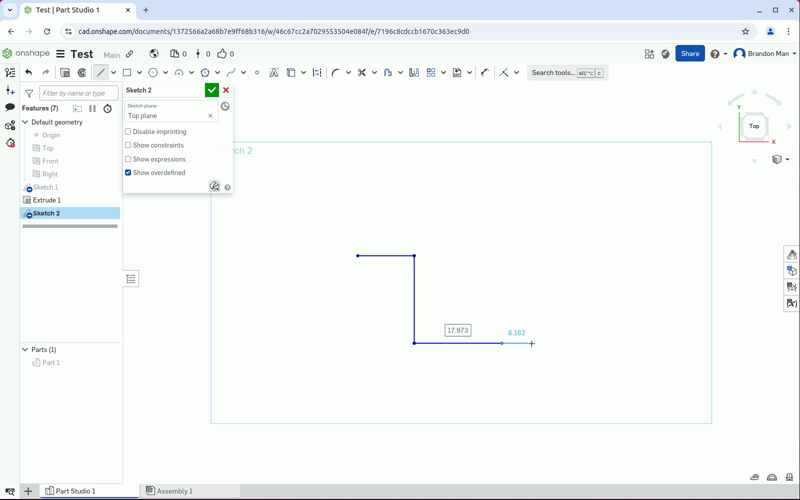
mouse_move(501, 325)
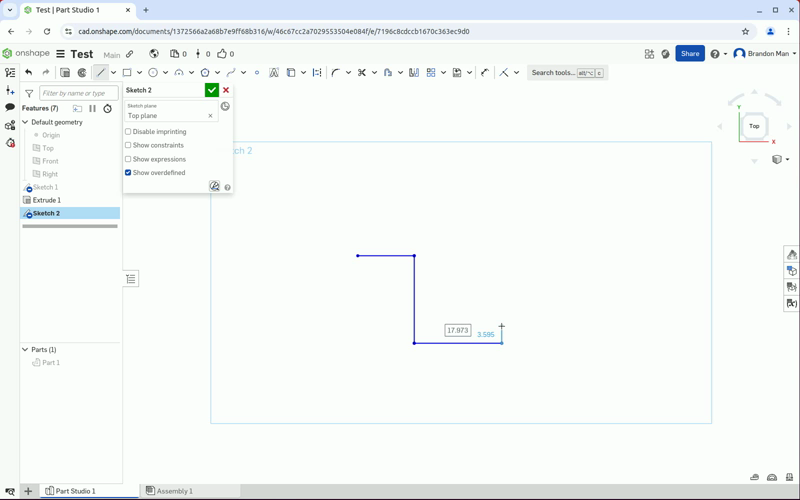
click(501, 325)
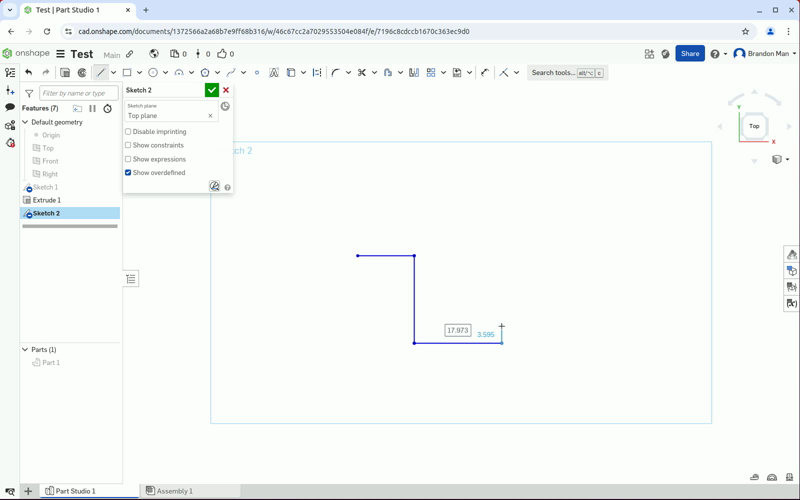
key_up(shift)
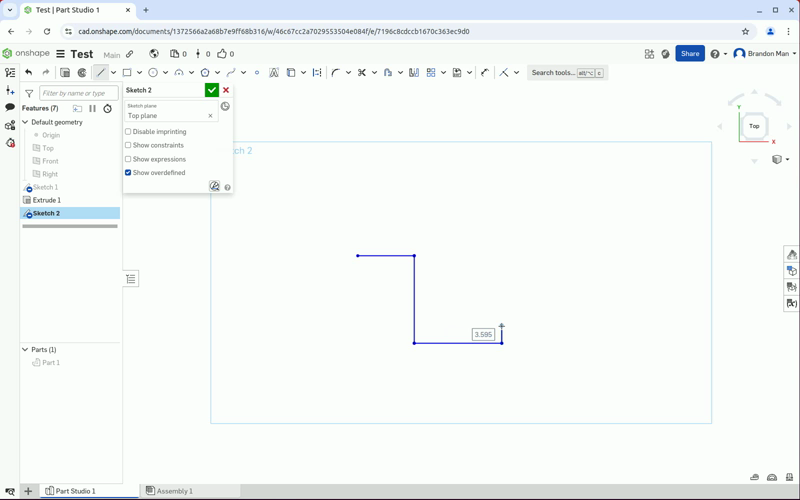
key_down(shift)
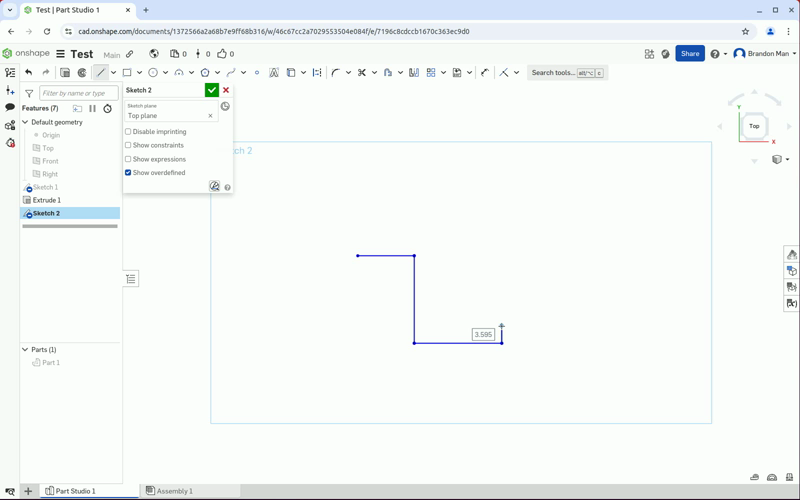
mouse_move(565, 325)
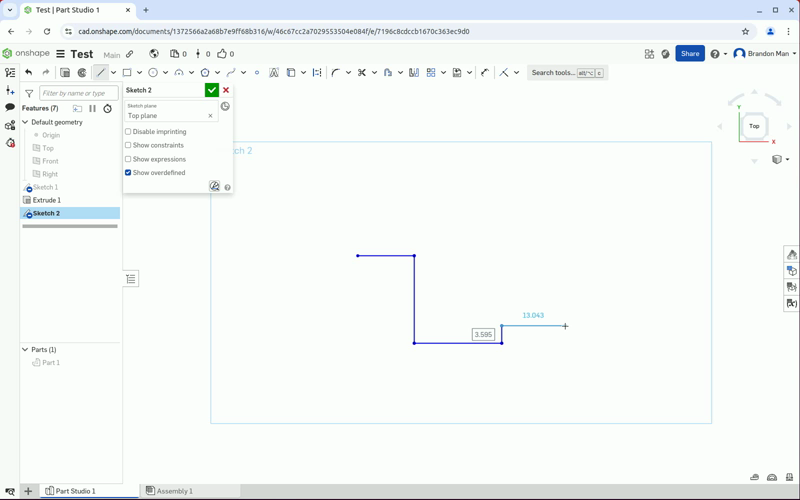
click(565, 325)
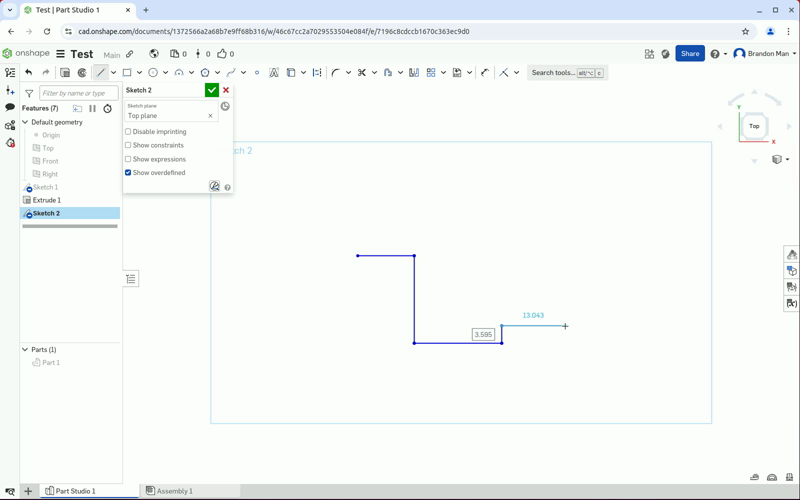
key_up(shift)
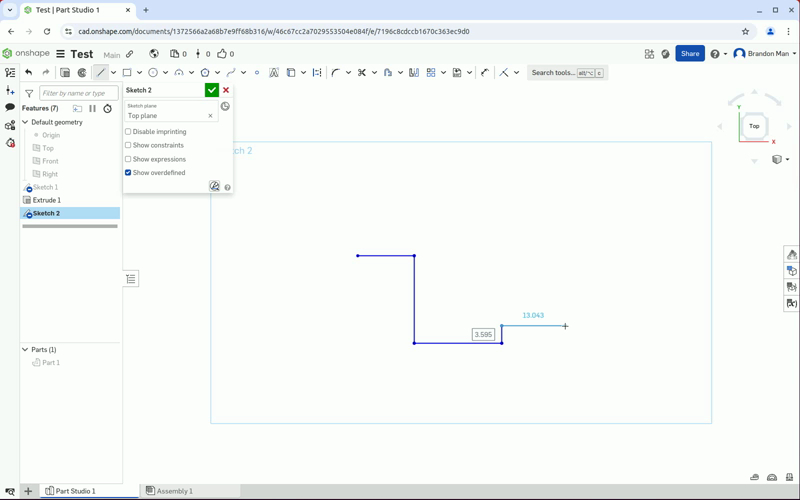
key_down(shift)
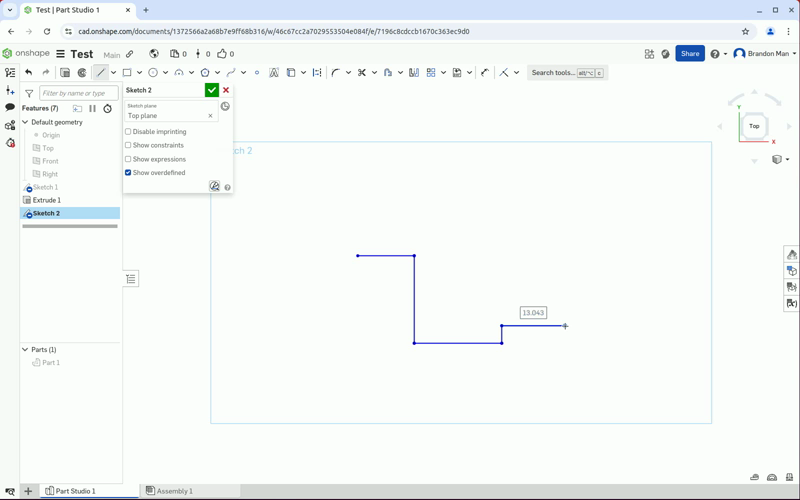
mouse_move(565, 192)
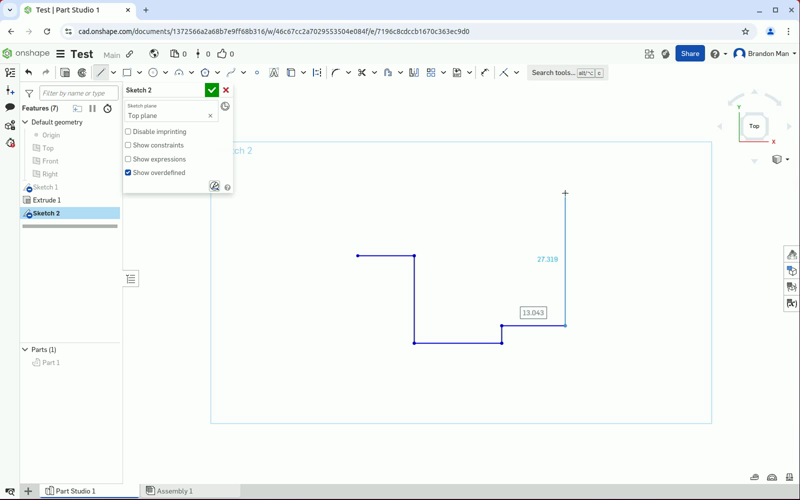
click(565, 192)
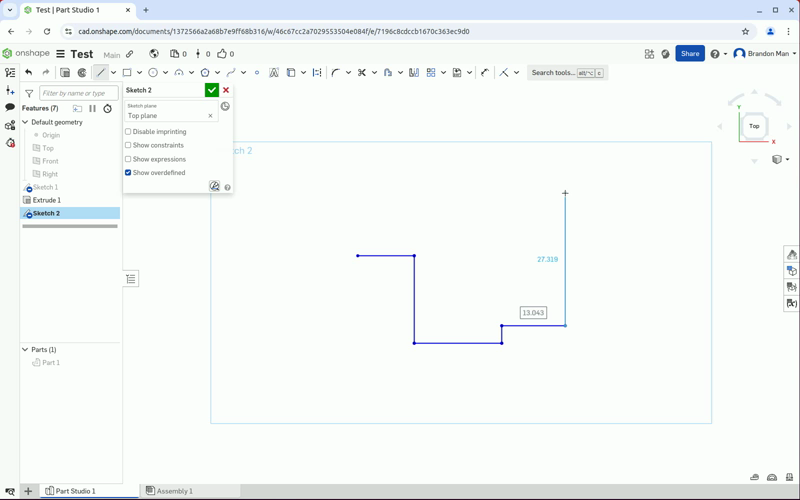
key_up(shift)
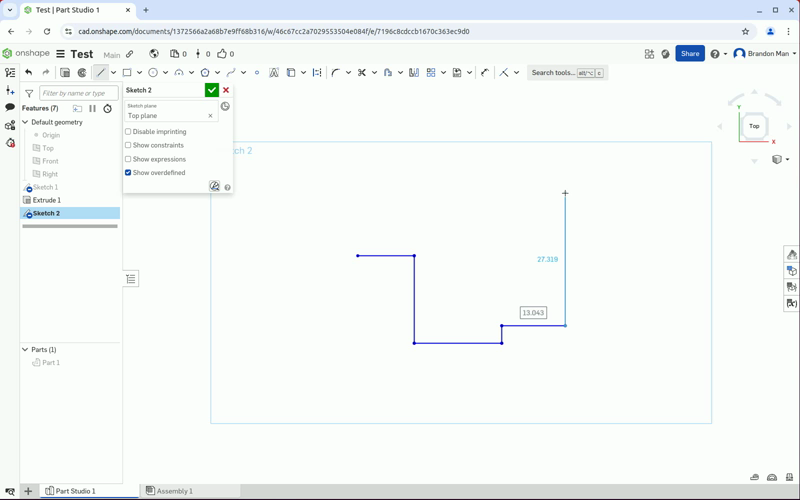
key_down(shift)
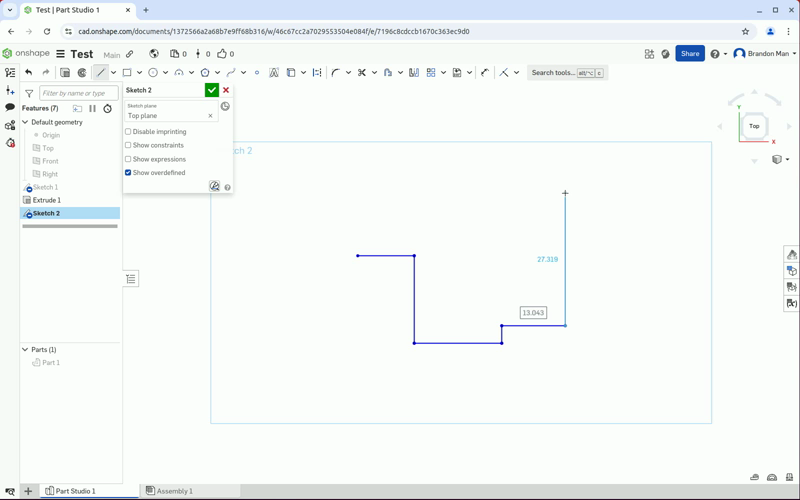
mouse_move(412, 192)
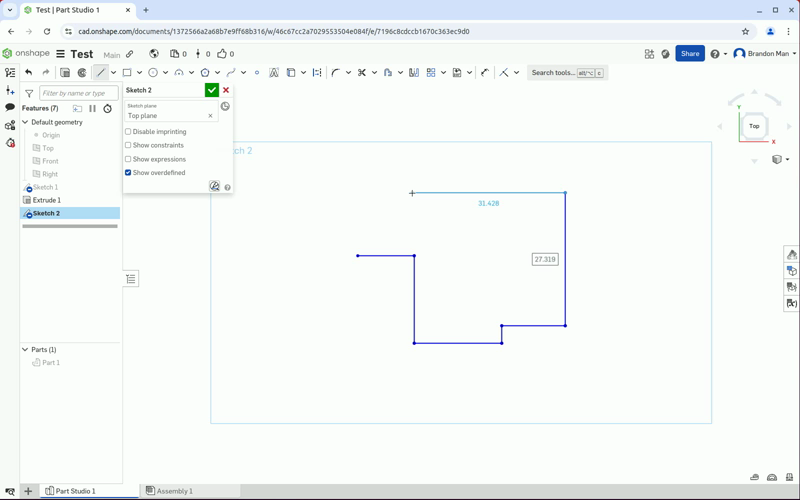
click(412, 192)
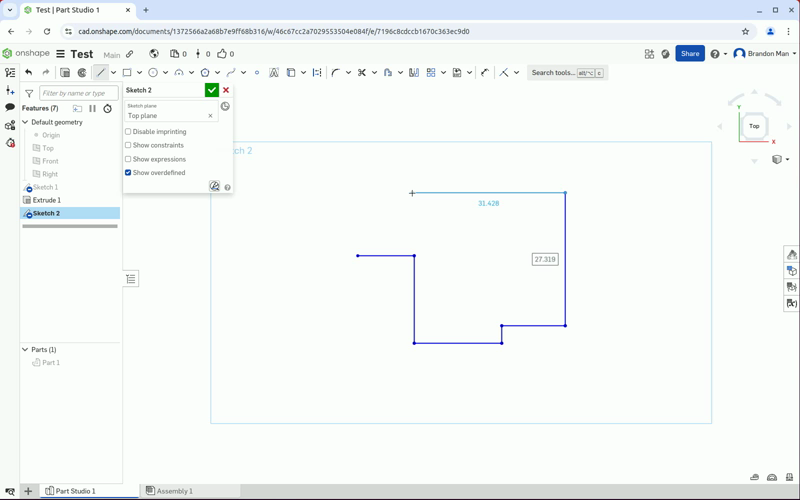
key_up(shift)
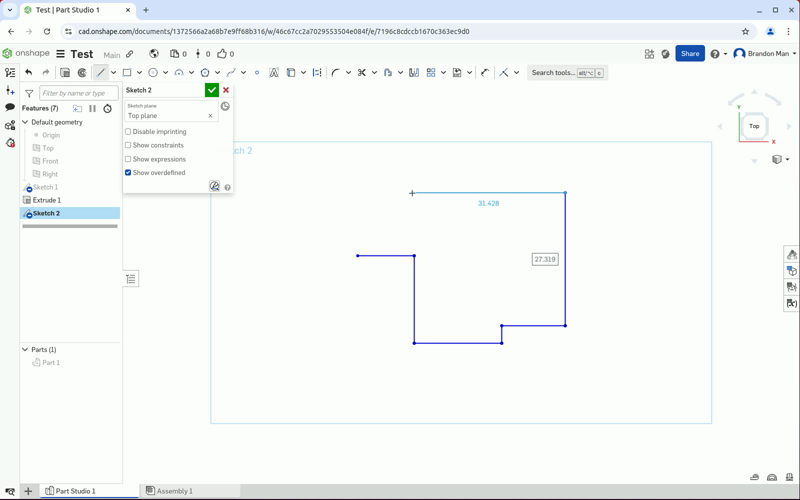
key_down(shift)
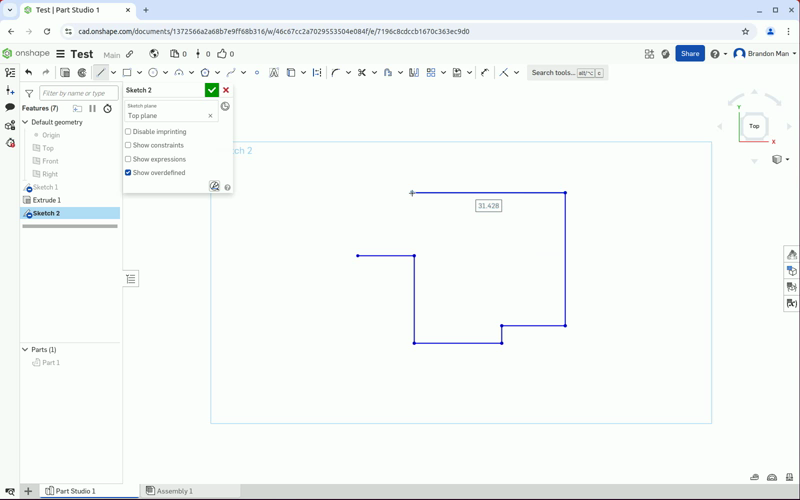
mouse_move(442, 192)
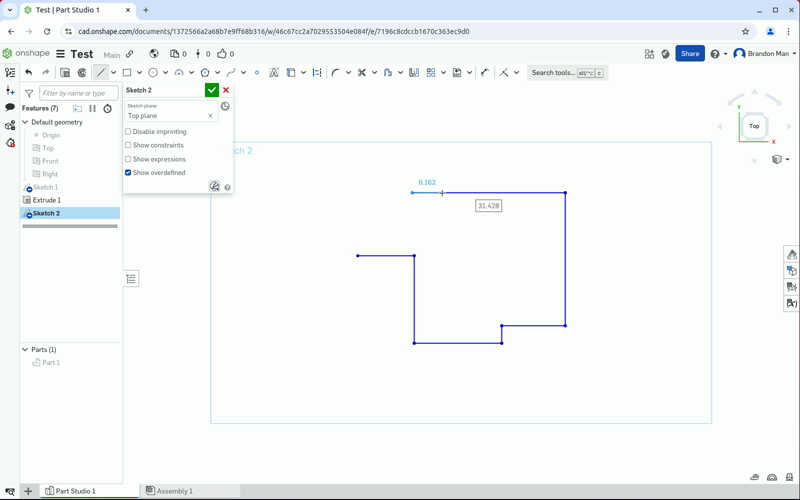
mouse_move(357, 192)
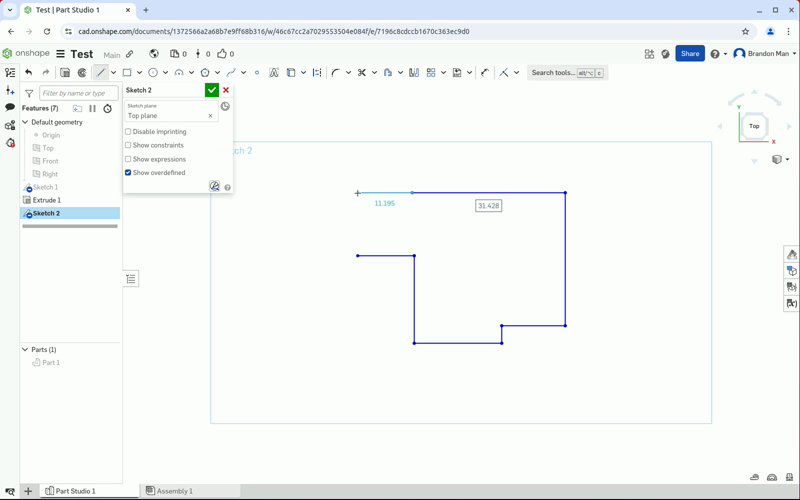
click(357, 192)
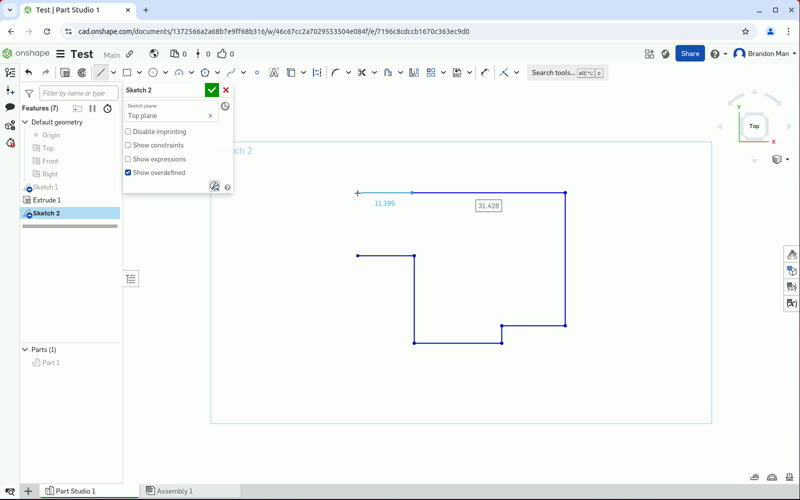
key_up(shift)
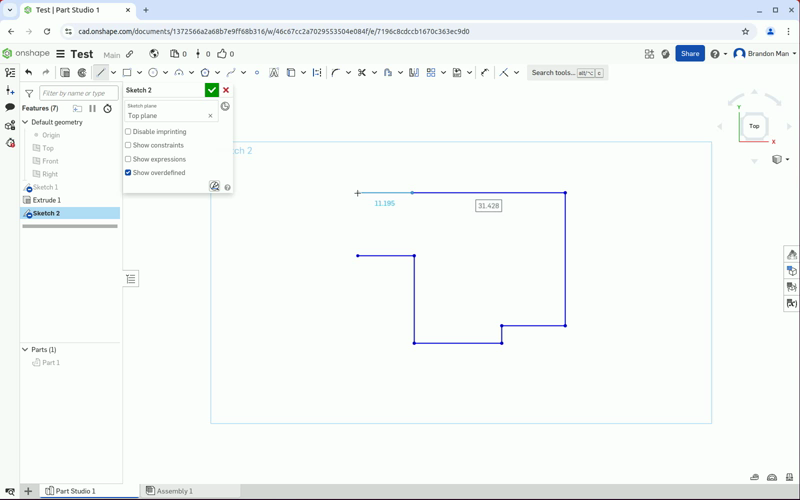
key_down(shift)
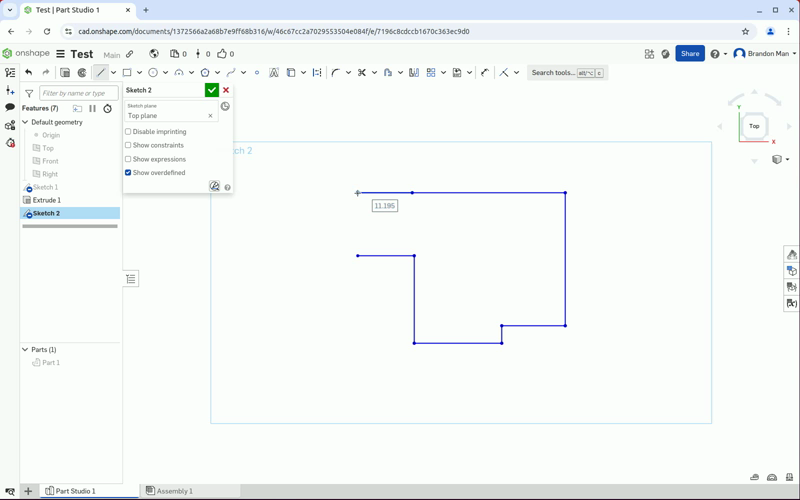
mouse_move(357, 255)
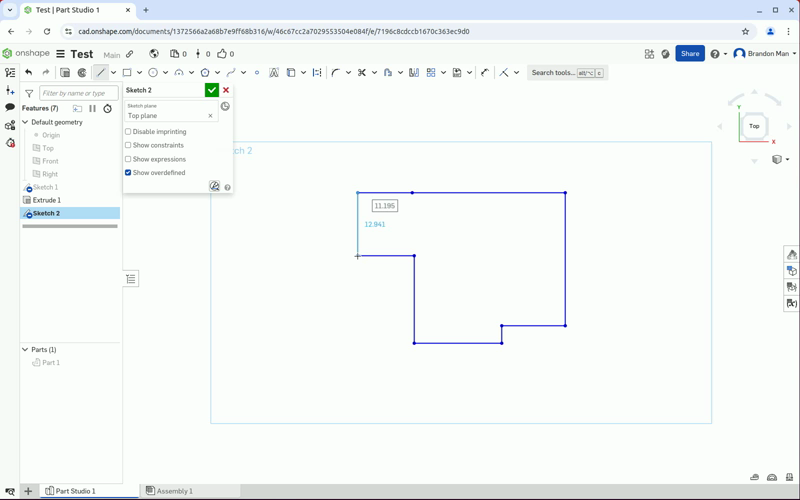
key_up(shift)
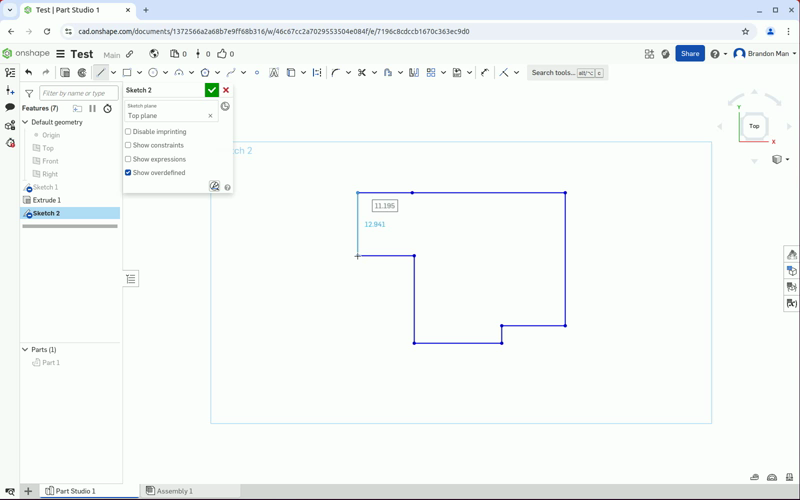
click(357, 255)
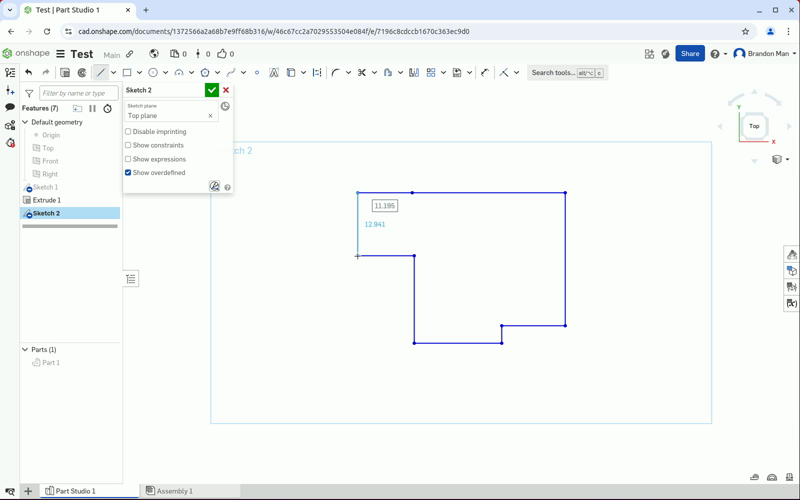
key(esc)
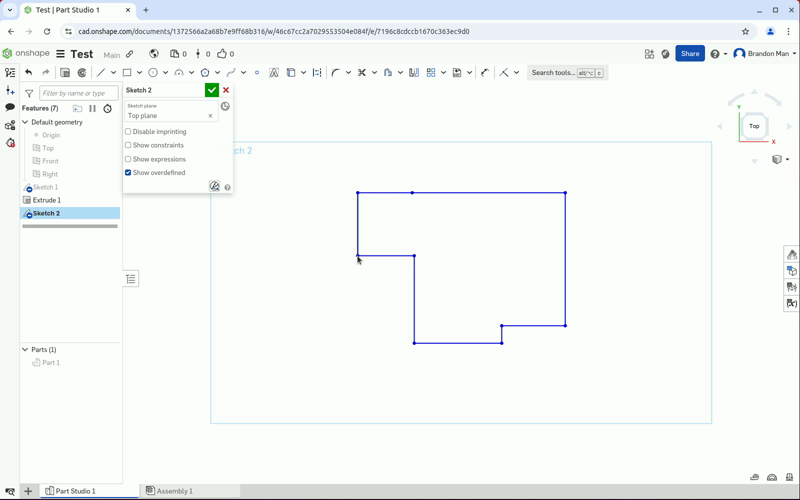
mouse_move(508, 235)
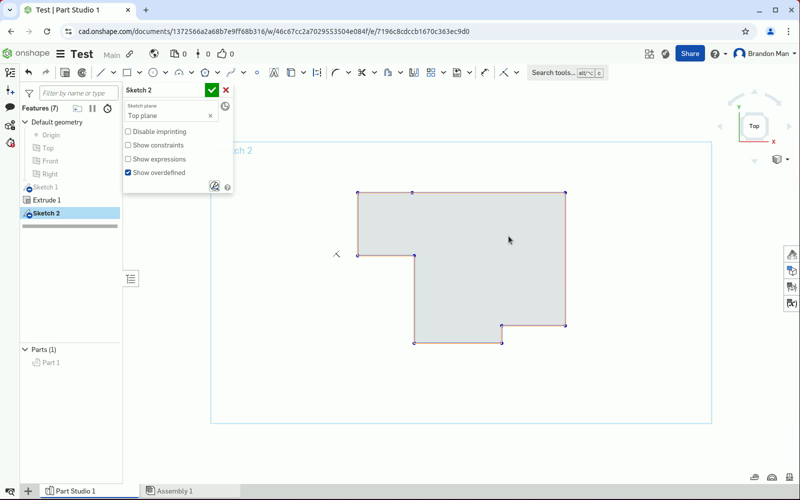
click(508, 235)
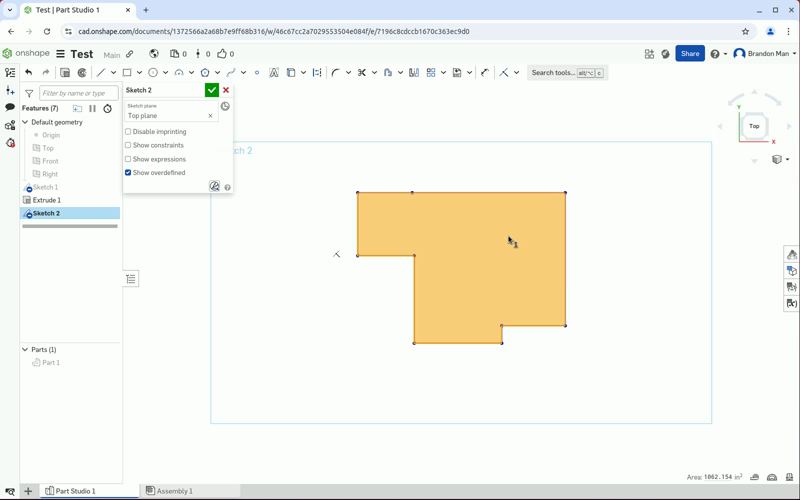
mouse_move(73, 352)
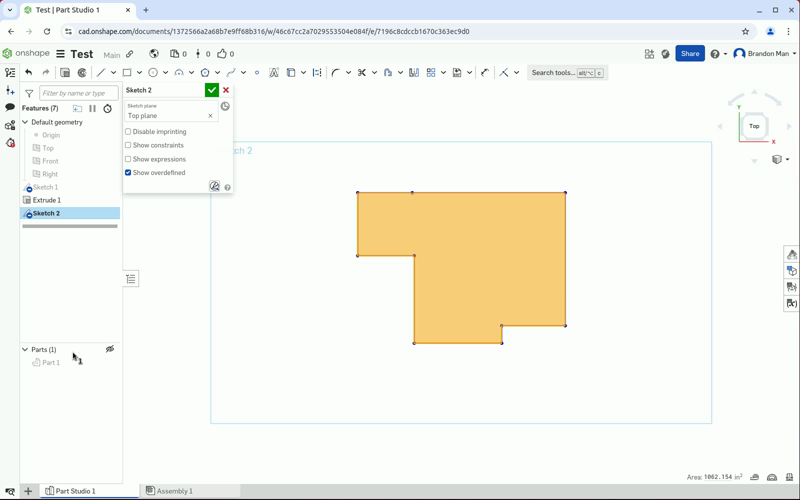
key(shift+y)
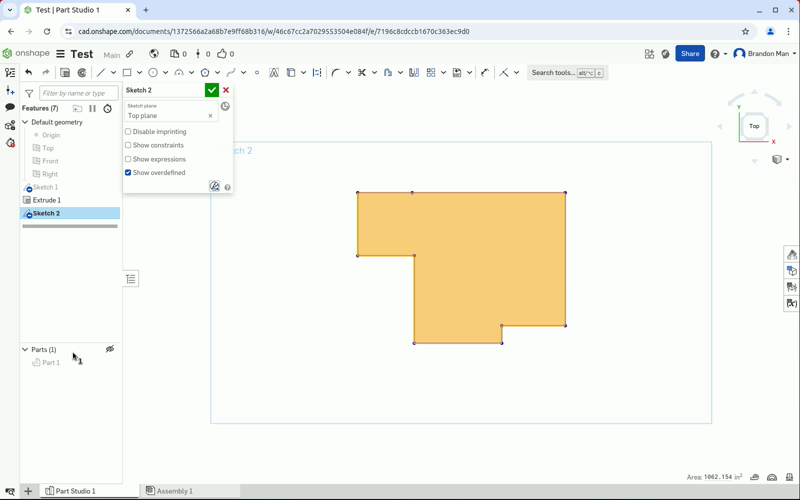
key(shift+e)
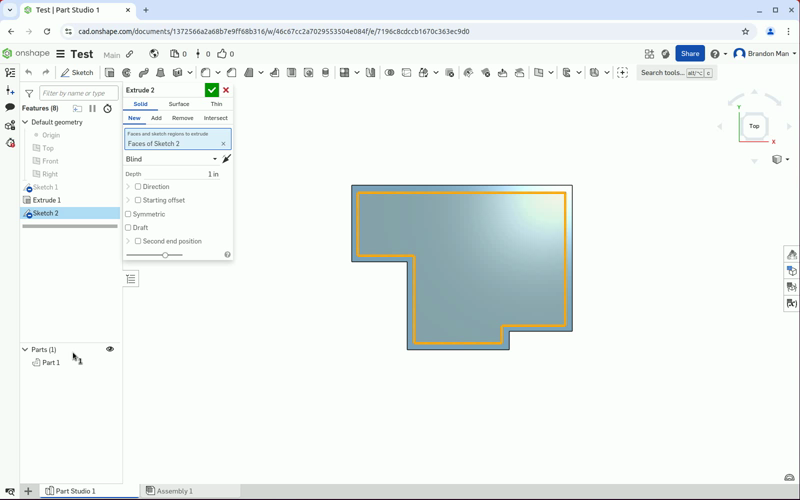
mouse_move(143, 106)
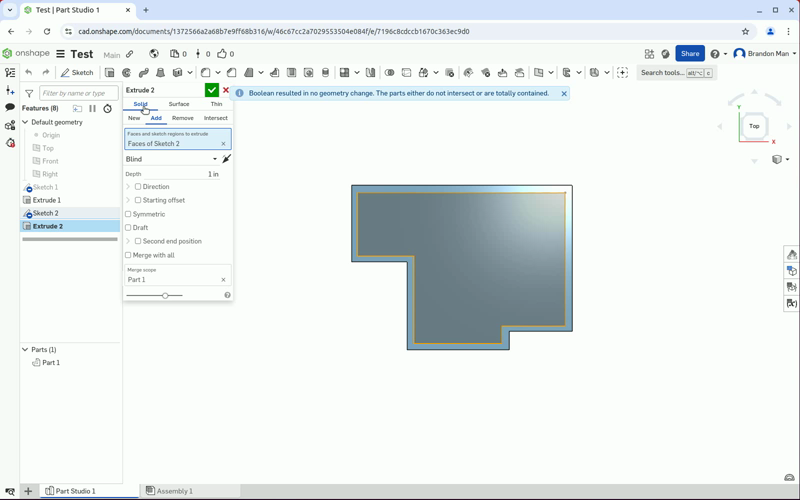
click(143, 106)
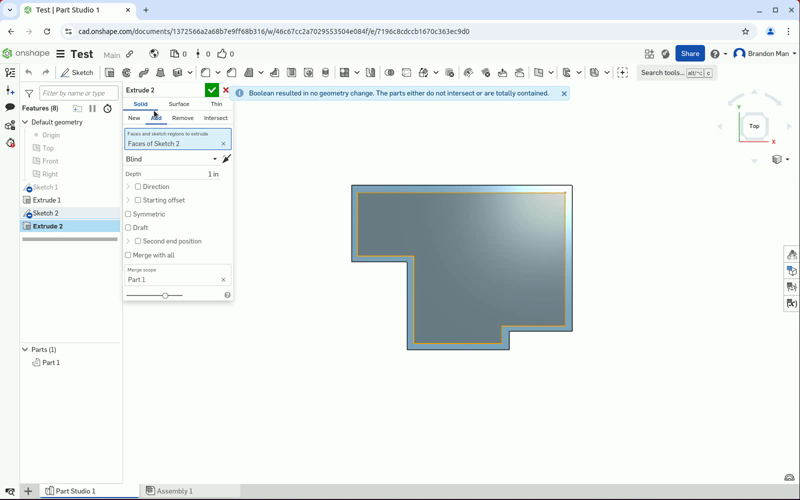
mouse_move(186, 120)
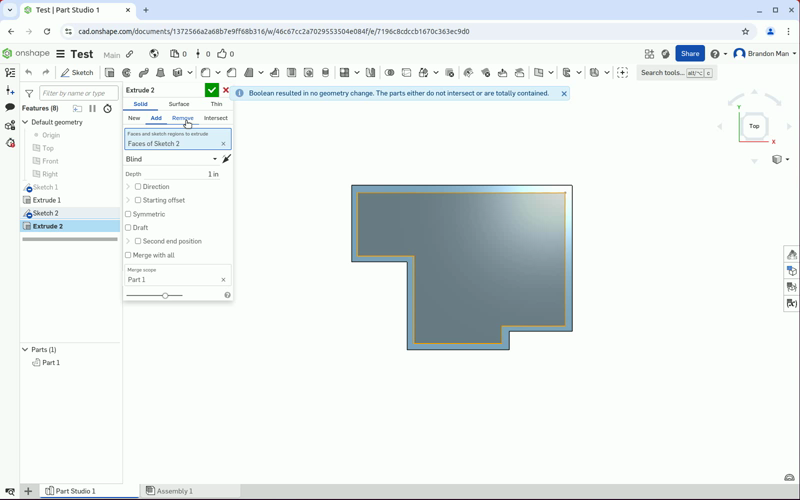
click(186, 120)
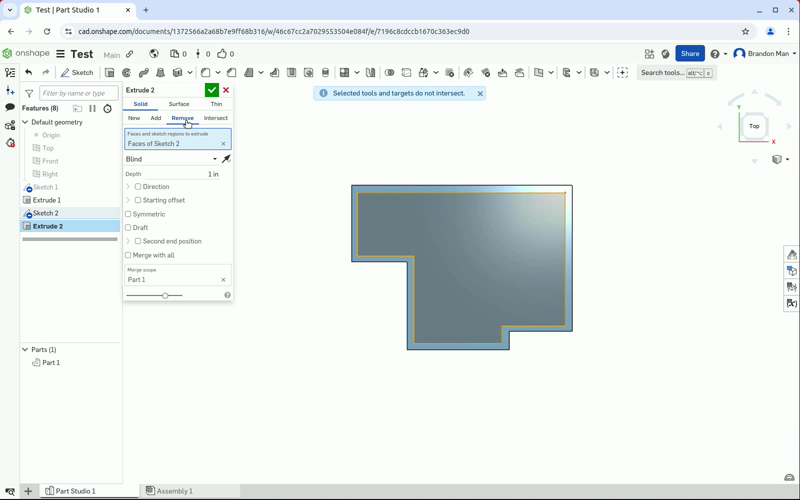
key(tab, 4)
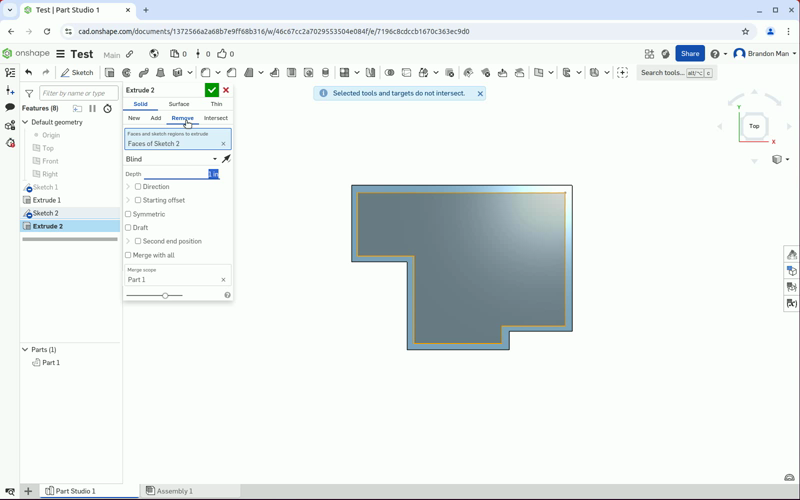
text(-7.703)
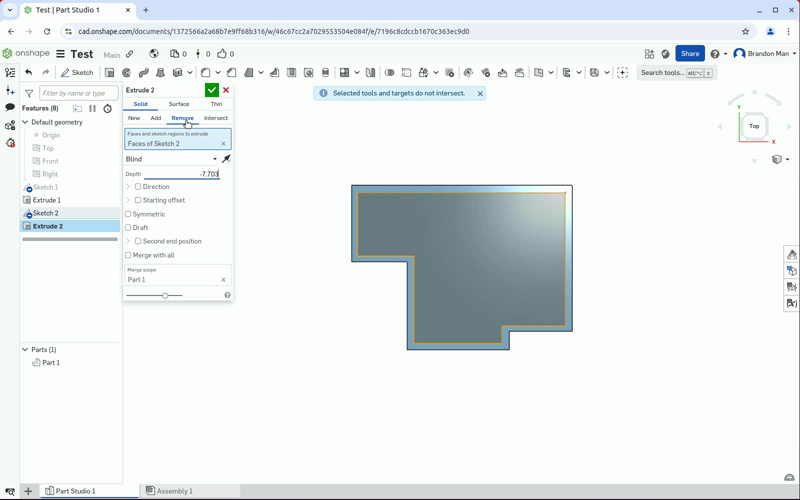
key(tab, 6)
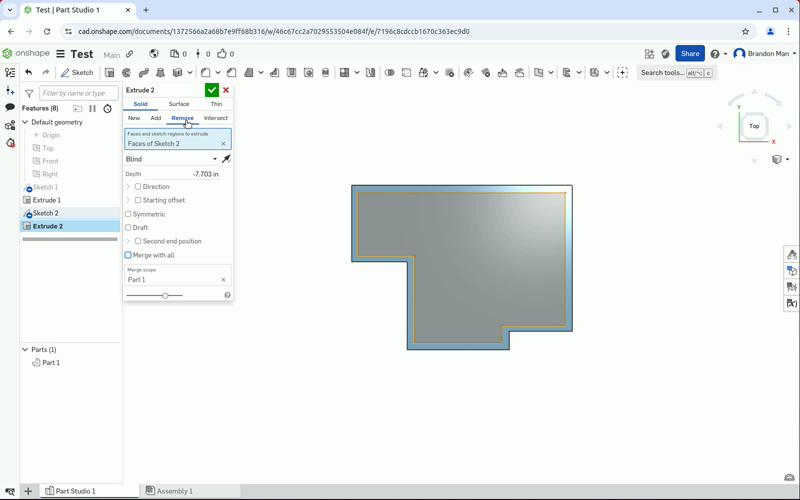
key(space)
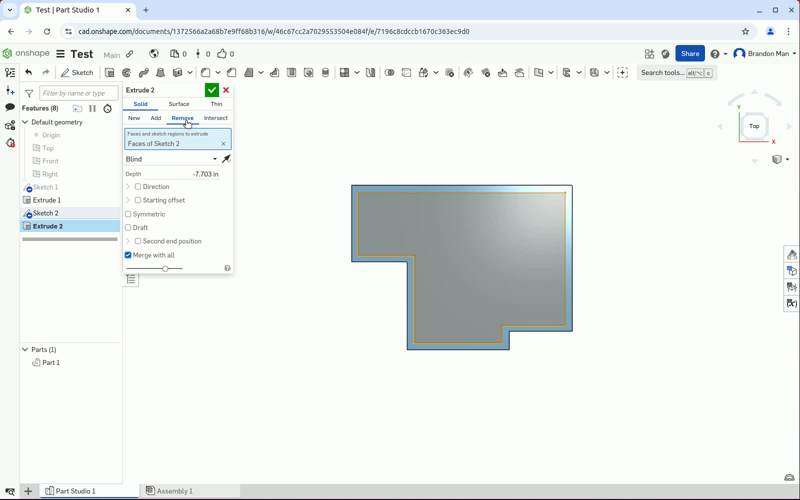
key(enter)
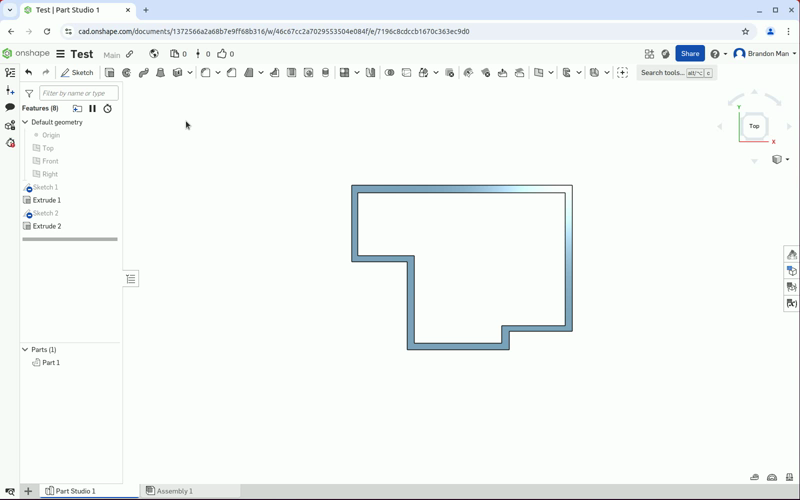
key(shift+h)
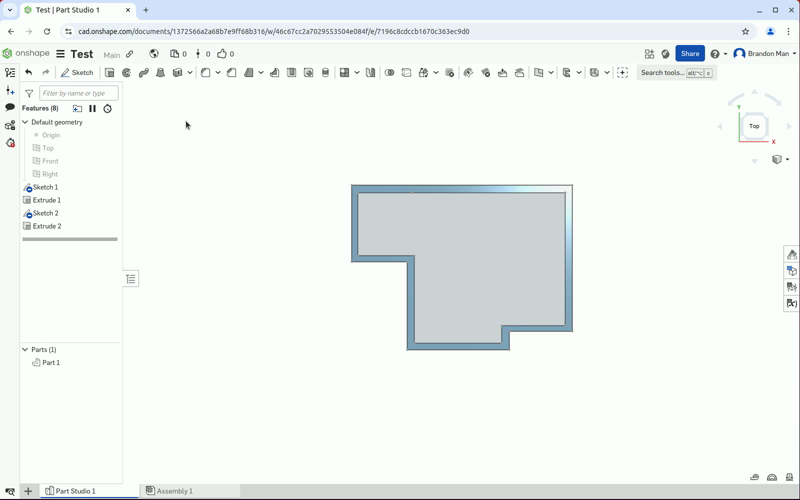
key(shift+h)
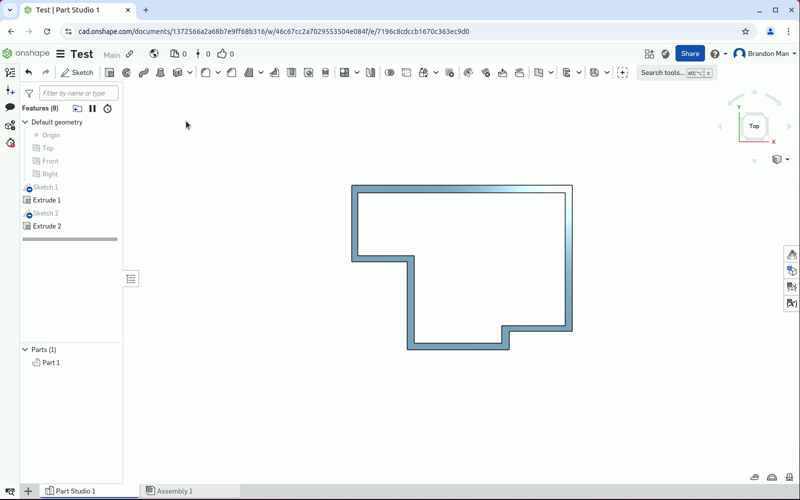
mouse_move(73, 189)
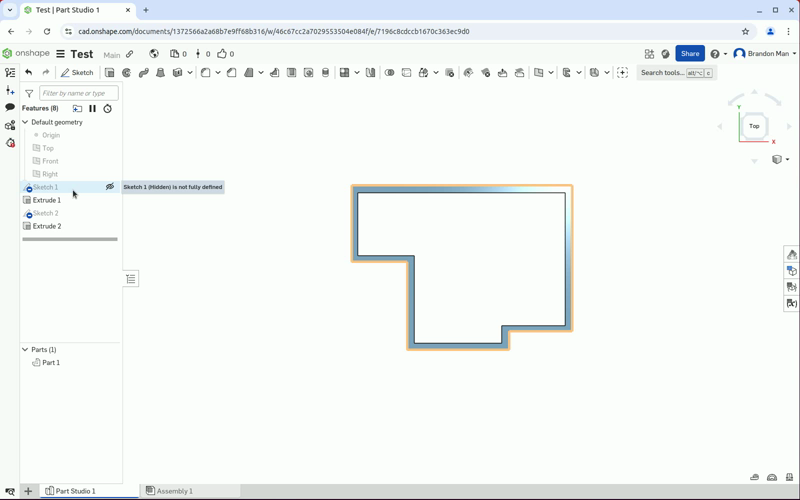
click(73, 189)
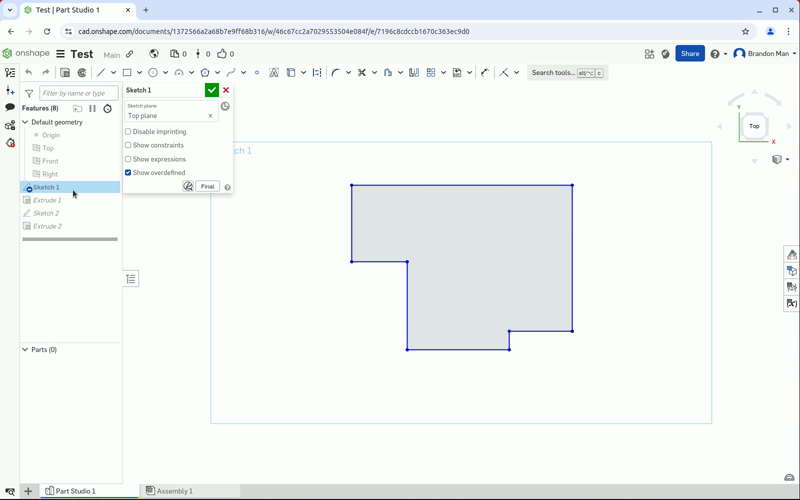
mouse_move(229, 92)
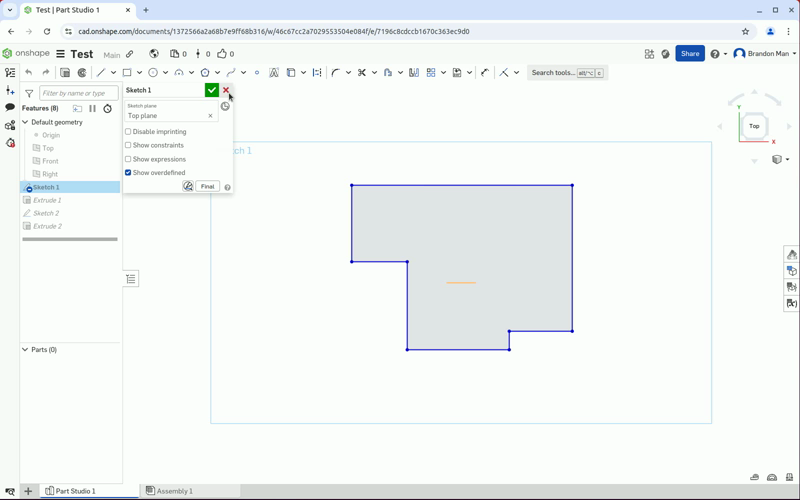
click(229, 92)
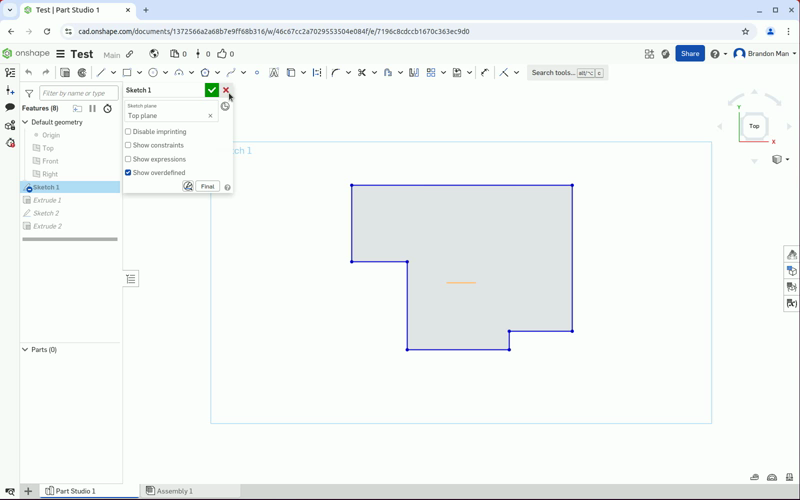
key(shift+s)
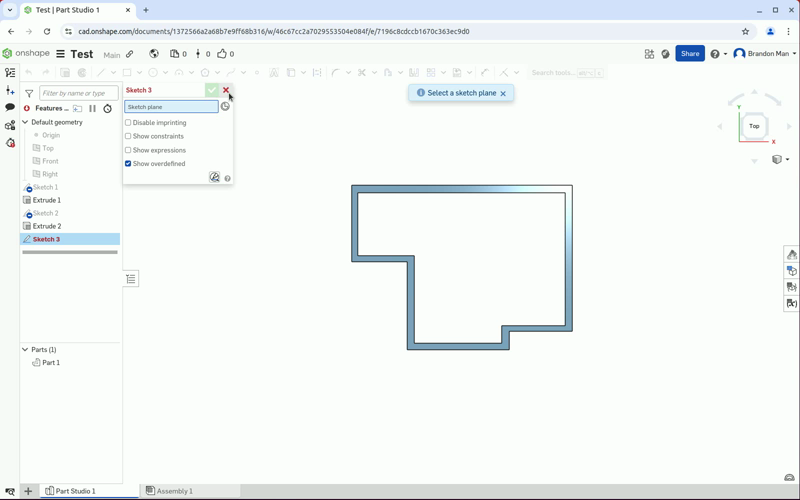
mouse_move(73, 150)
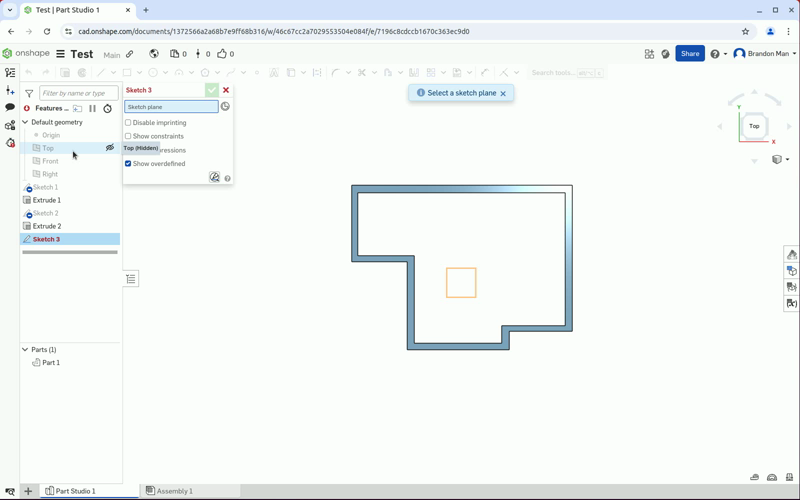
click(73, 150)
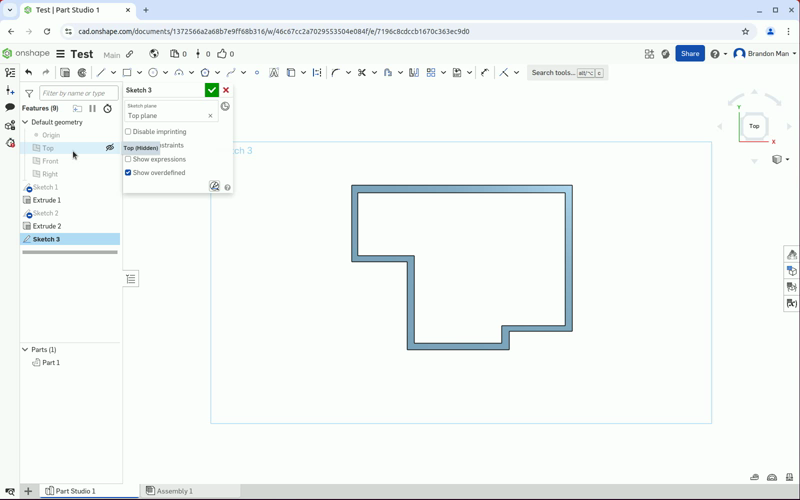
mouse_move(73, 352)
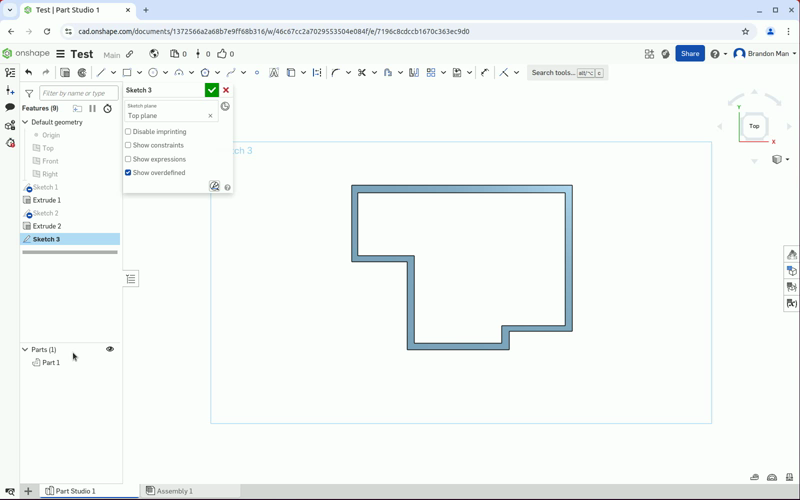
key(y)
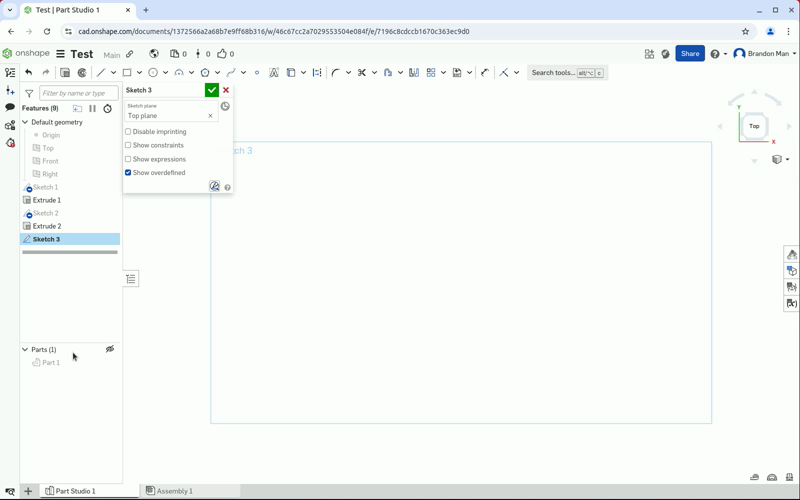
key(l)
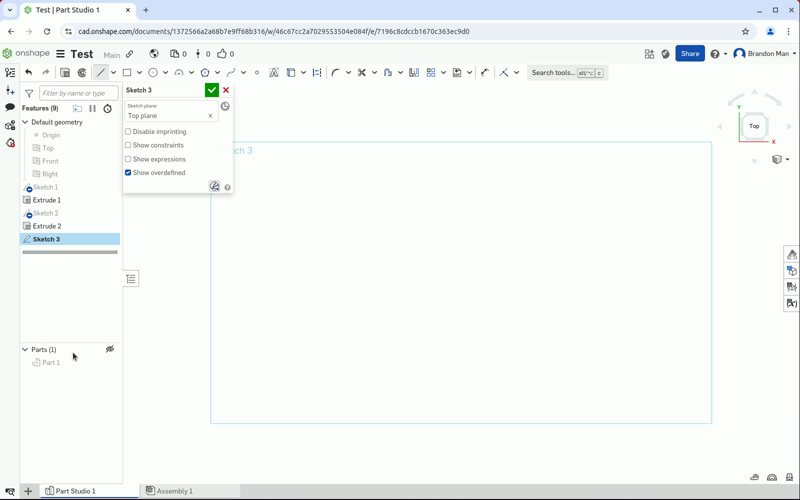
key_down(shift)
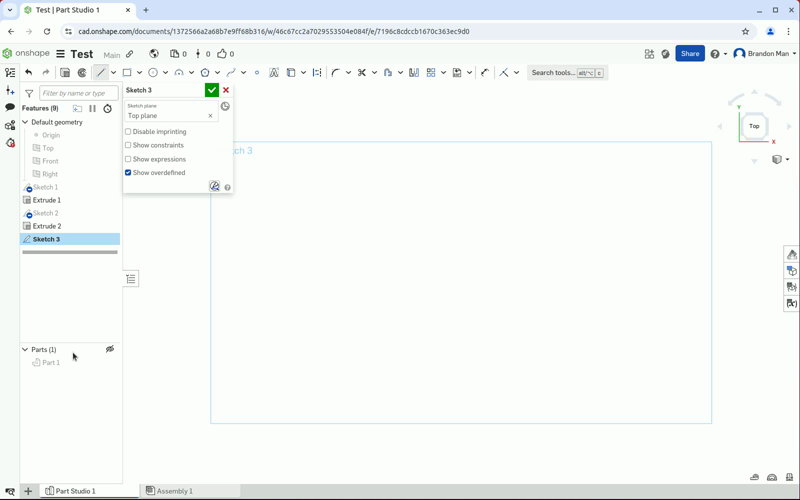
mouse_move(357, 255)
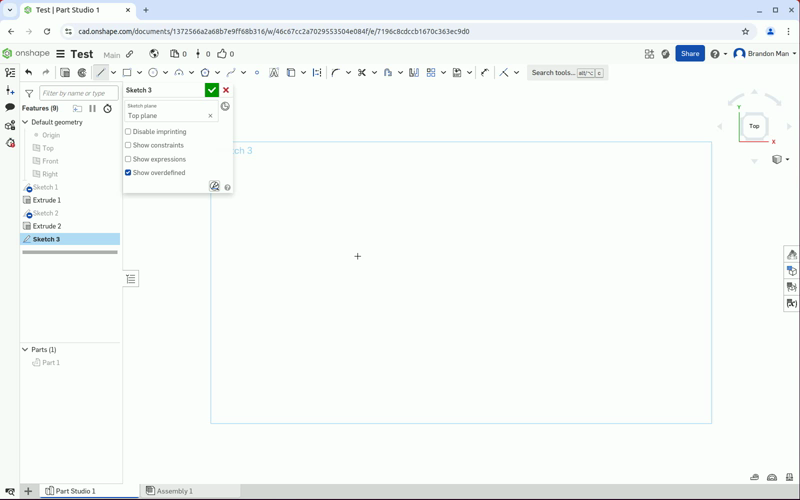
click(357, 255)
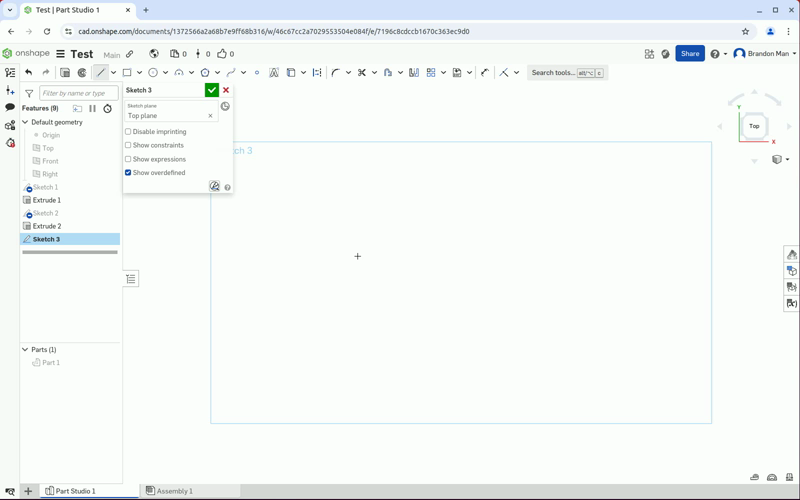
key_up(shift)
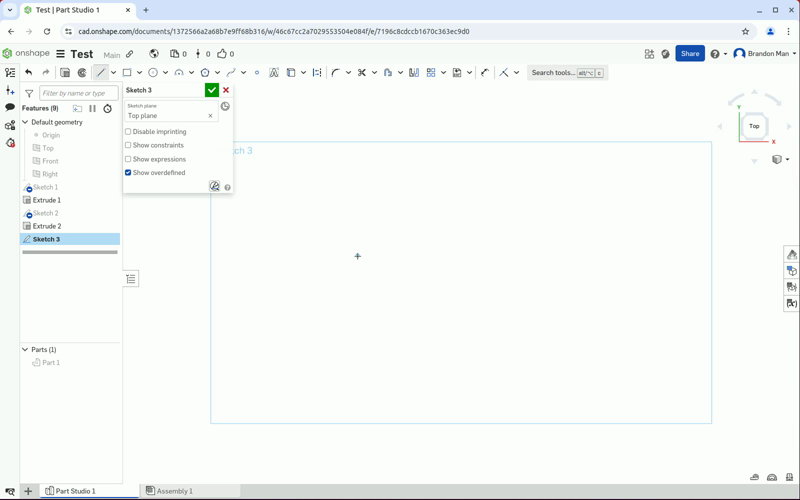
key_down(shift)
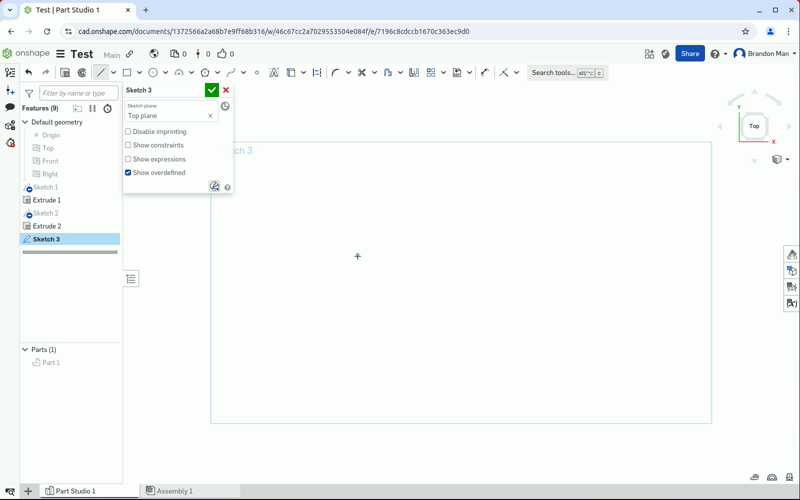
mouse_move(387, 255)
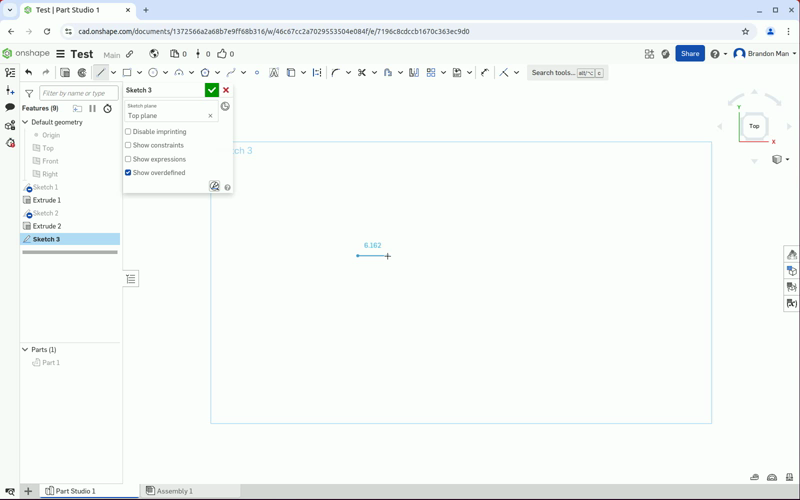
mouse_move(414, 255)
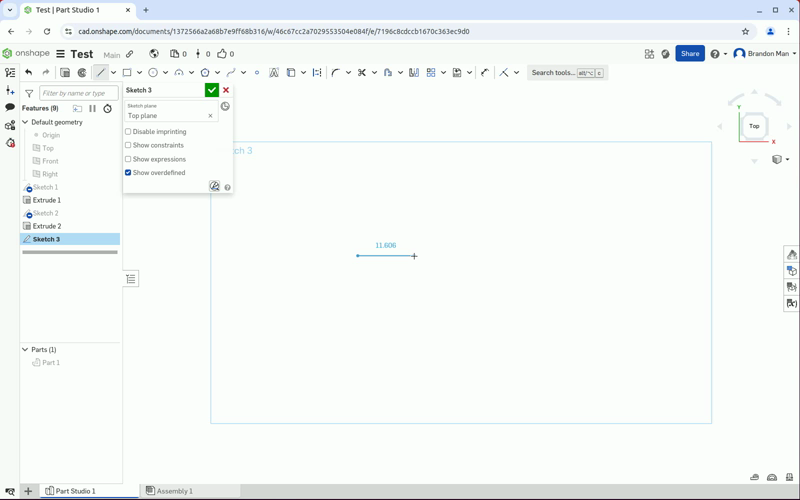
click(414, 255)
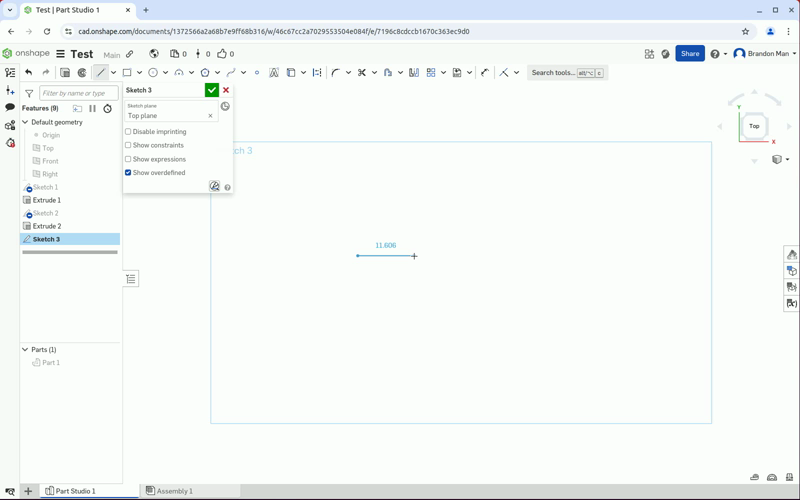
key_up(shift)
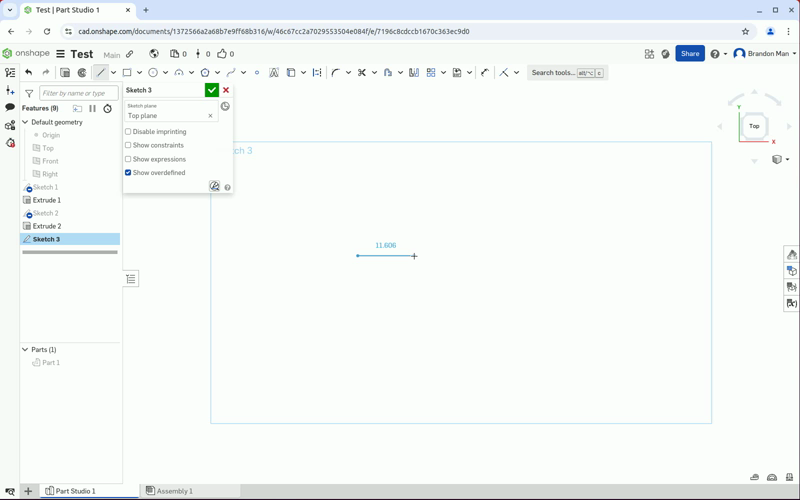
key_down(shift)
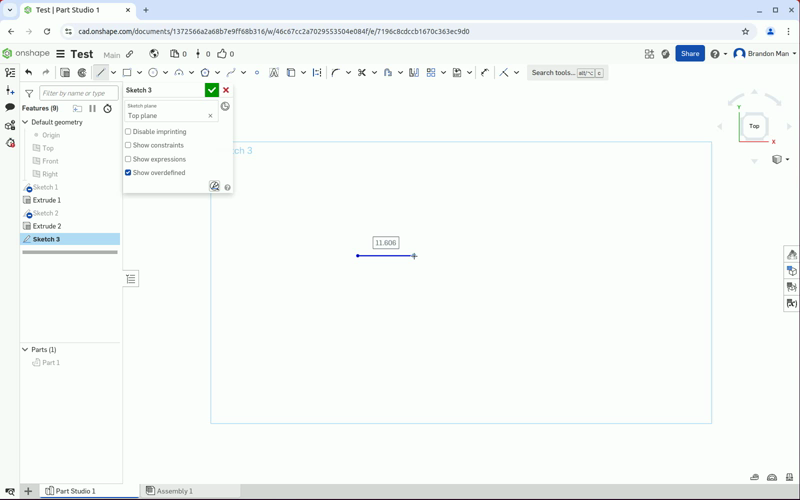
mouse_move(414, 343)
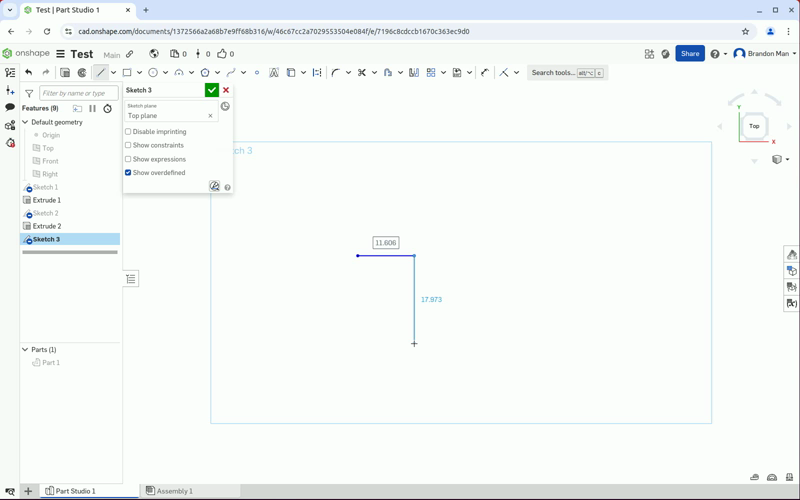
click(414, 343)
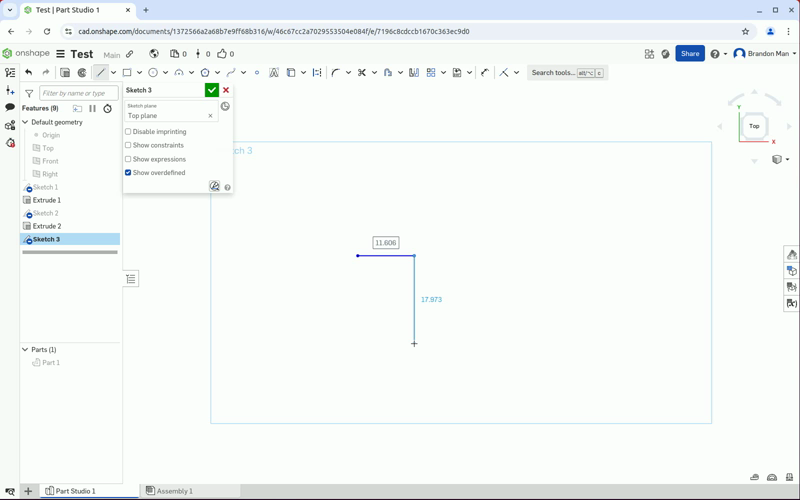
key_up(shift)
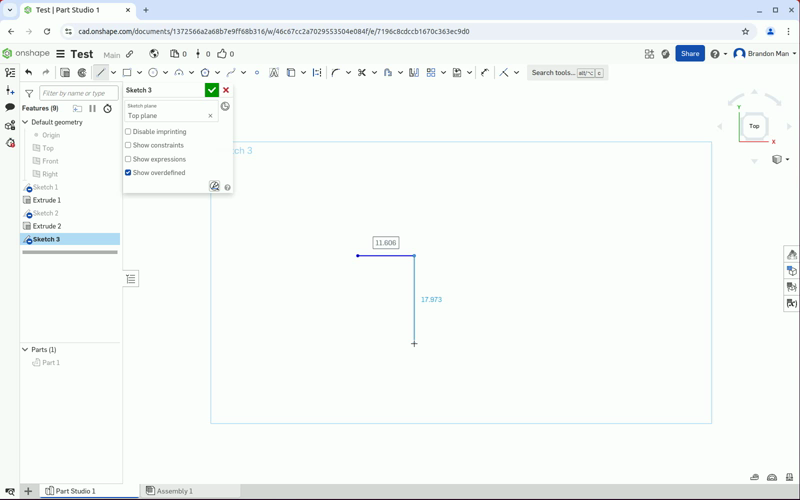
key_down(shift)
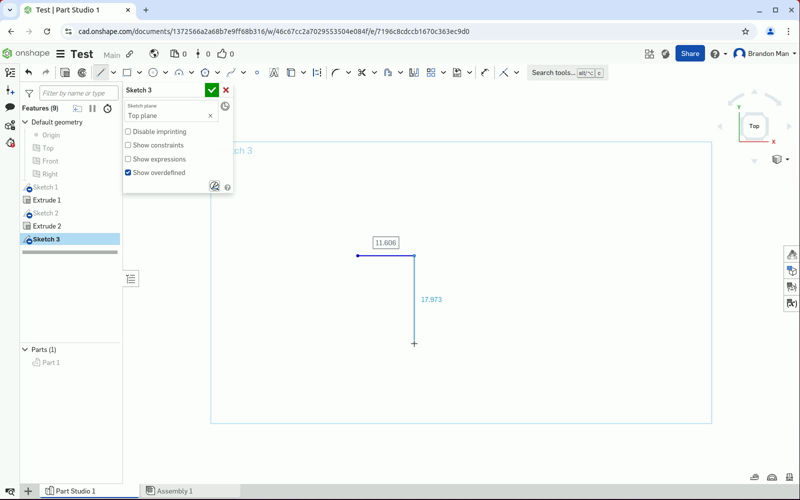
mouse_move(501, 343)
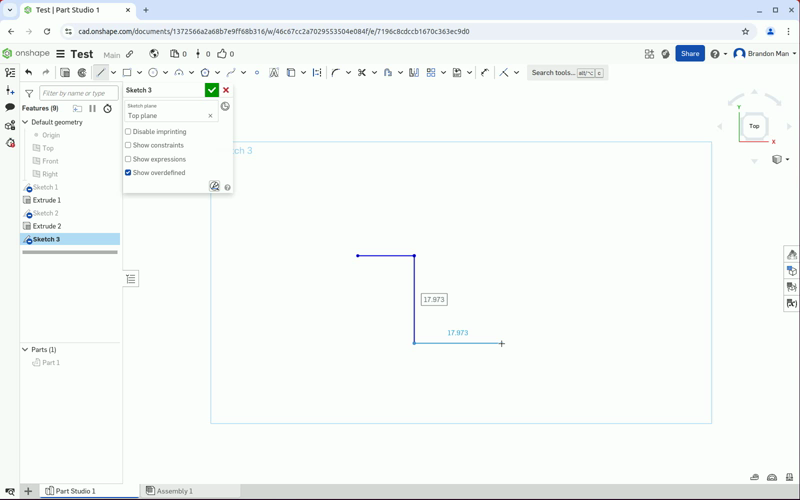
click(501, 343)
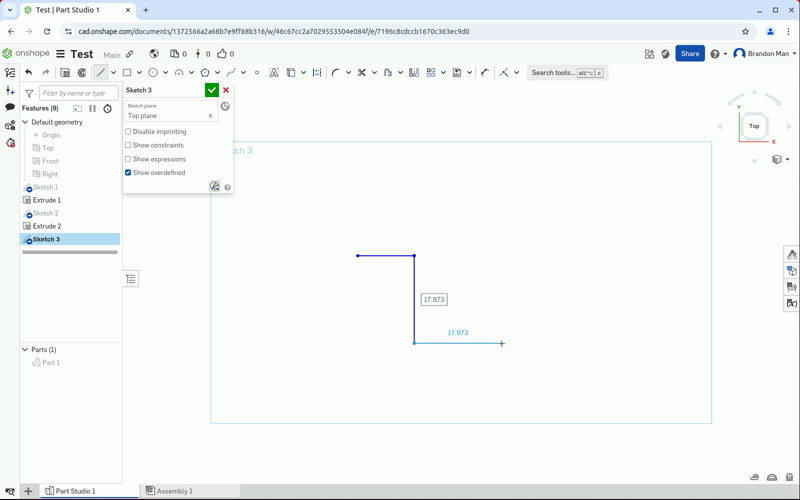
key_up(shift)
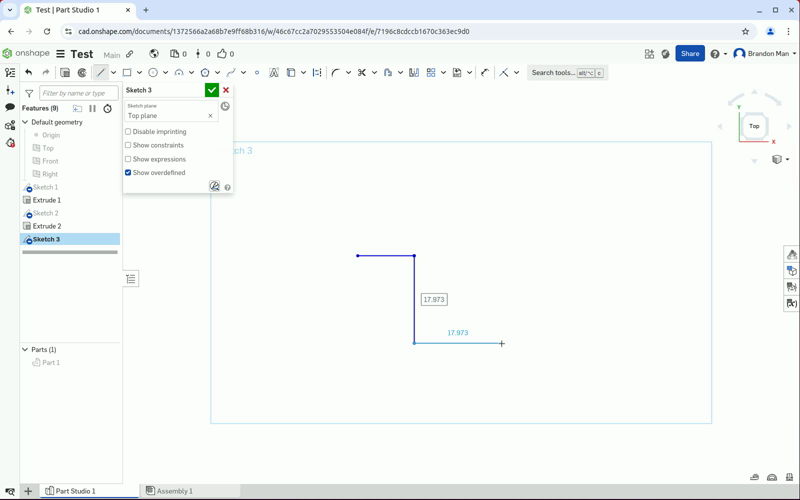
key_down(shift)
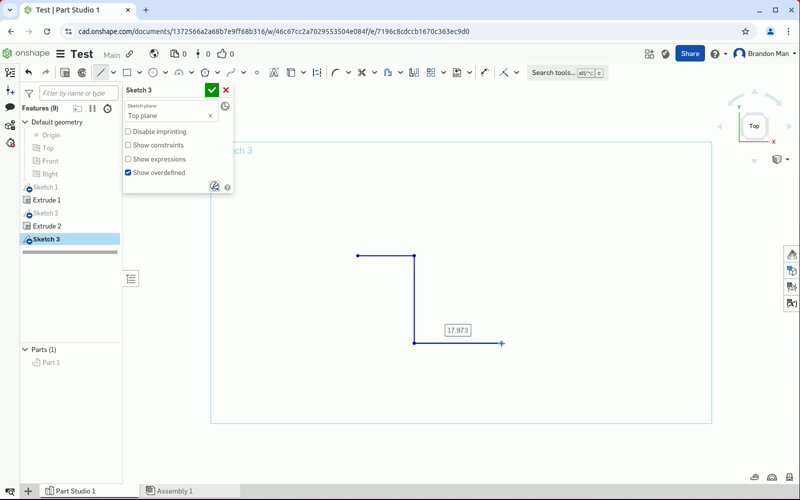
mouse_move(531, 343)
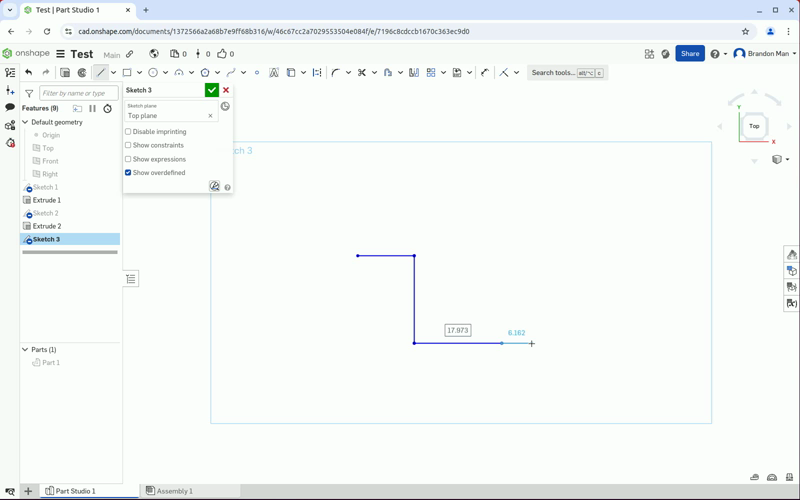
mouse_move(501, 325)
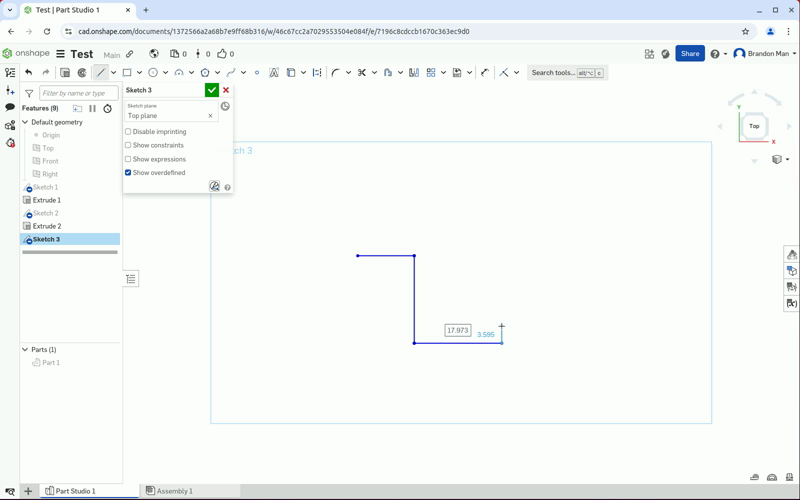
click(501, 325)
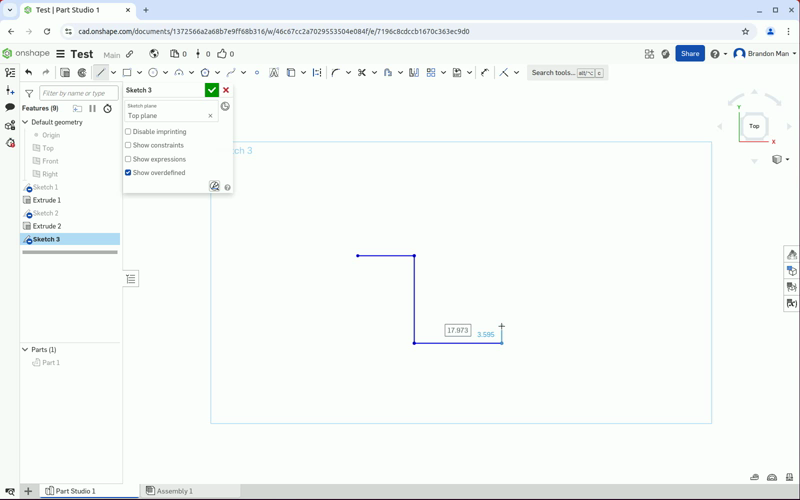
key_up(shift)
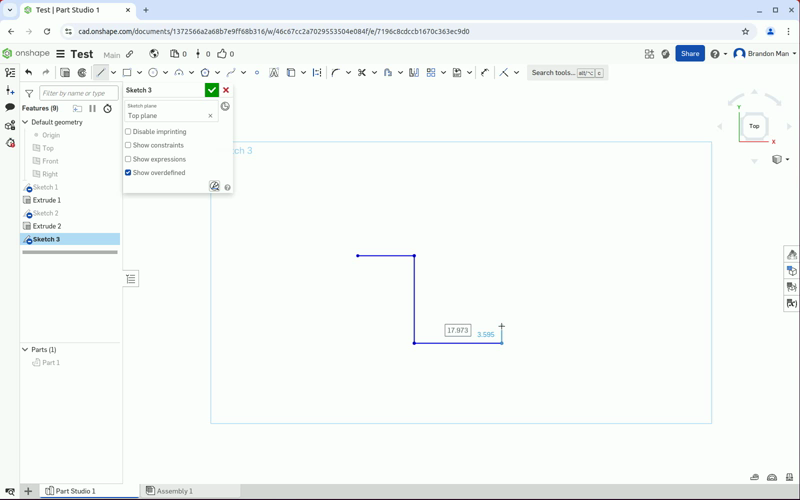
key_down(shift)
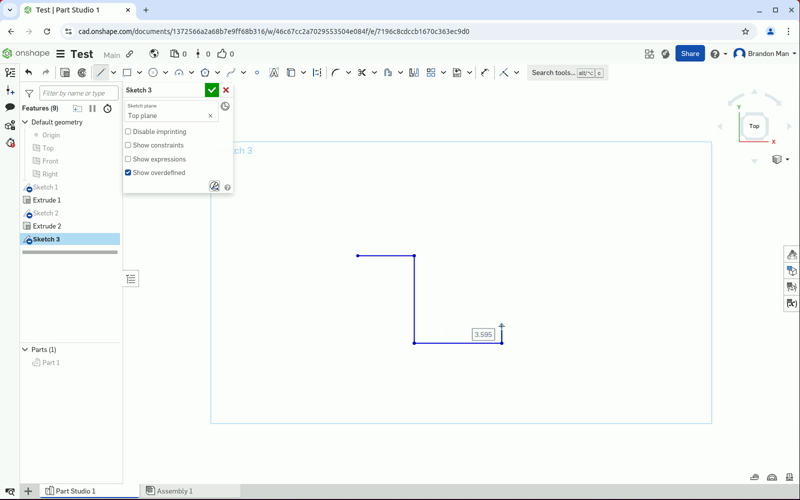
mouse_move(565, 325)
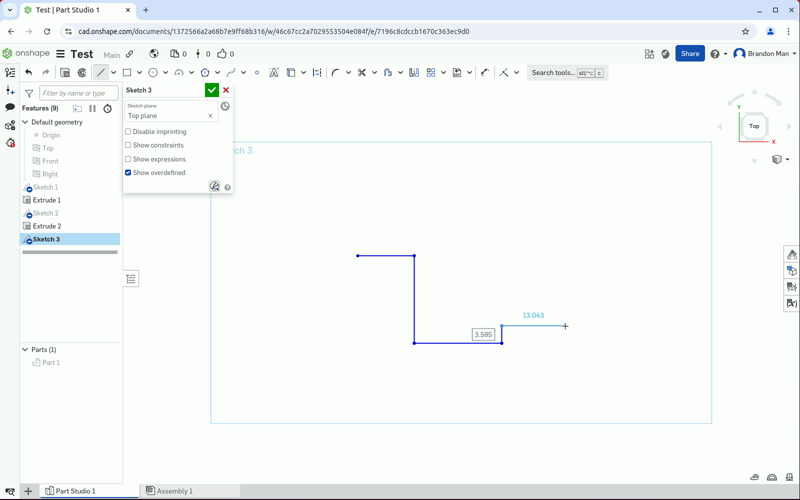
click(565, 325)
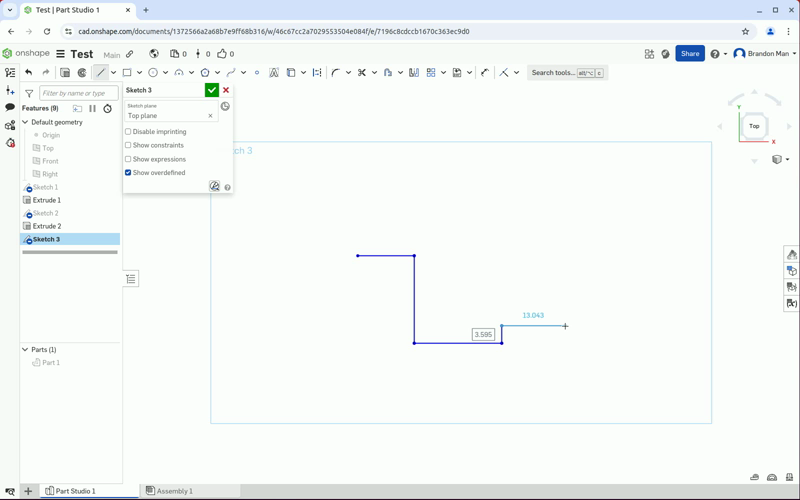
key_up(shift)
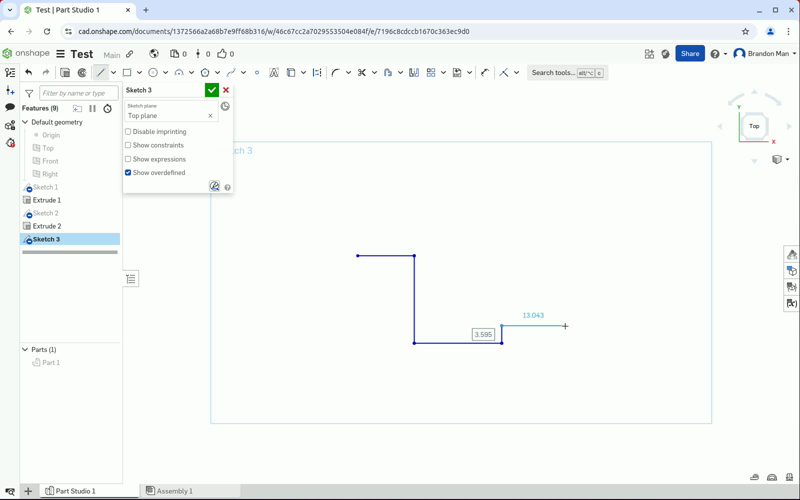
key_down(shift)
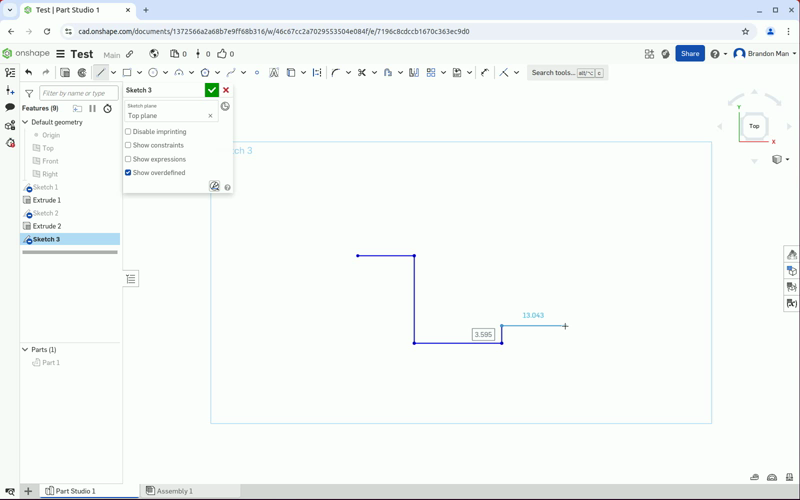
mouse_move(565, 192)
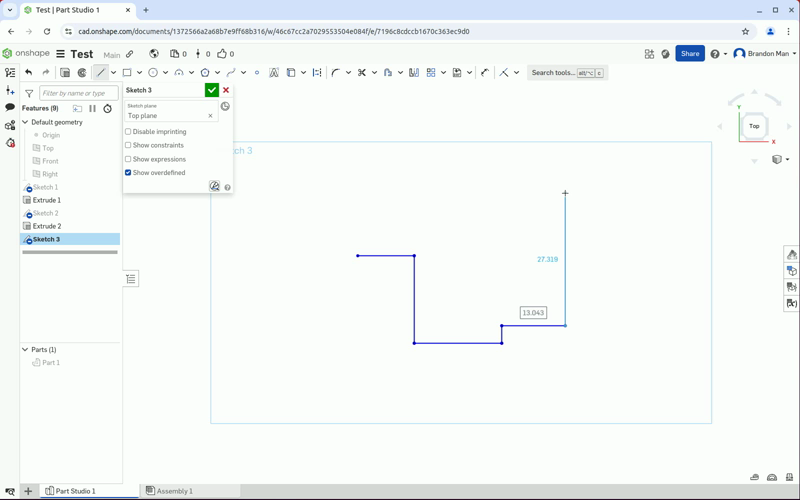
click(565, 192)
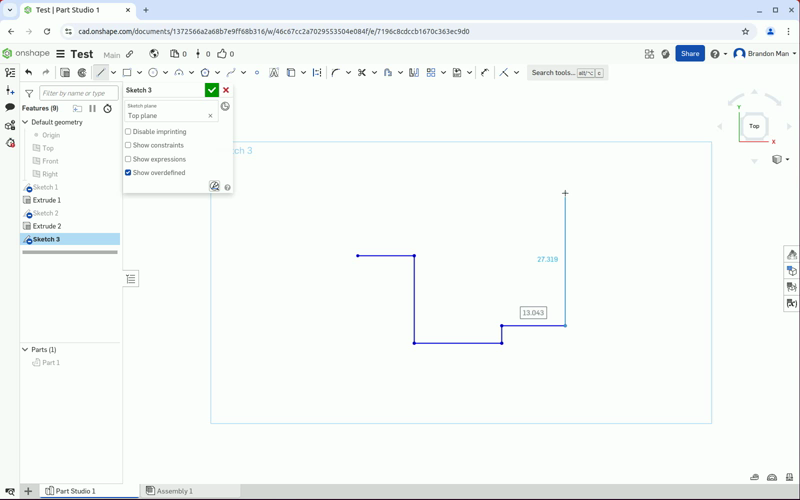
key_up(shift)
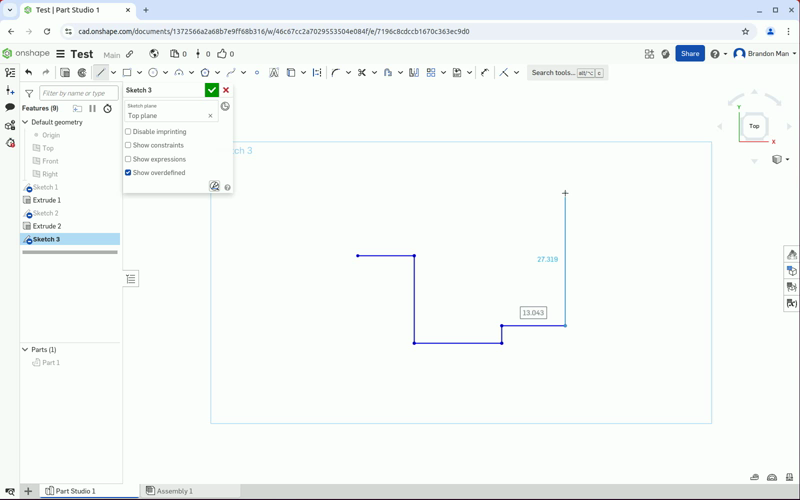
key_down(shift)
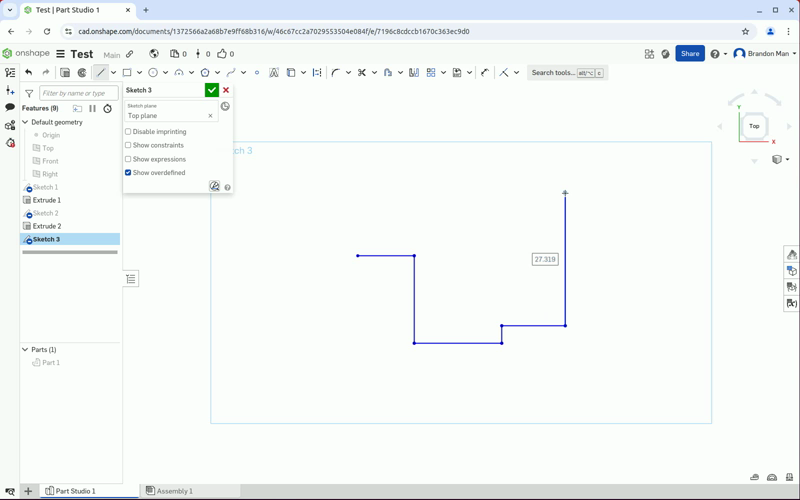
mouse_move(412, 192)
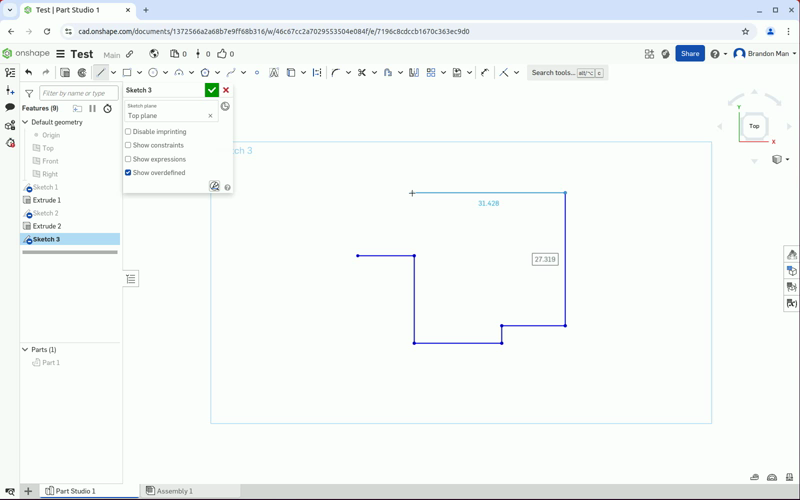
click(412, 192)
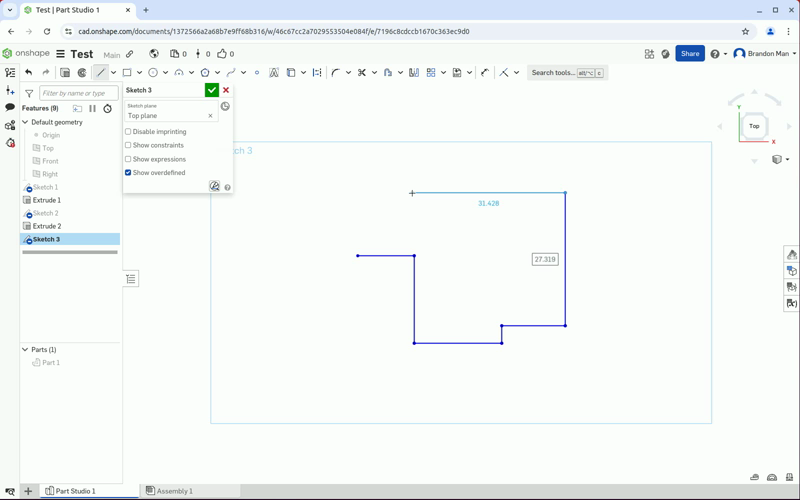
key_up(shift)
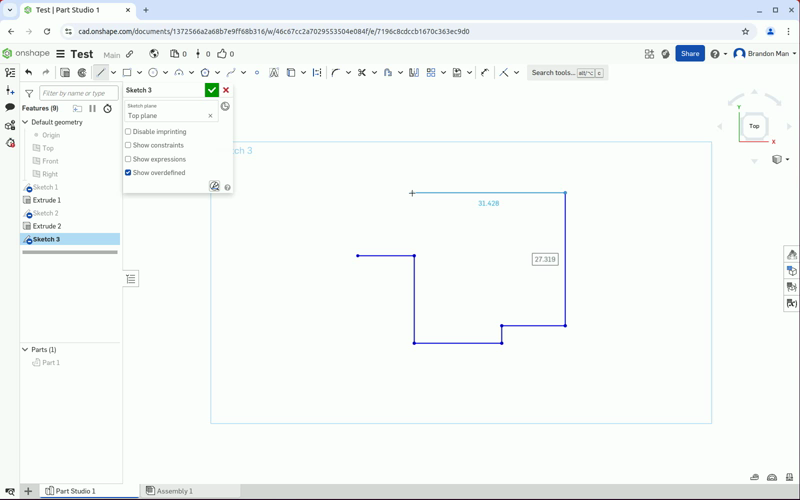
key_down(shift)
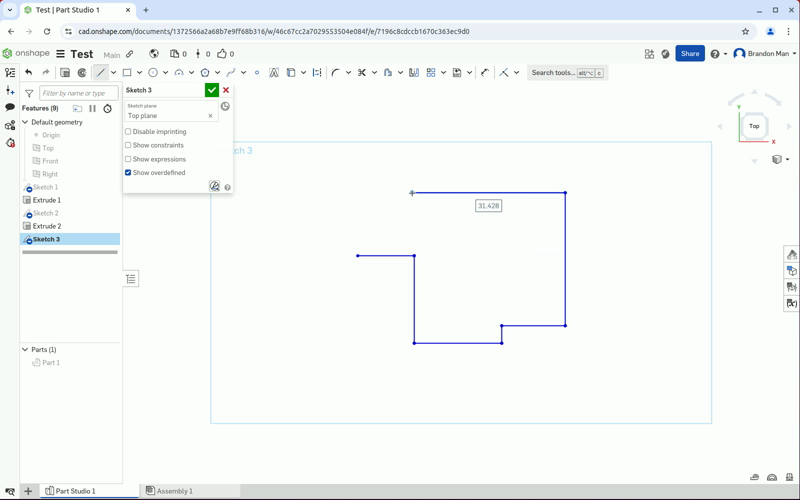
mouse_move(442, 192)
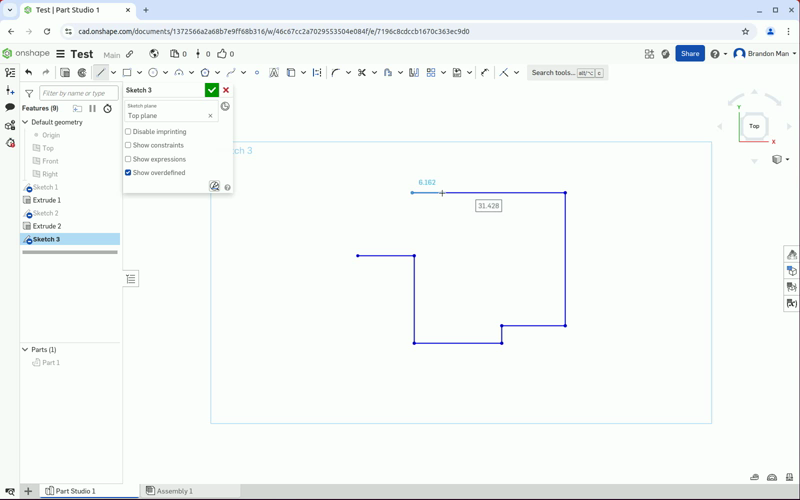
mouse_move(357, 192)
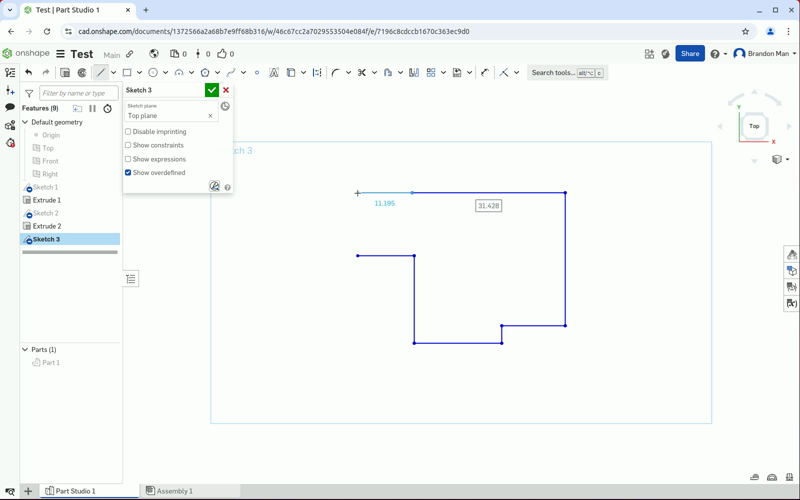
click(357, 192)
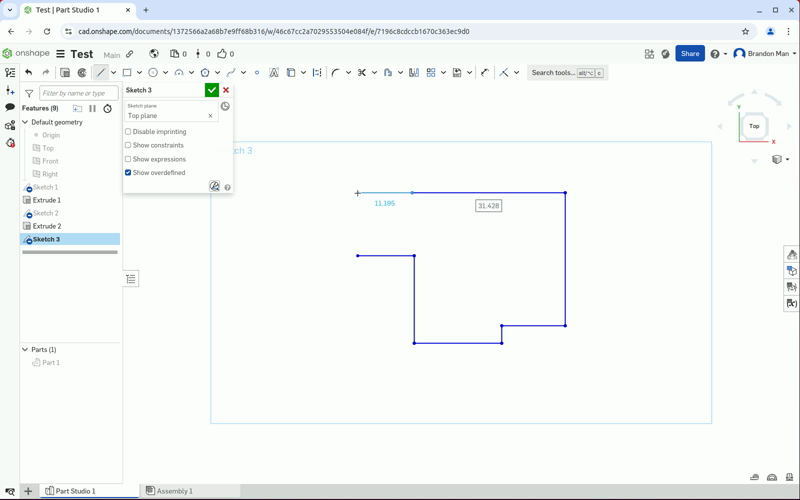
key_up(shift)
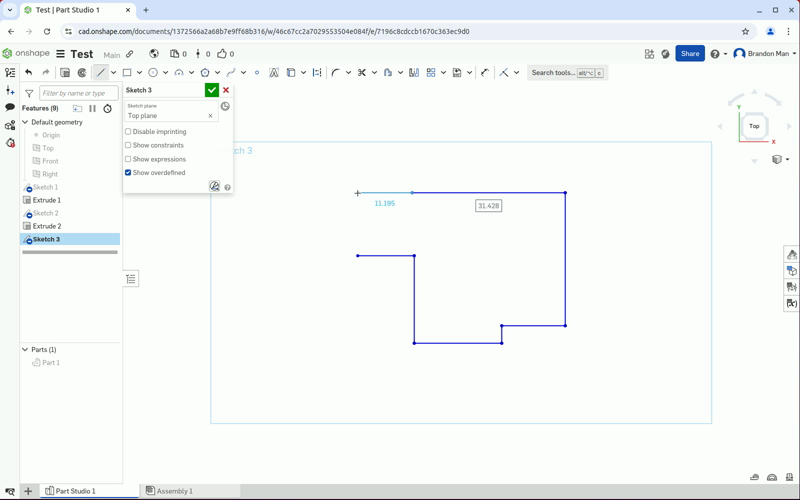
key_down(shift)
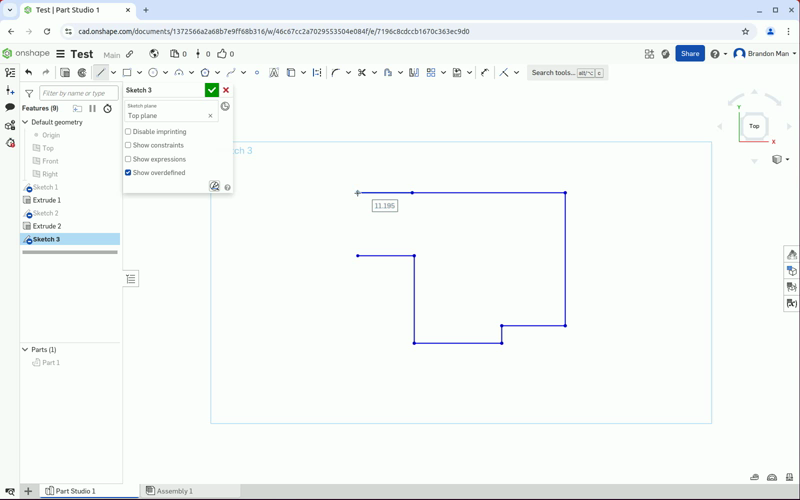
mouse_move(357, 255)
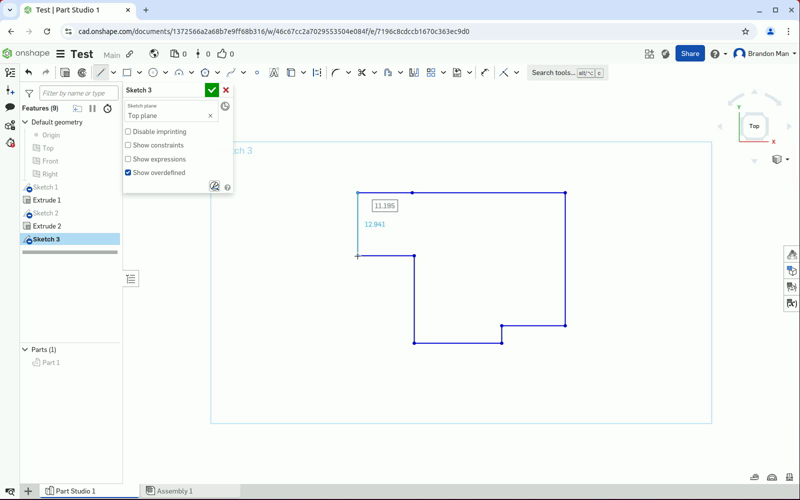
key_up(shift)
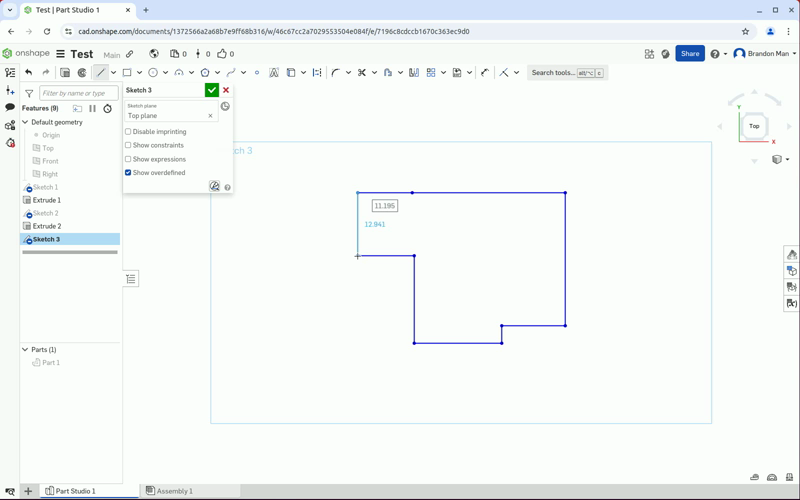
click(357, 255)
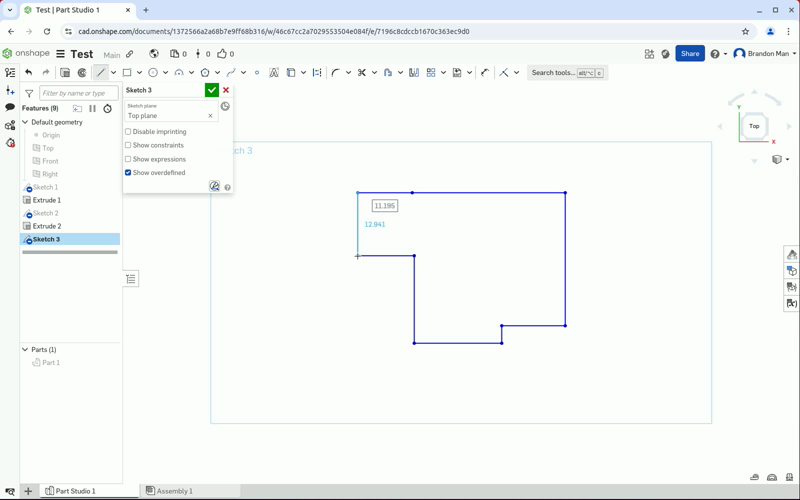
key(esc)
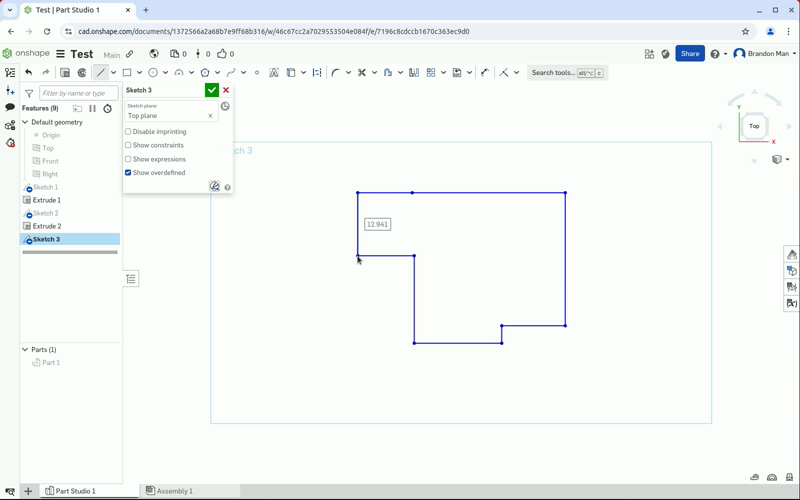
mouse_move(394, 233)
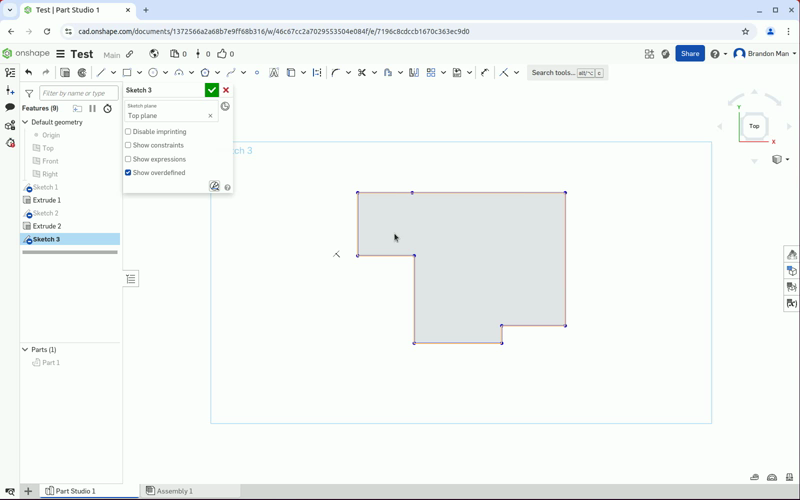
click(394, 233)
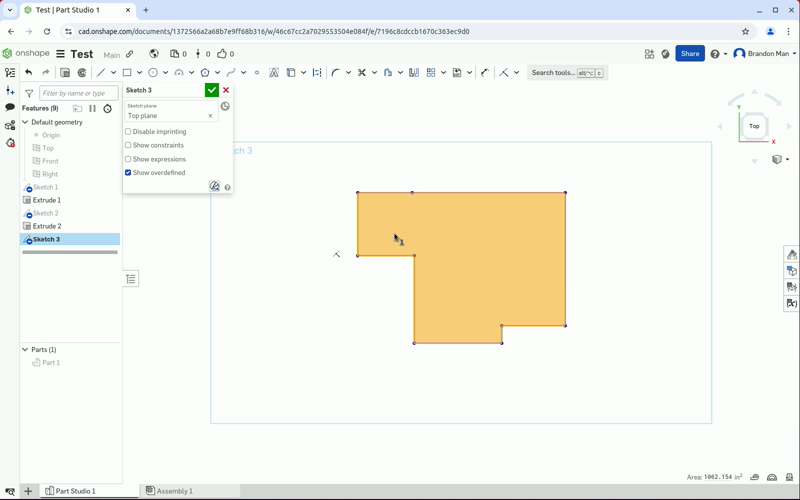
mouse_move(73, 352)
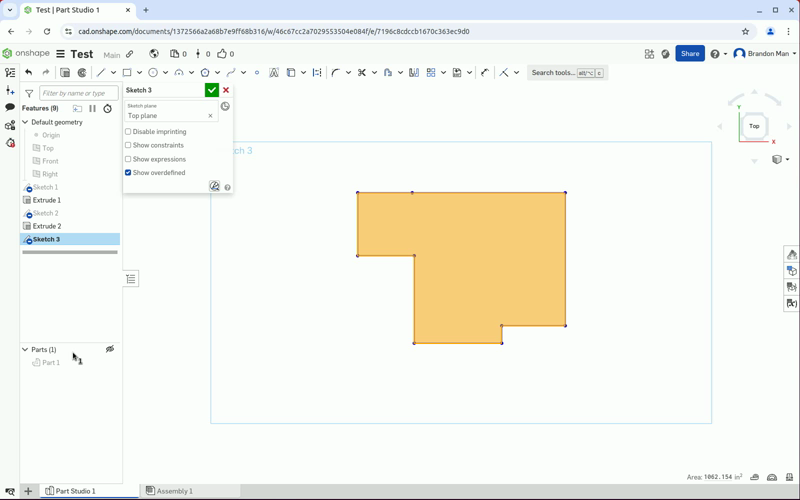
key(shift+y)
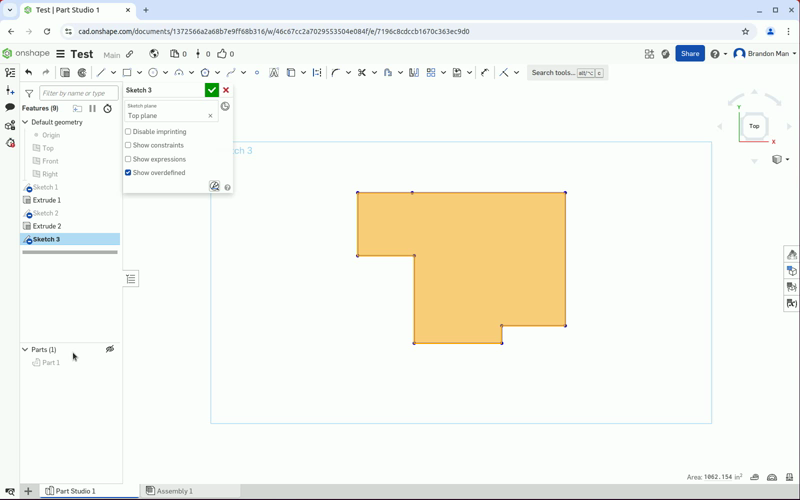
key(shift+e)
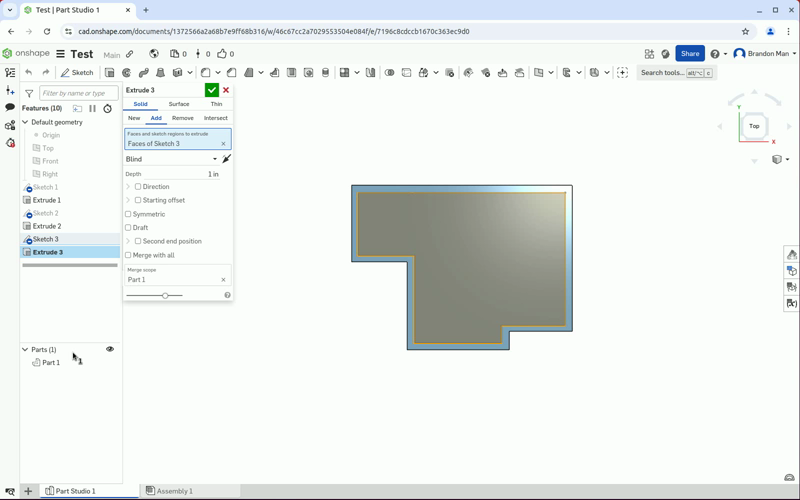
mouse_move(143, 106)
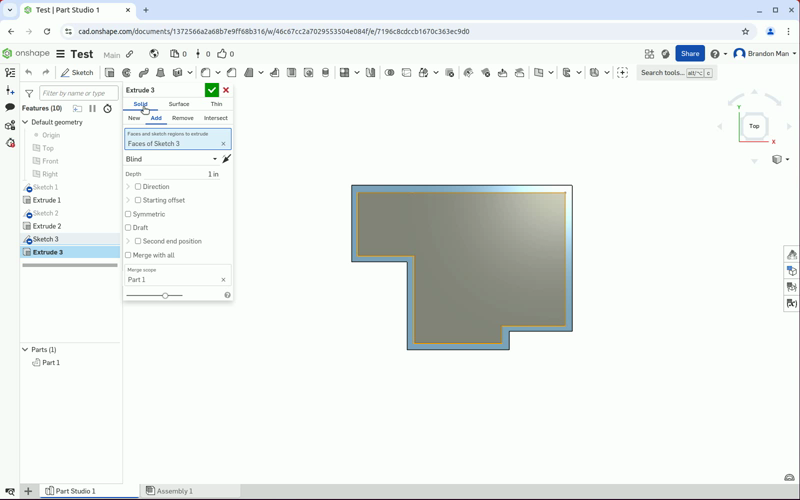
click(143, 106)
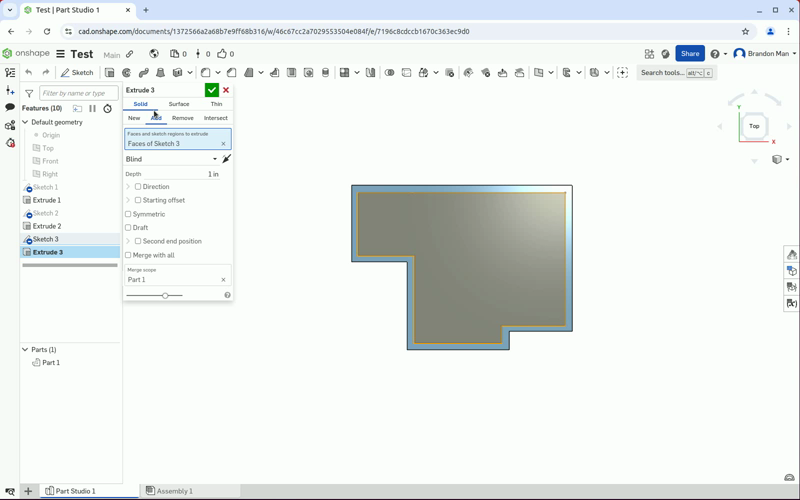
mouse_move(186, 120)
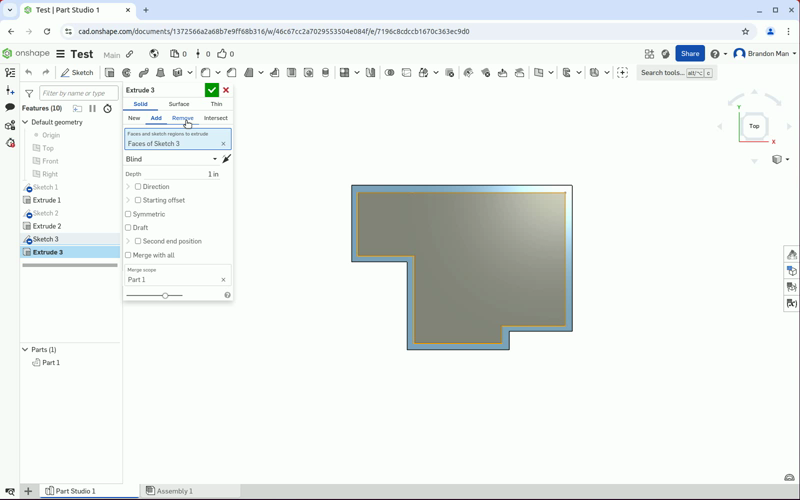
click(186, 120)
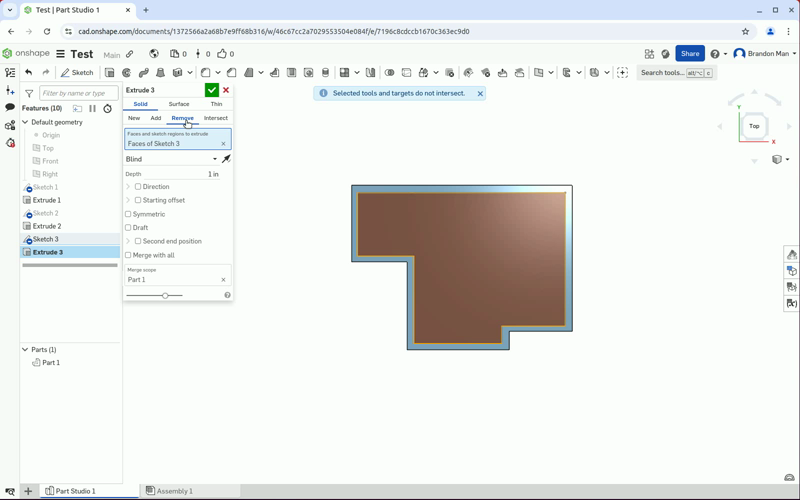
key(tab, 4)
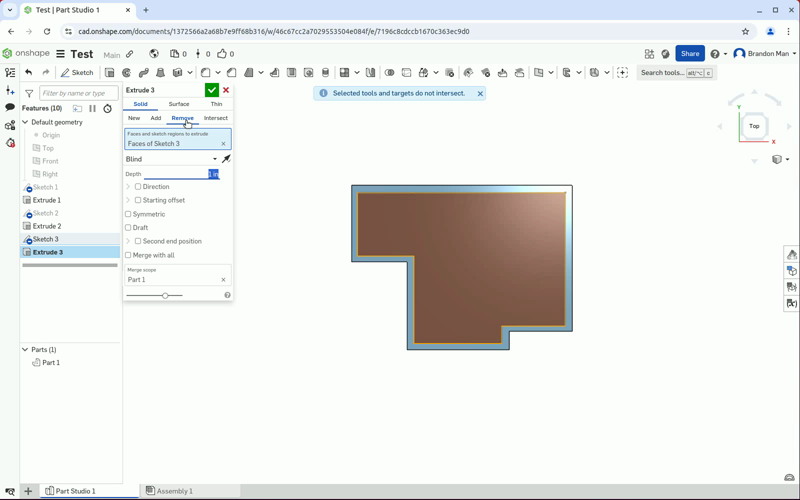
text(-7.703)
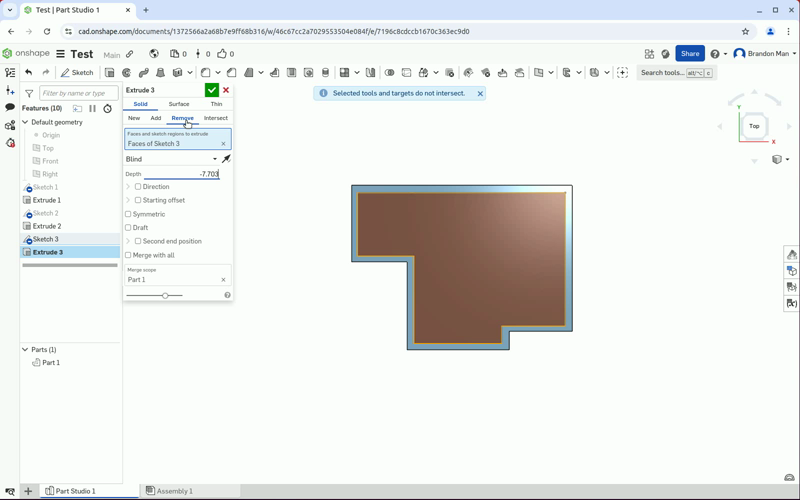
key(tab, 6)
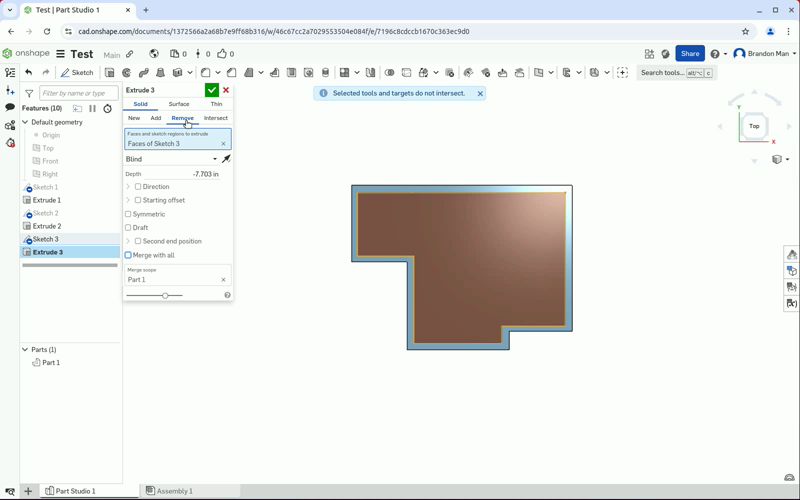
key(space)
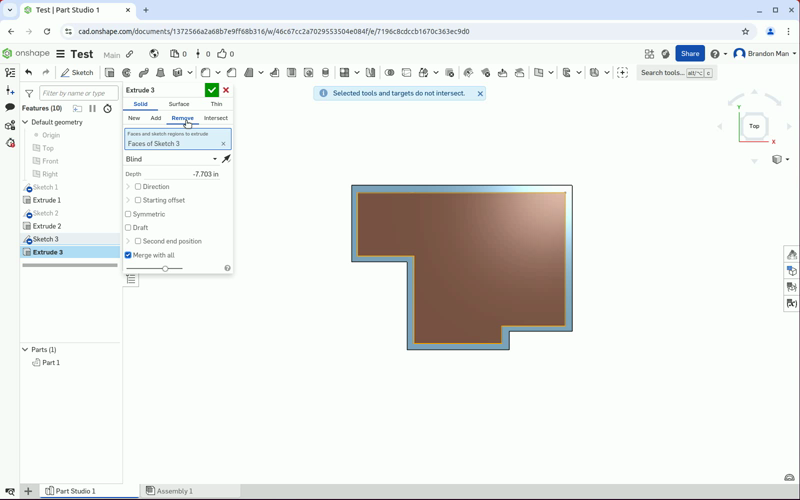
key(enter)
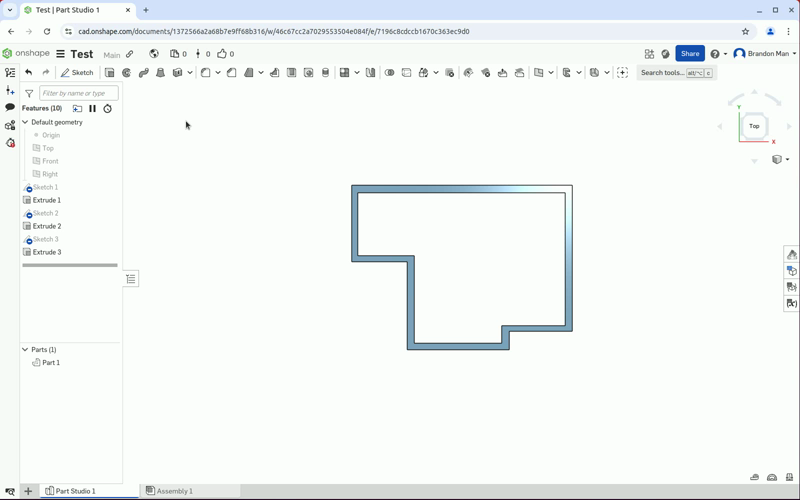
key(shift+h)
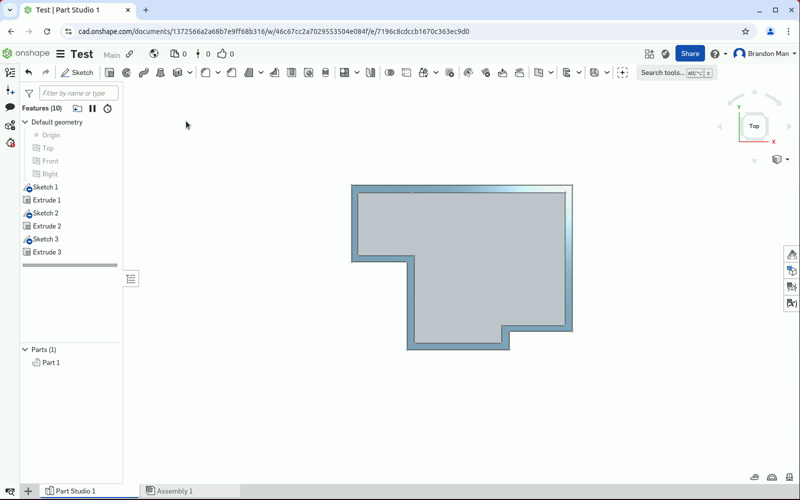
key(shift+h)
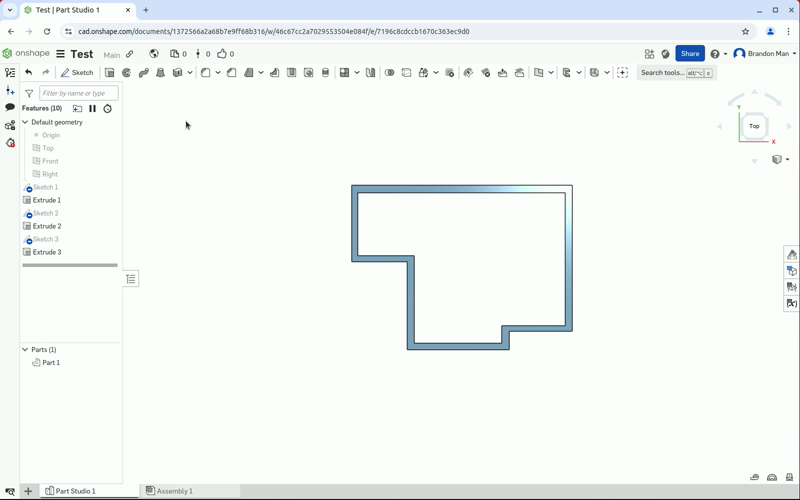
mouse_move(73, 189)
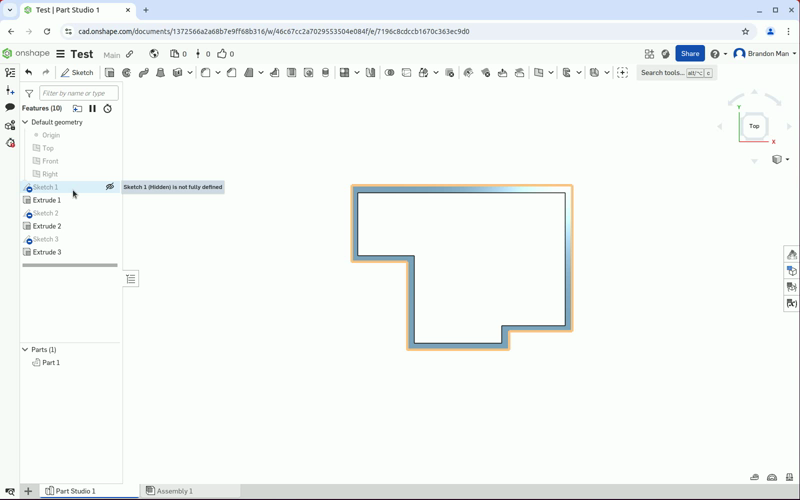
click(73, 189)
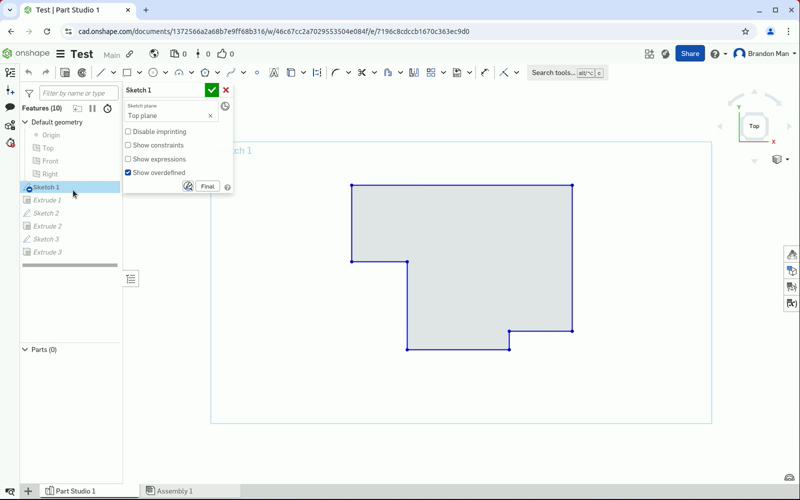
mouse_move(229, 92)
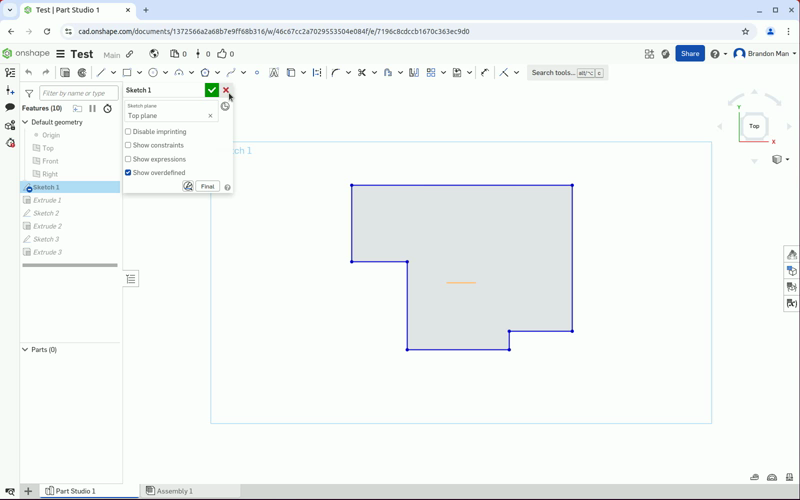
click(229, 92)
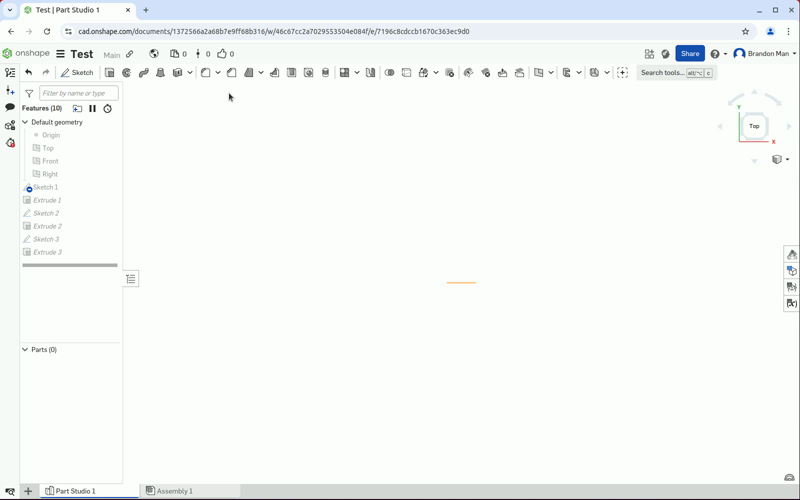
mouse_move(73, 352)
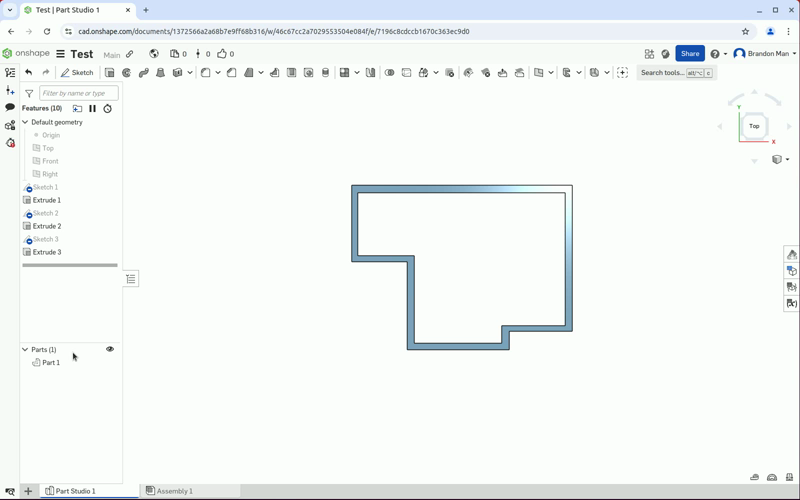
key(y)
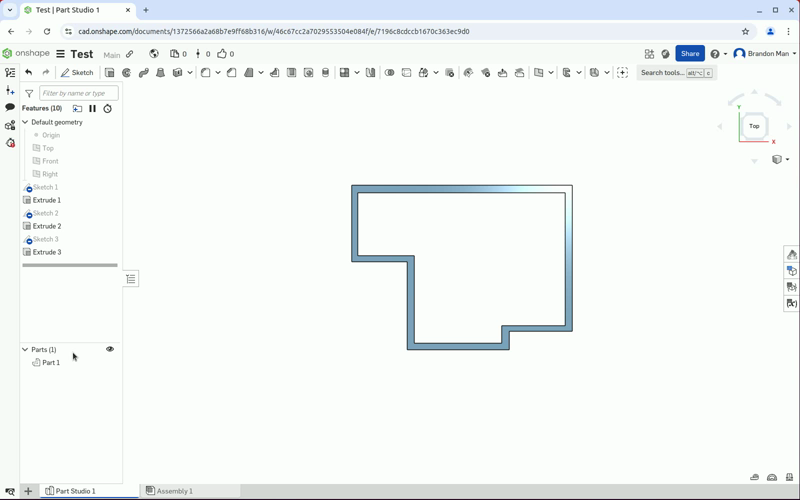
key(shift+p)
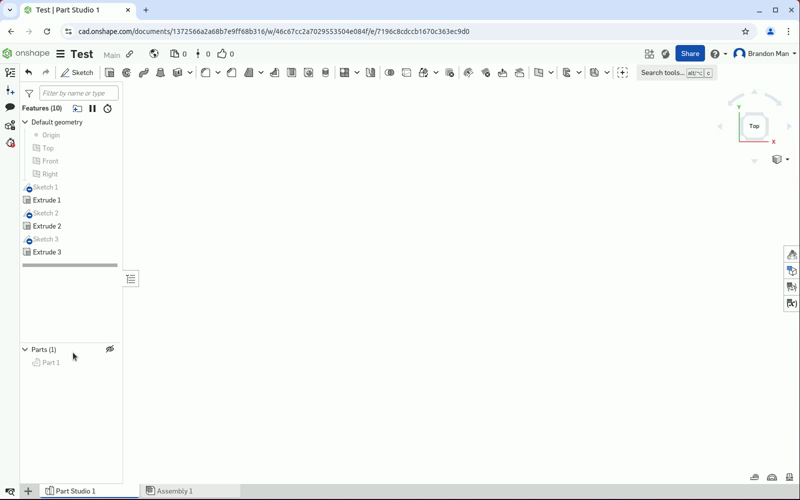
key(space)
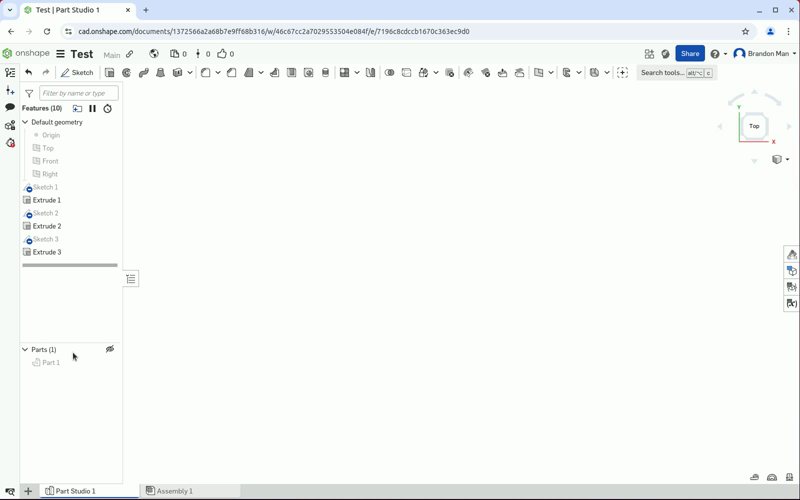
key_down(shift)
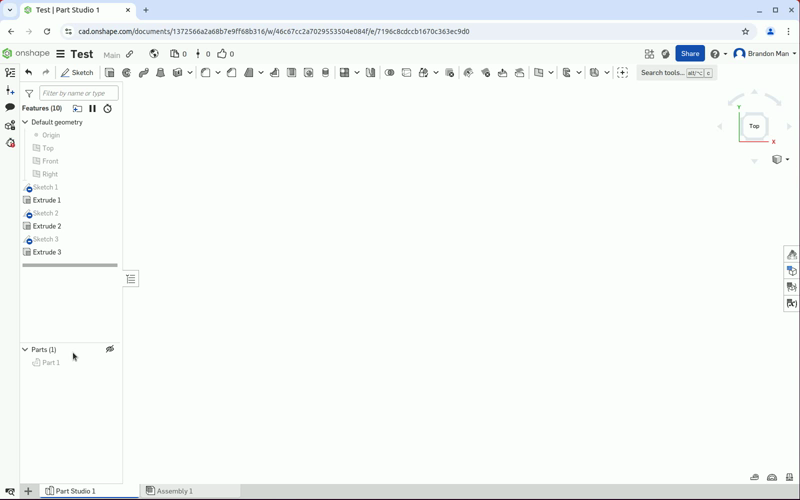
key(up)
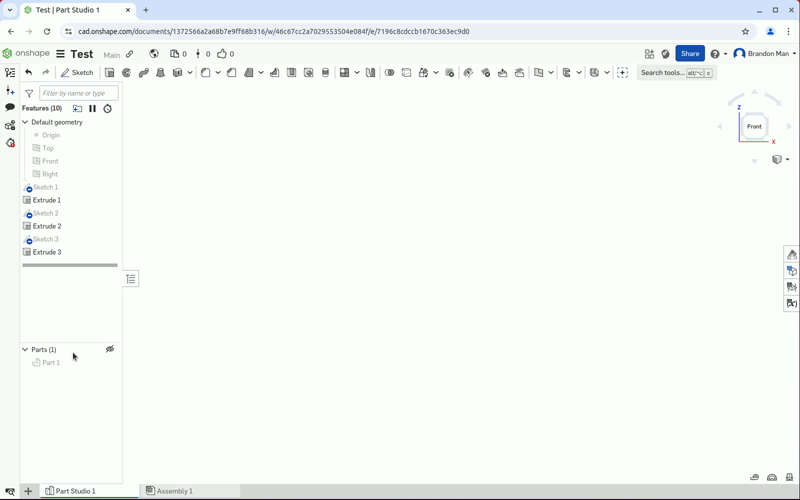
key_up(shift)
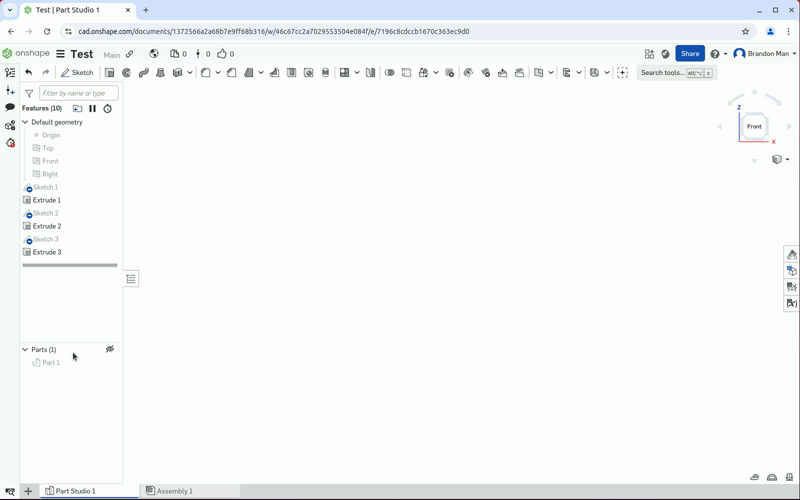
key(space)
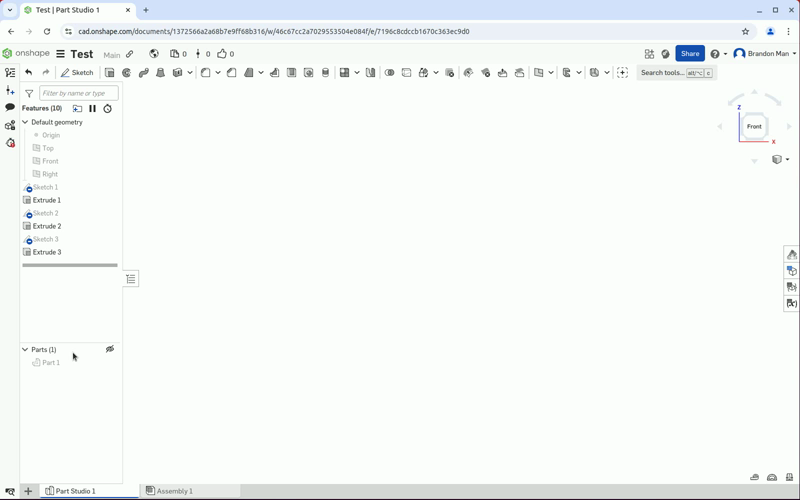
key_down(shift)
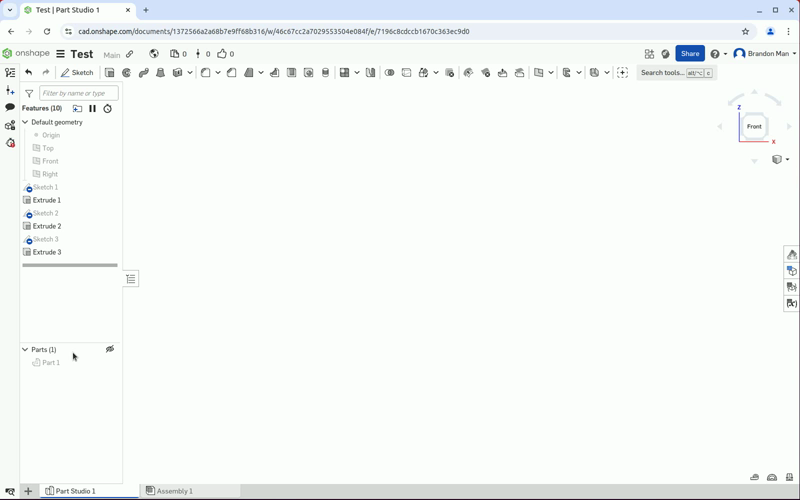
key(left)
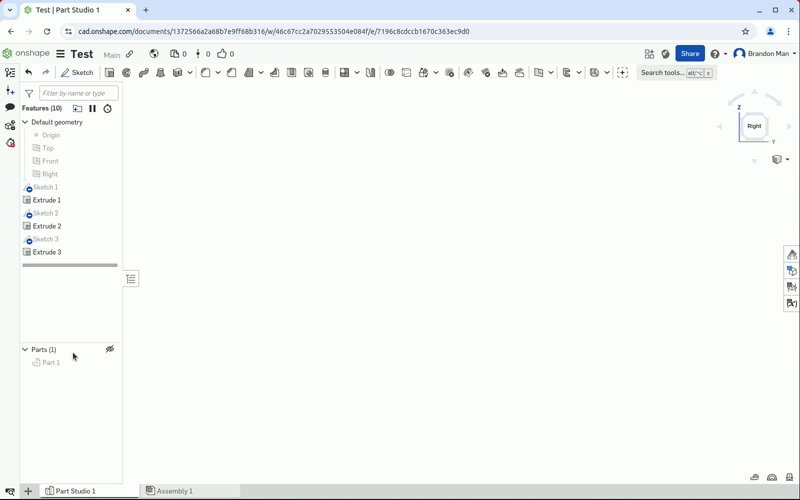
key_up(shift)
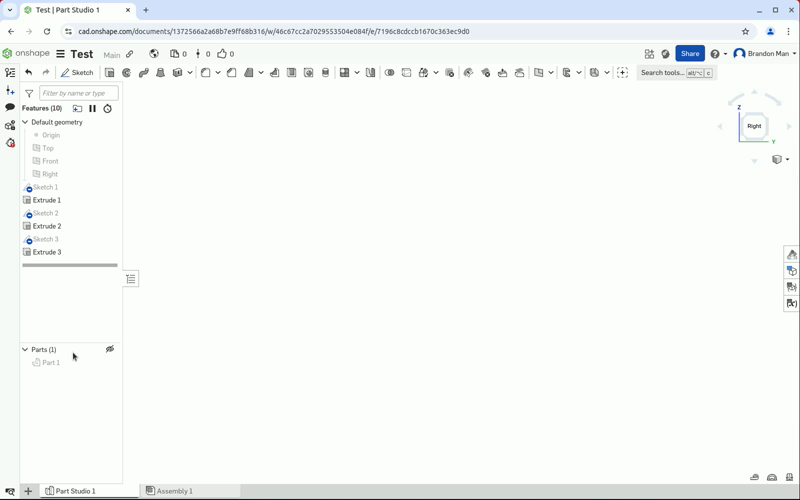
mouse_move(73, 352)
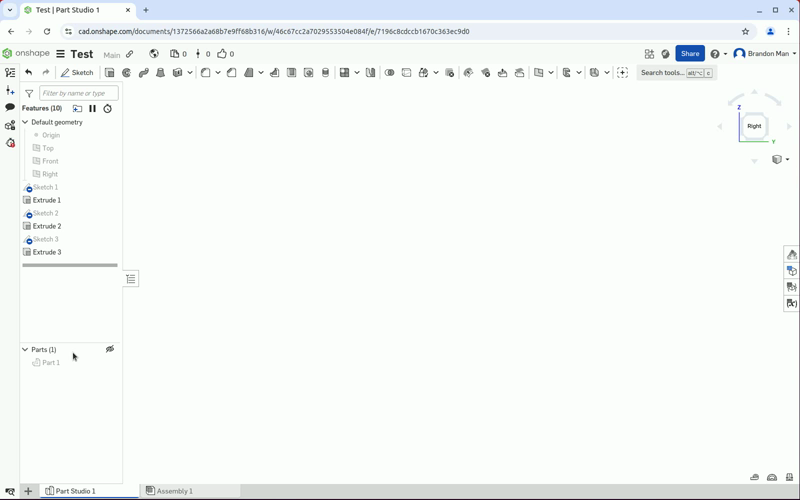
key(shift+y)
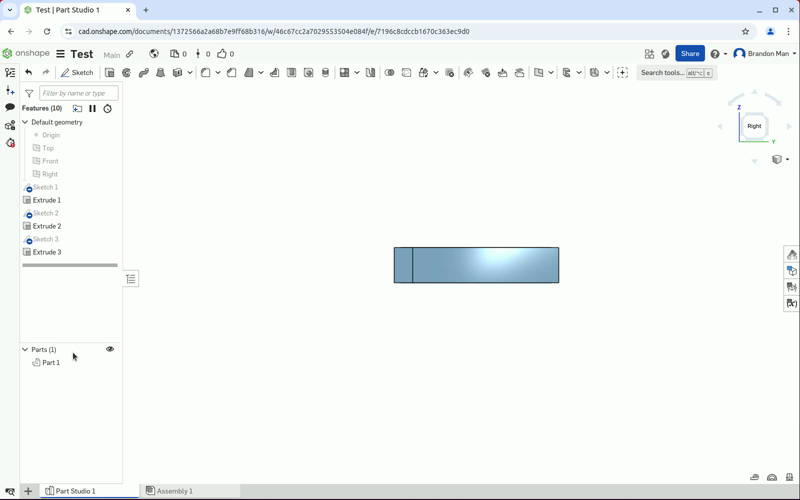
mouse_move(541, 75)
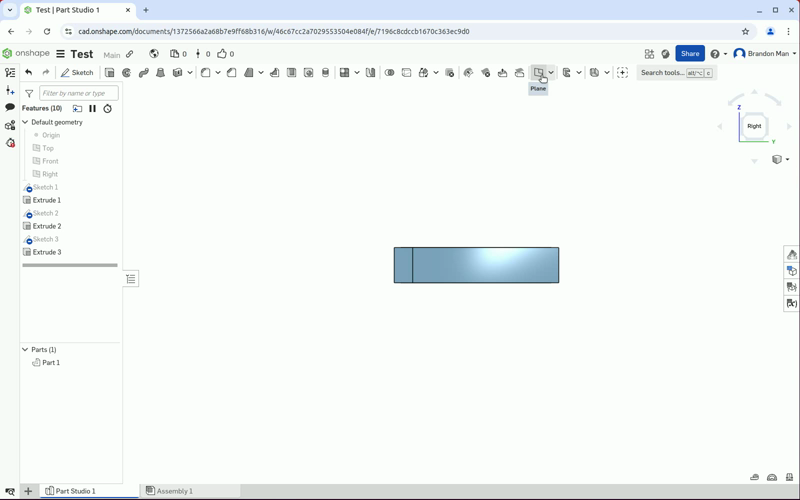
click(541, 75)
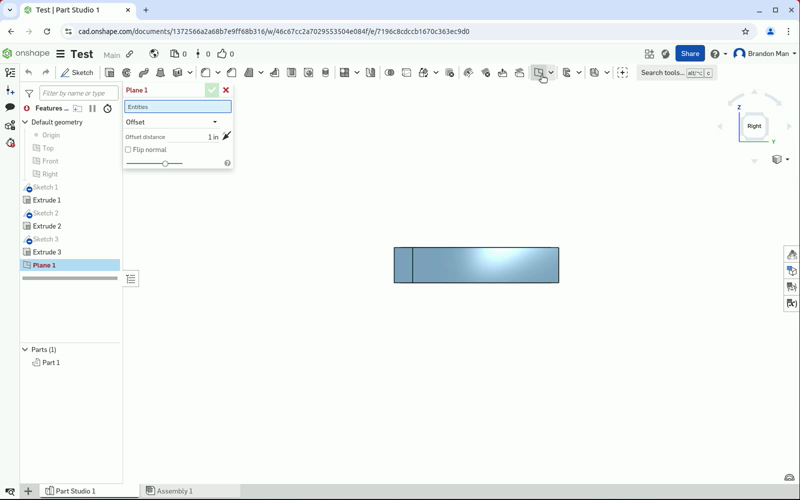
mouse_move(73, 176)
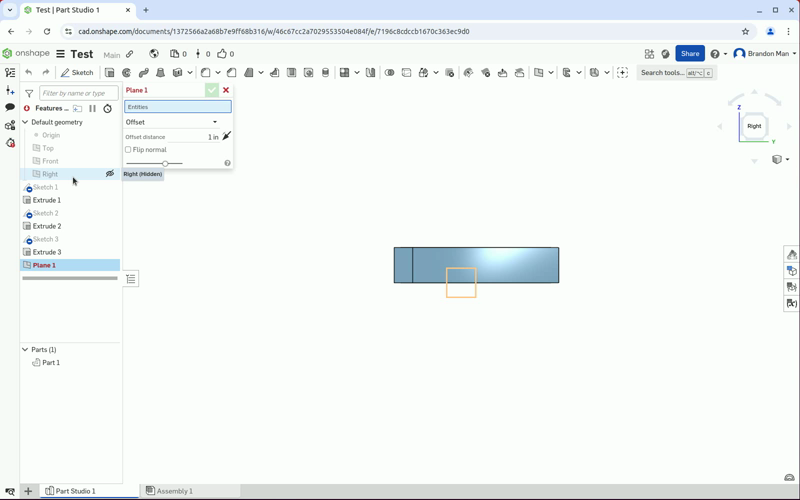
click(73, 176)
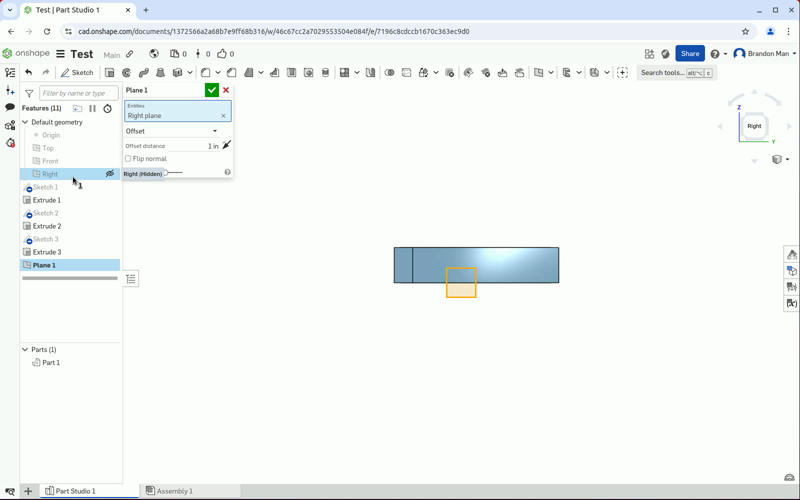
key(tab, 2)
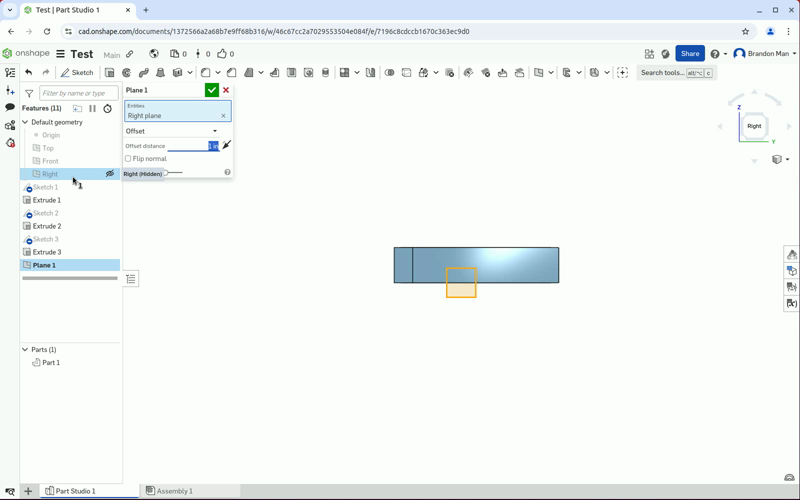
text(9.397)
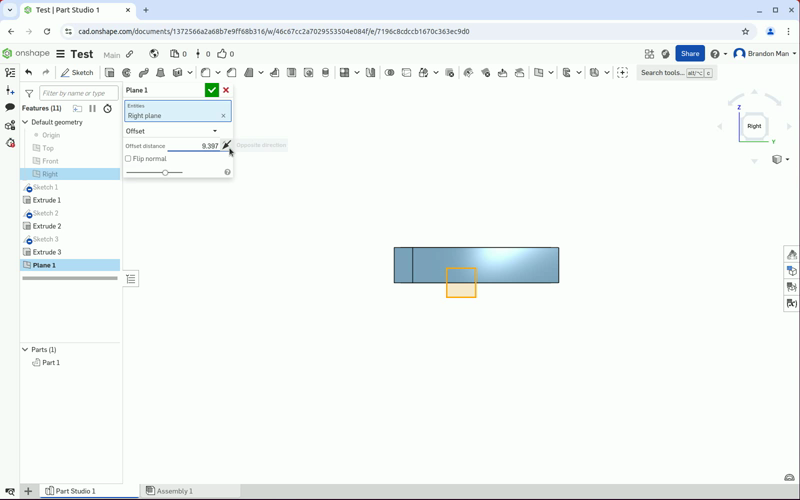
mouse_move(229, 147)
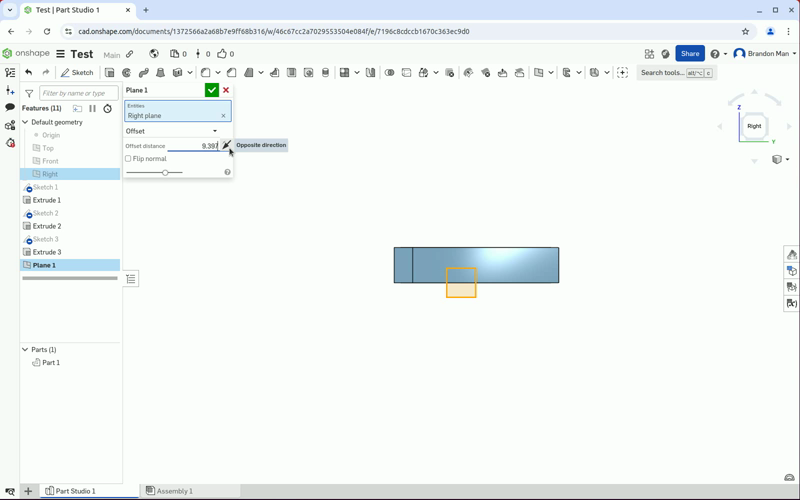
click(229, 147)
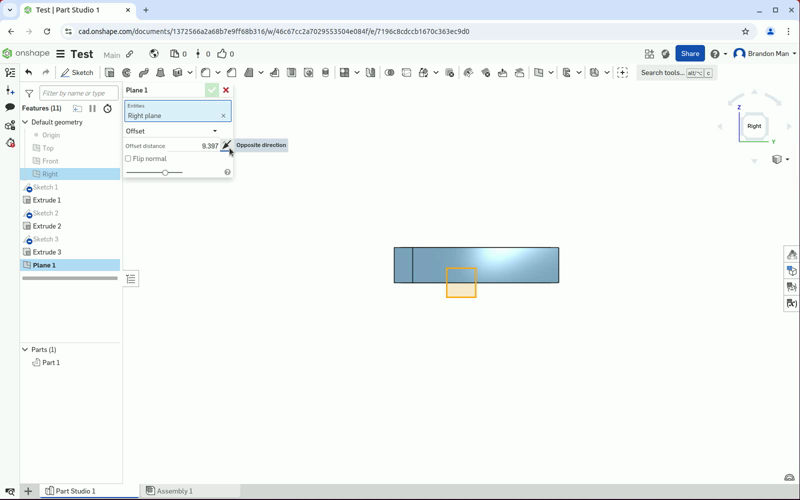
key(enter, 2)
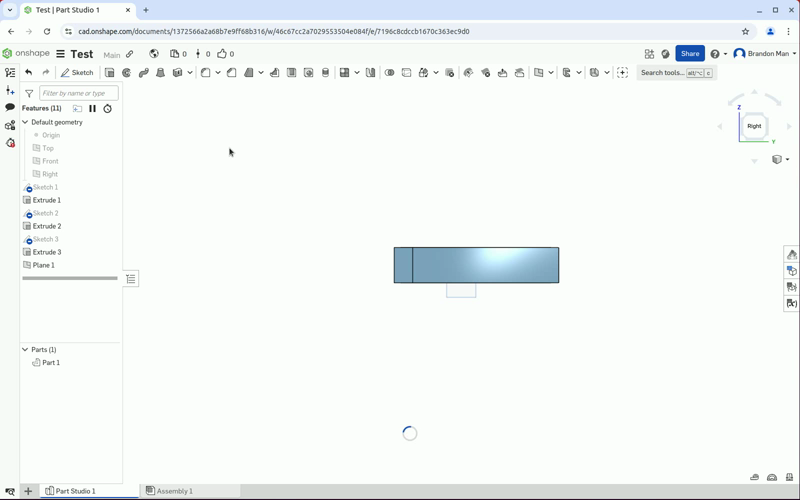
key(shift+s)
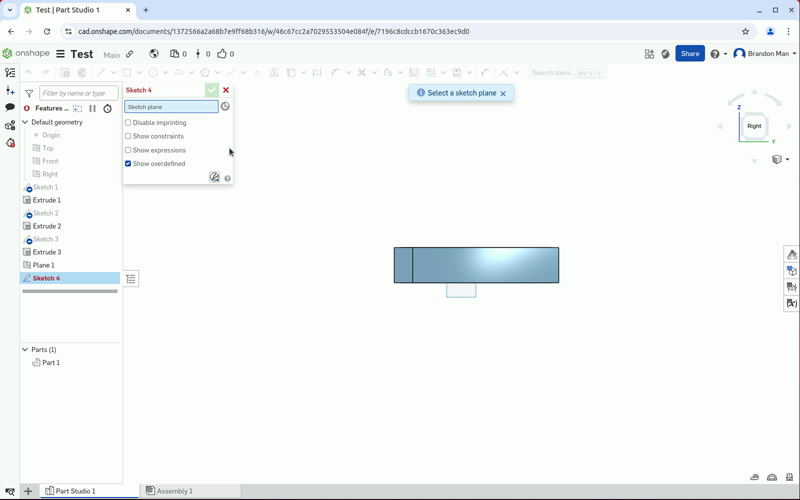
mouse_move(73, 267)
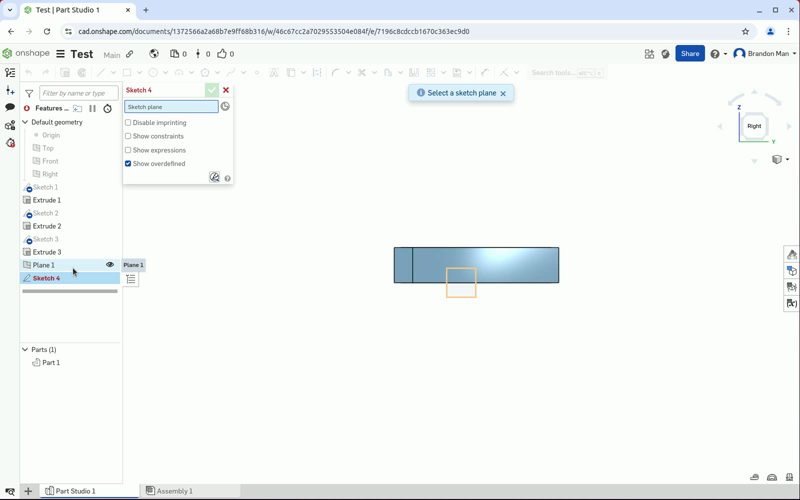
click(73, 267)
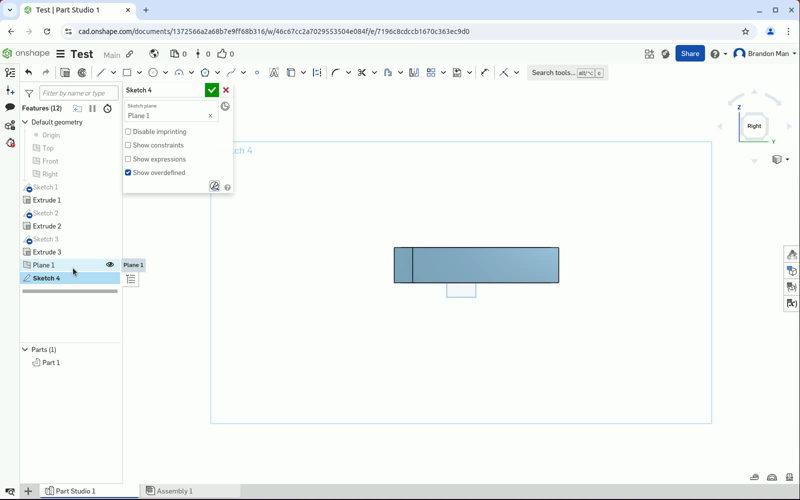
mouse_move(73, 352)
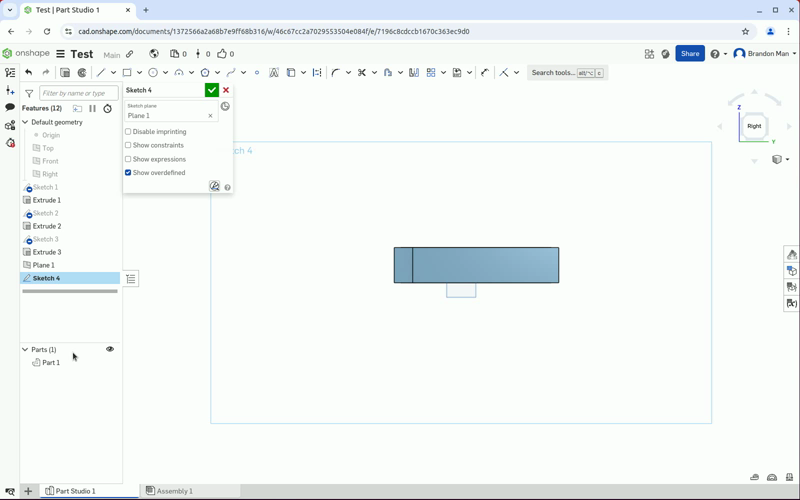
key(y)
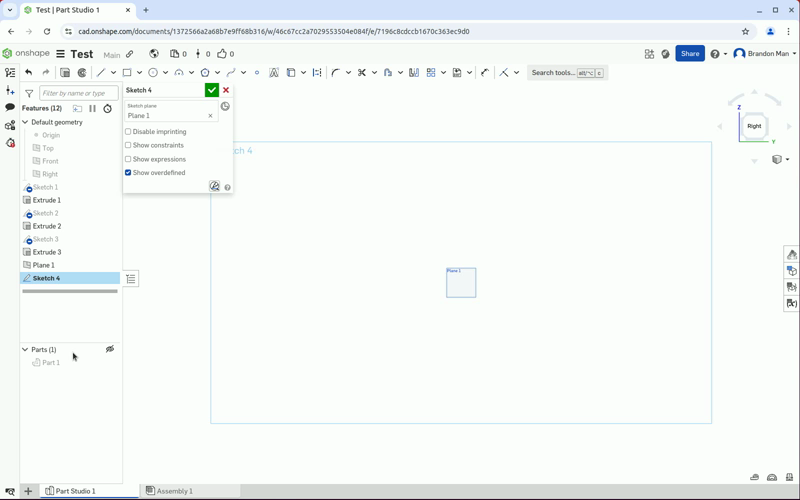
key(l)
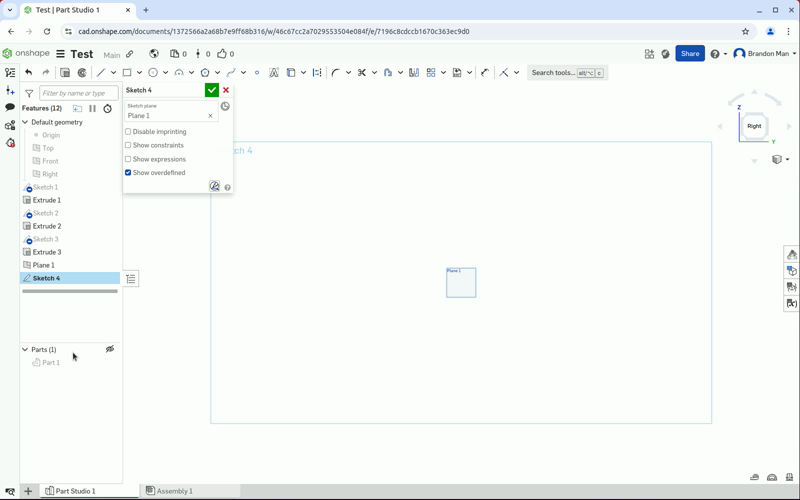
key_down(shift)
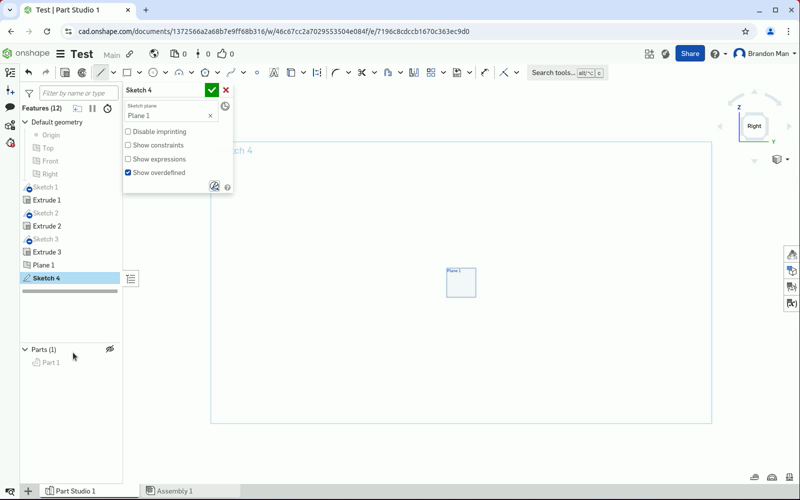
mouse_move(487, 282)
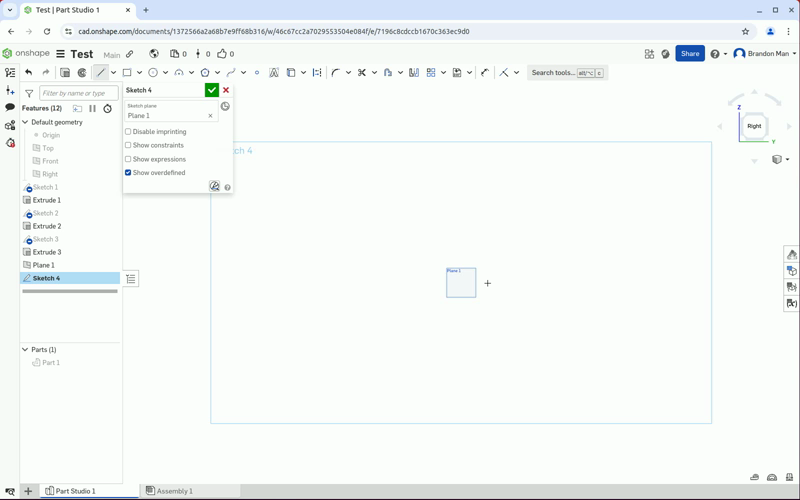
click(487, 282)
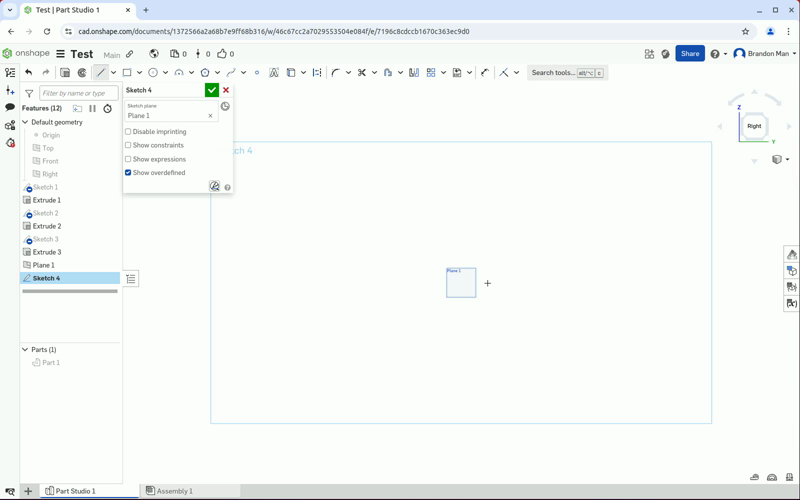
key_up(shift)
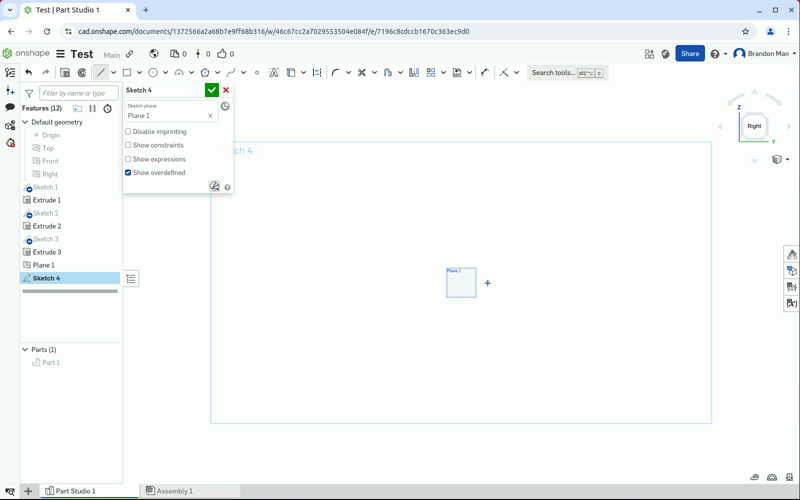
key_down(shift)
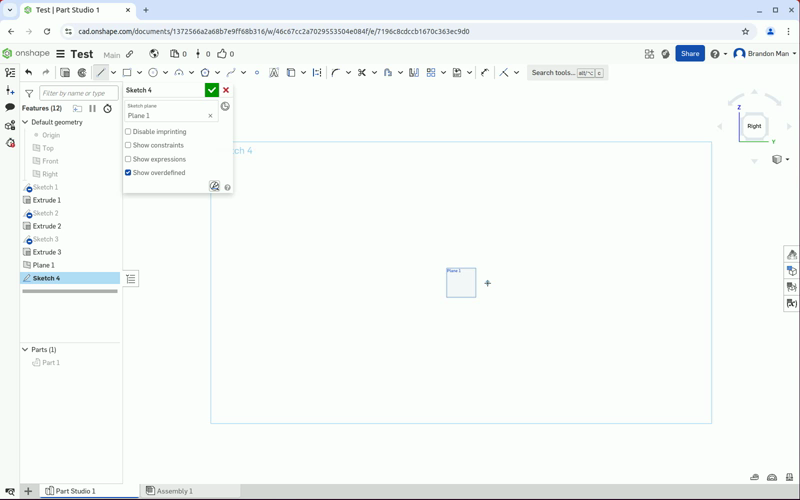
mouse_move(551, 282)
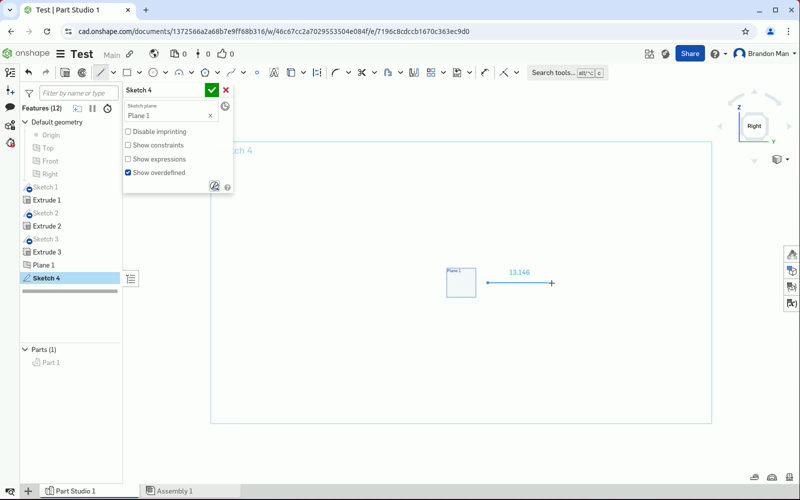
click(551, 282)
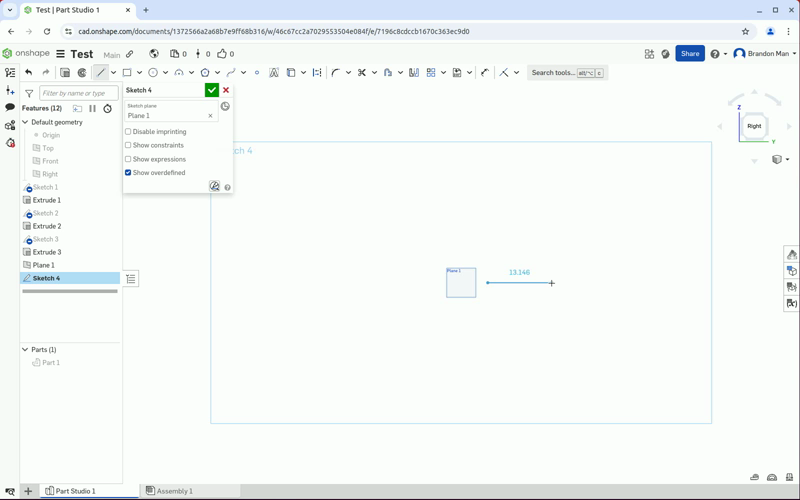
key_up(shift)
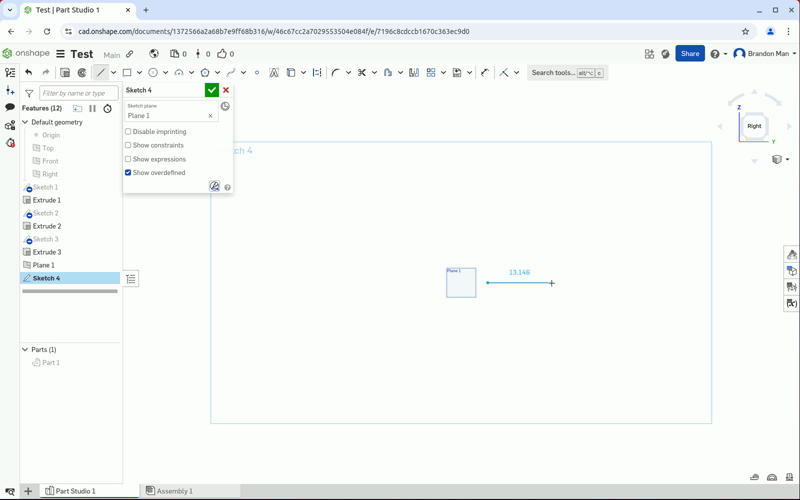
key_down(shift)
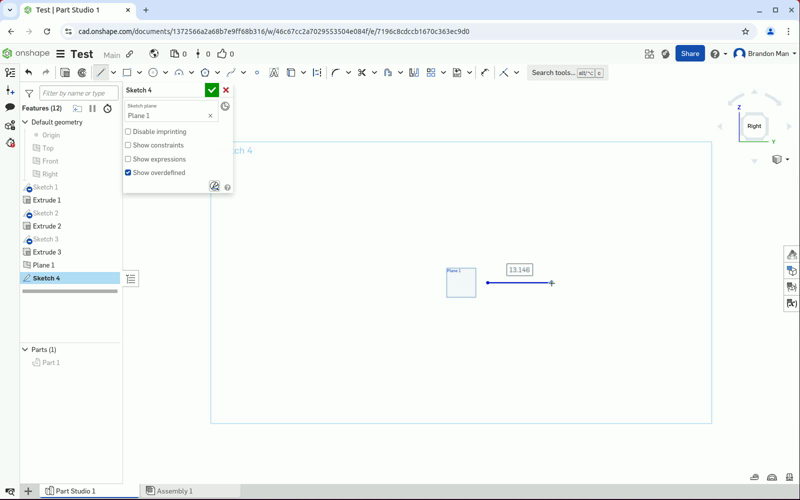
mouse_move(581, 282)
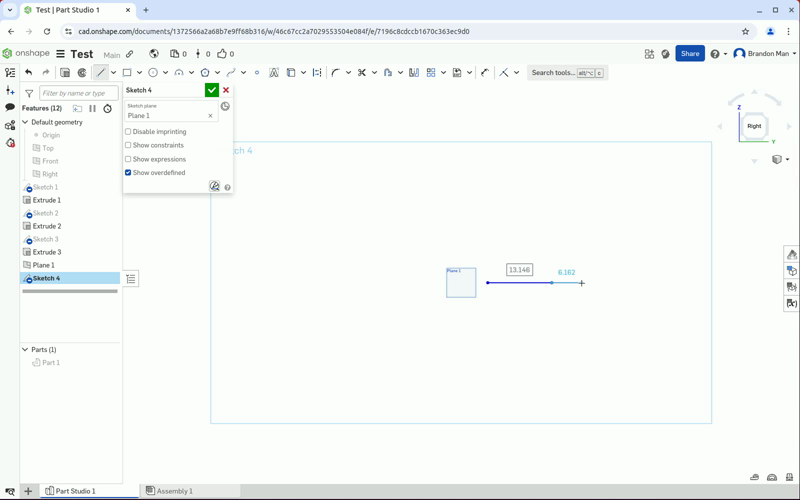
mouse_move(551, 247)
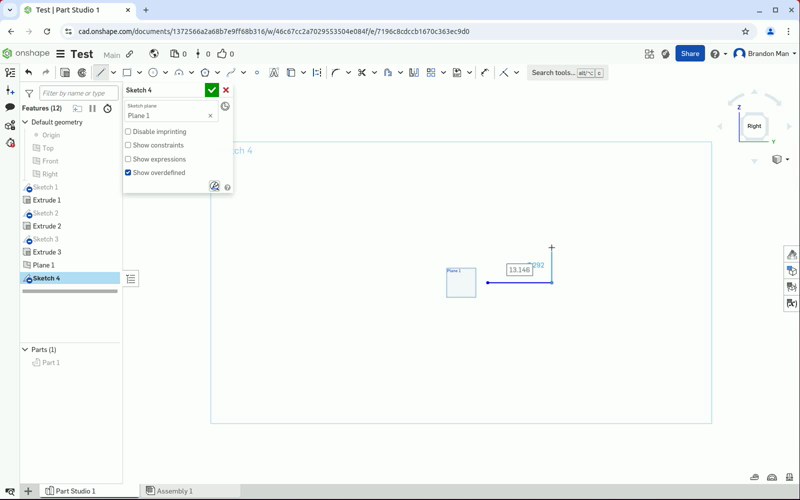
click(551, 247)
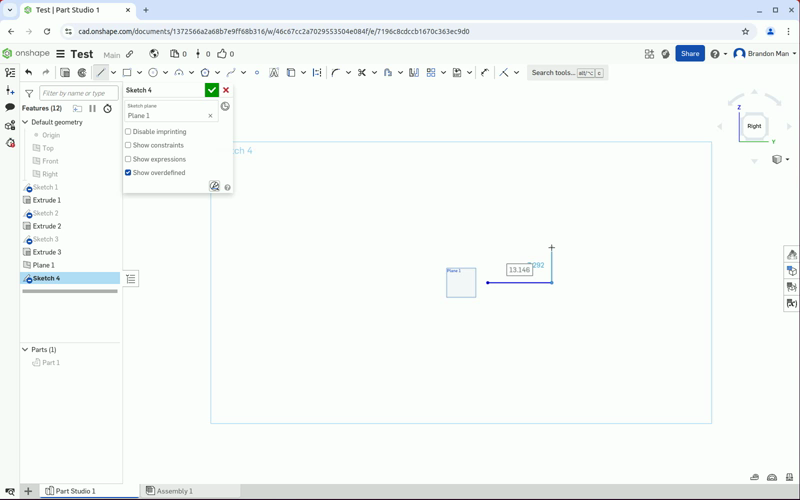
key_up(shift)
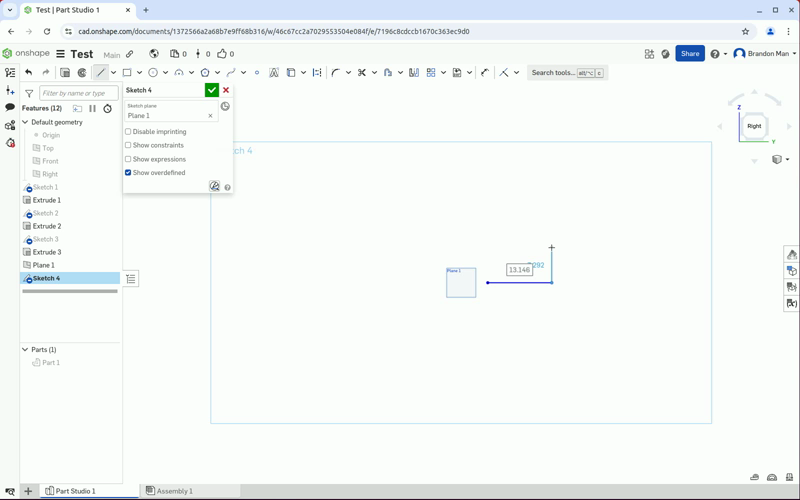
key_down(shift)
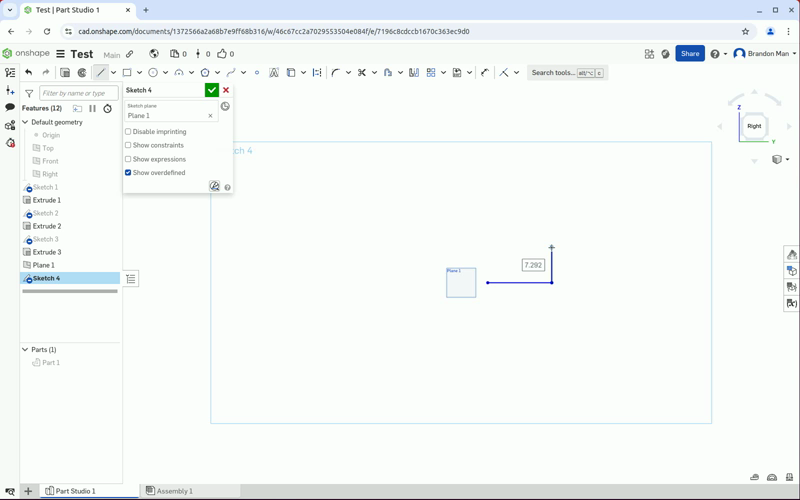
mouse_move(487, 247)
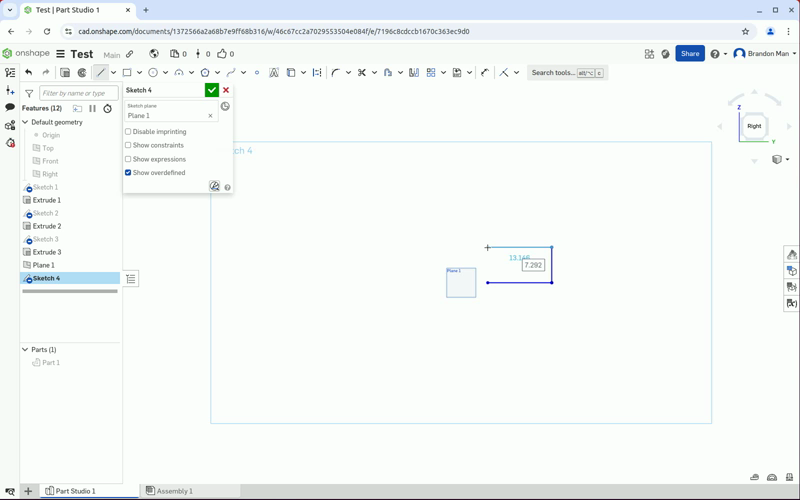
click(487, 247)
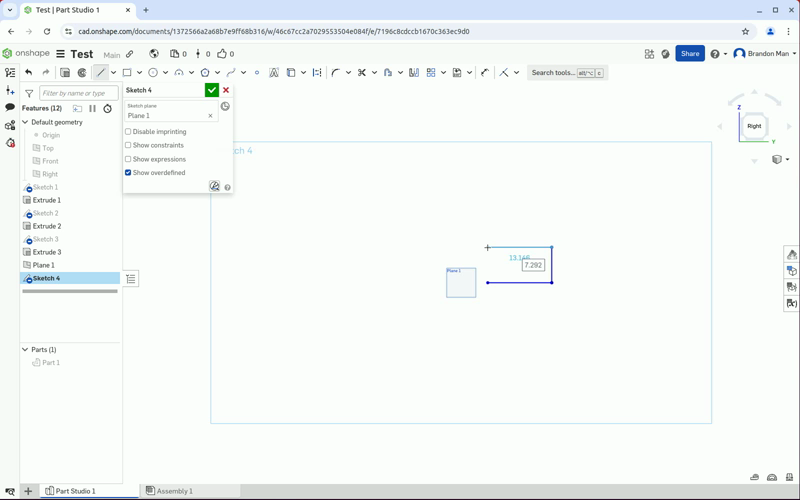
key_up(shift)
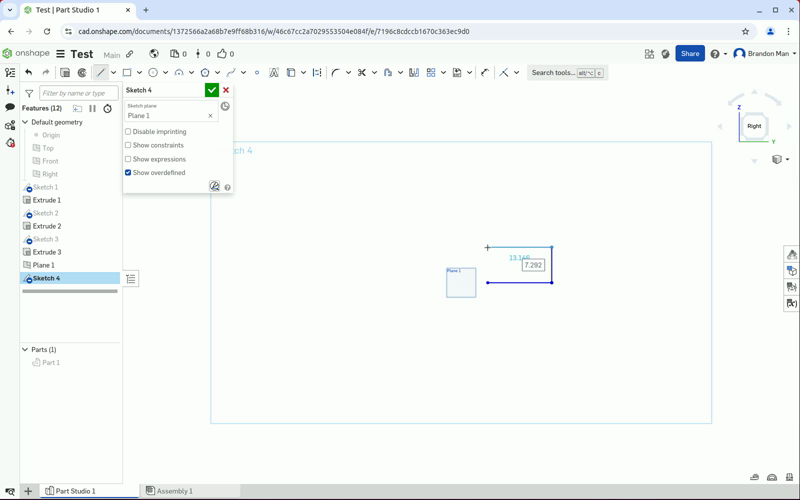
mouse_move(517, 247)
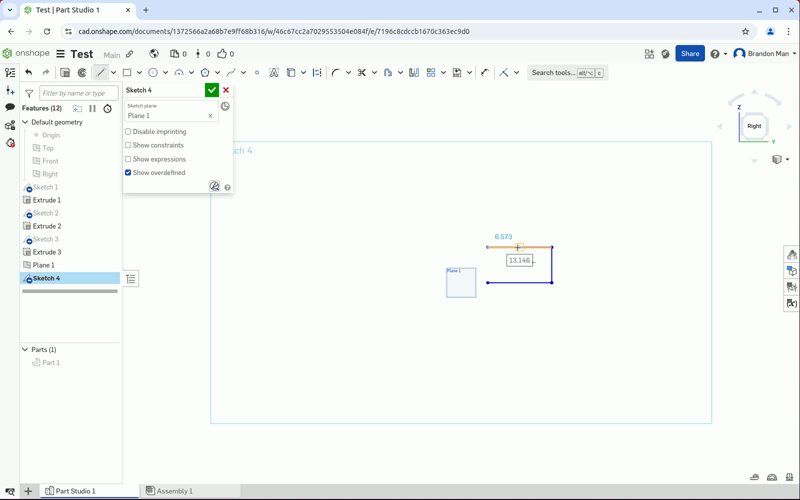
key_down(shift)
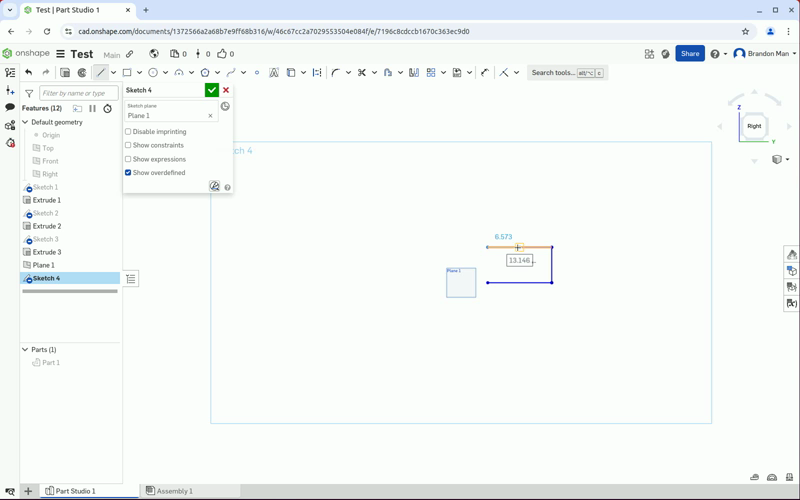
mouse_move(487, 282)
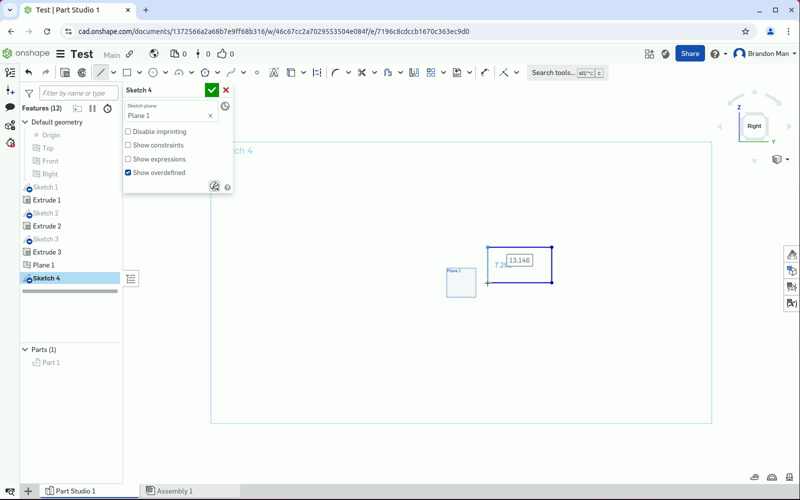
key_up(shift)
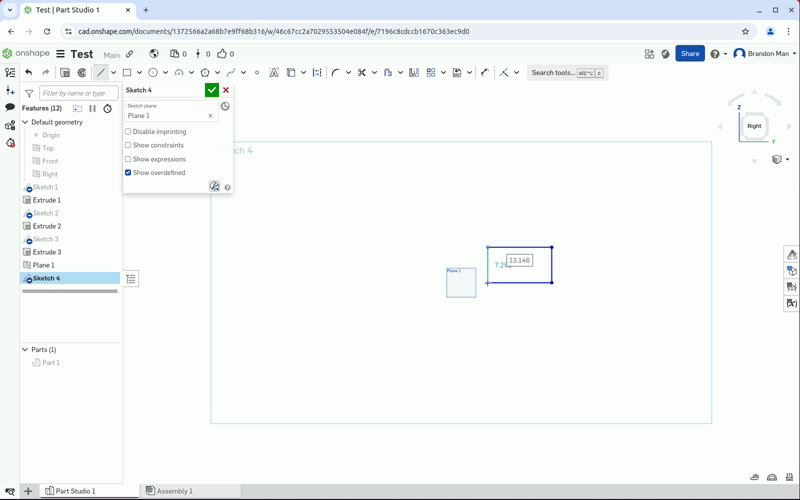
click(487, 282)
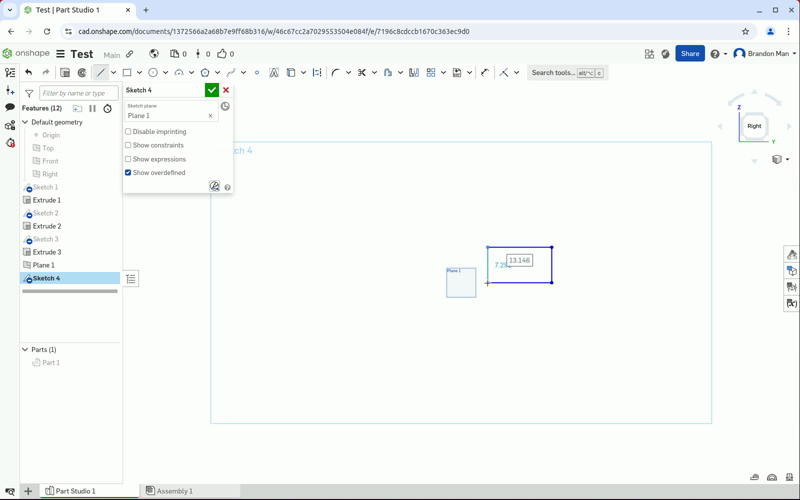
key(esc)
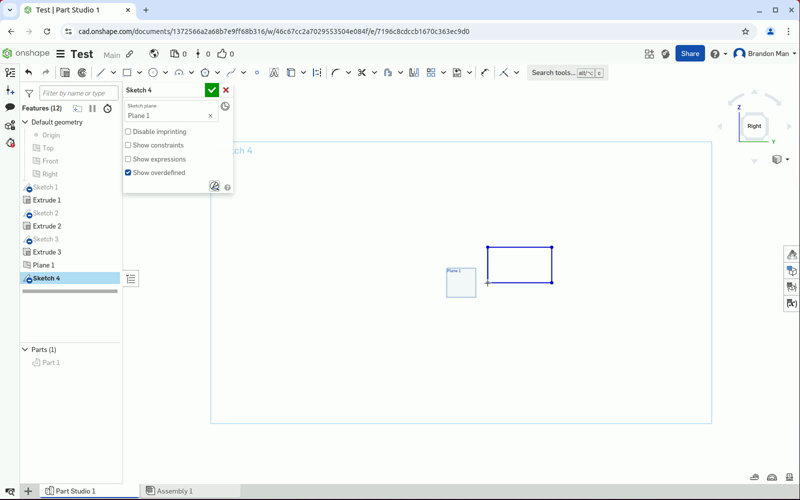
mouse_move(528, 258)
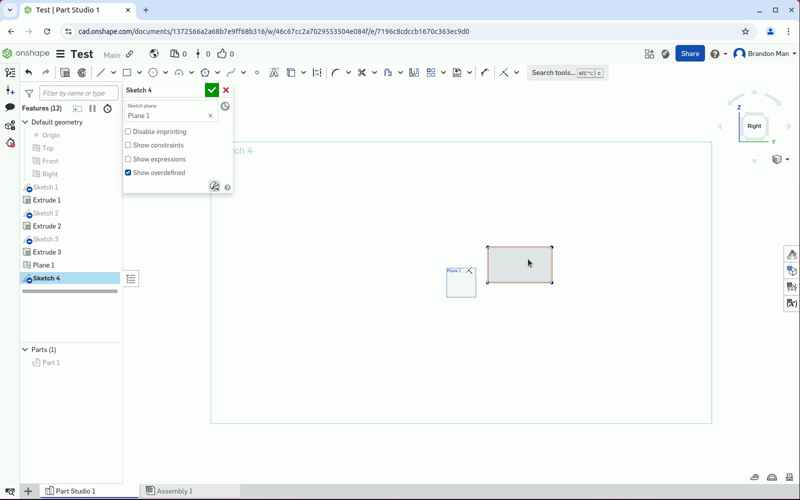
click(528, 258)
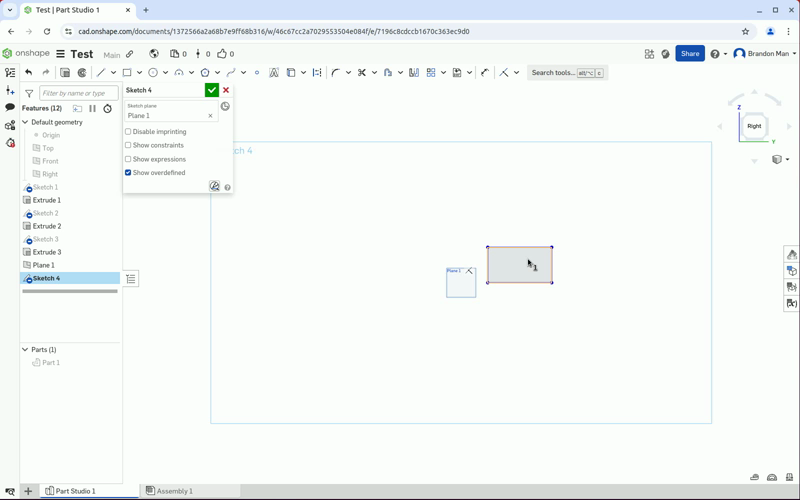
mouse_move(73, 352)
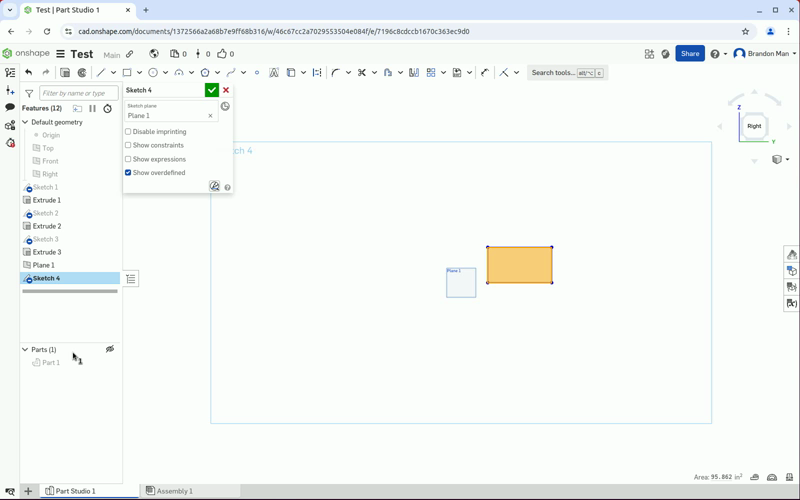
key(shift+y)
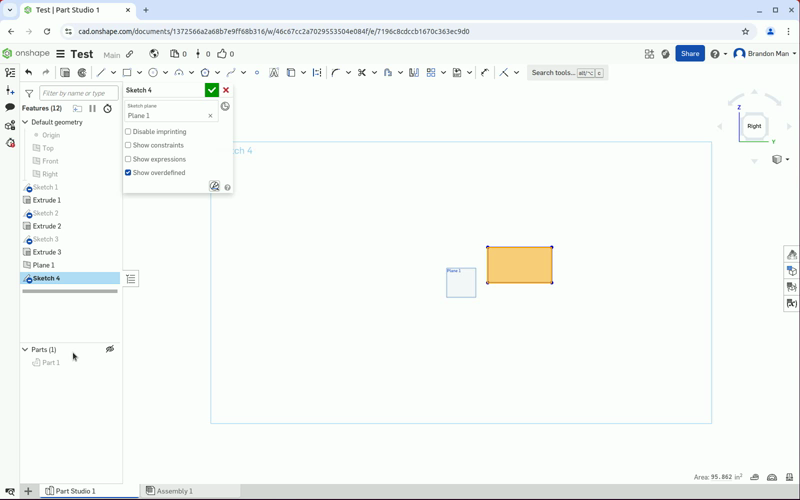
key(shift+e)
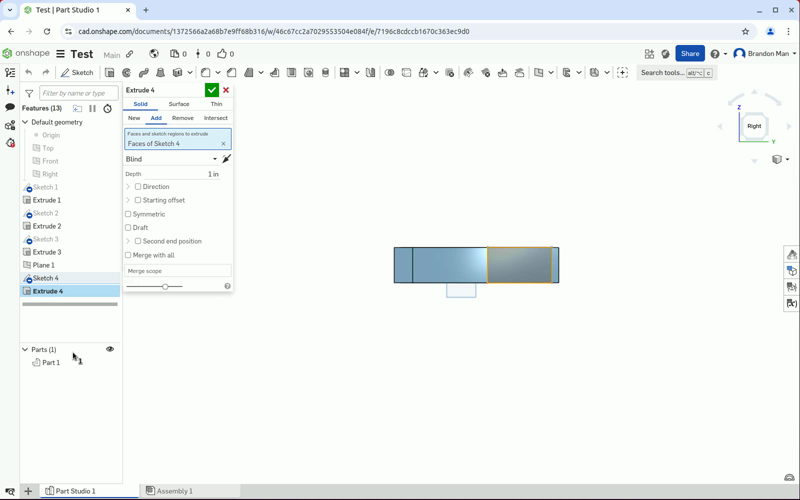
mouse_move(143, 106)
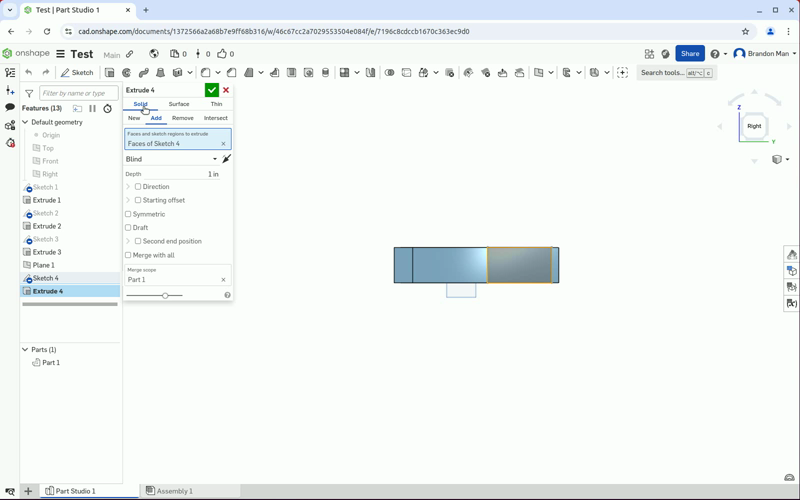
click(143, 106)
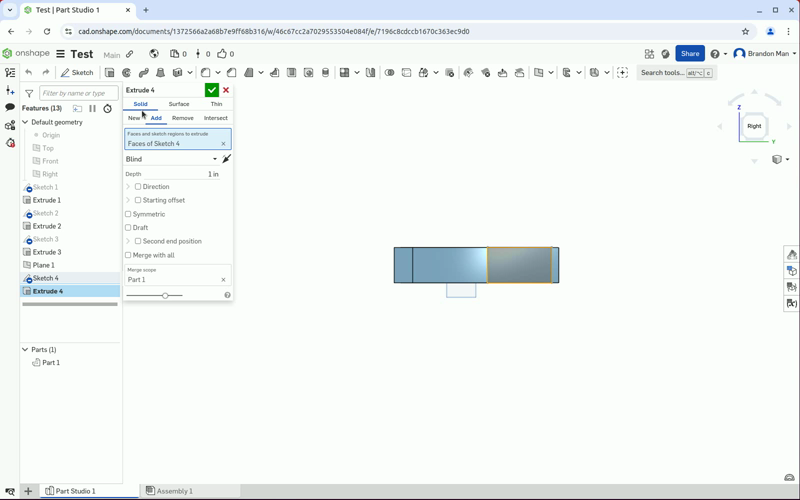
mouse_move(137, 120)
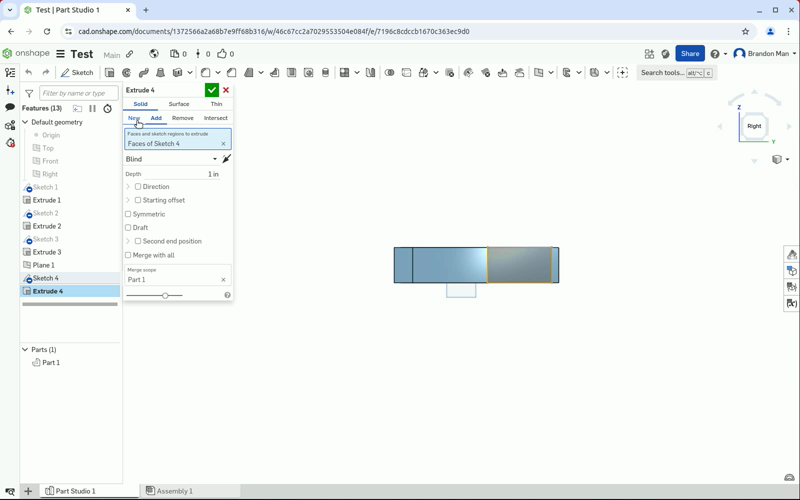
click(137, 120)
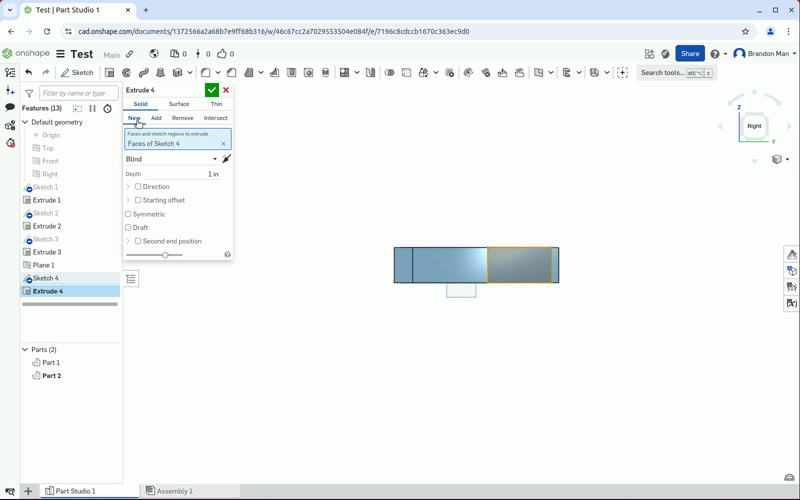
key(tab, 4)
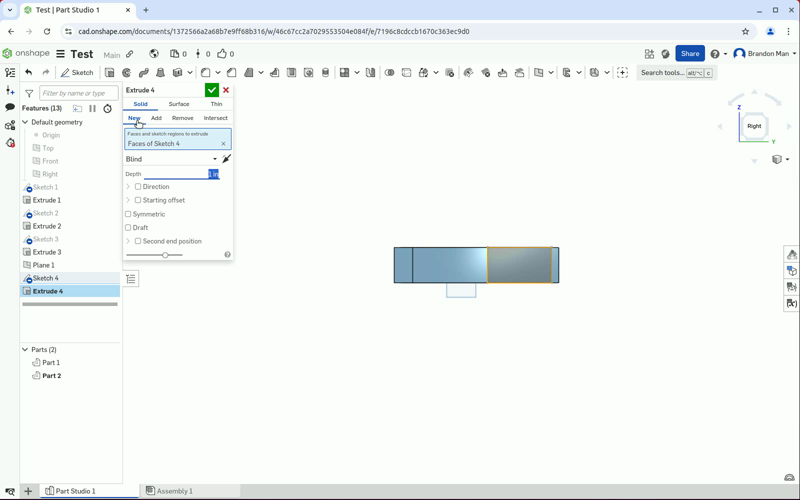
text(-0.722)
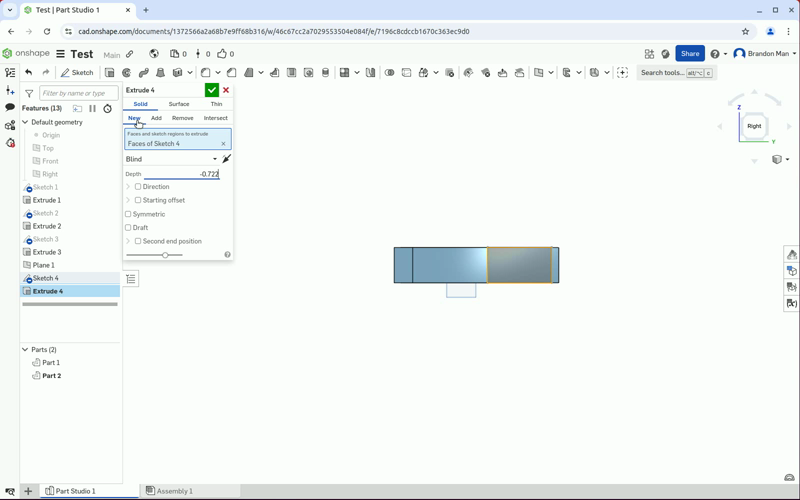
key(enter)
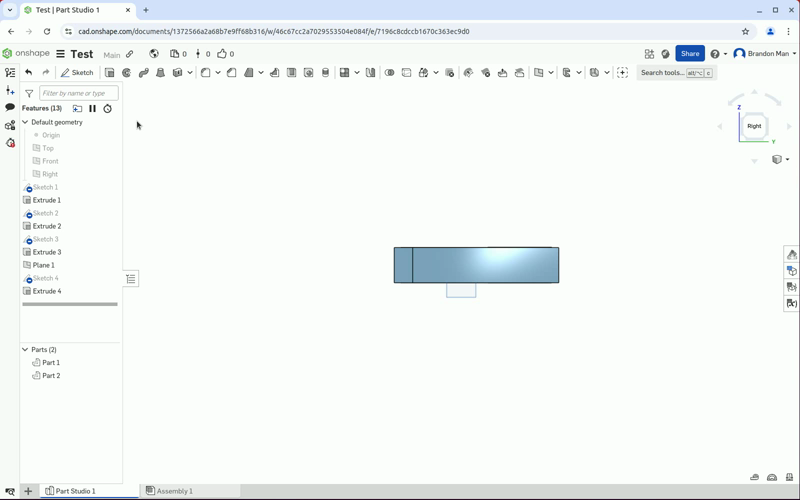
key(shift+h)
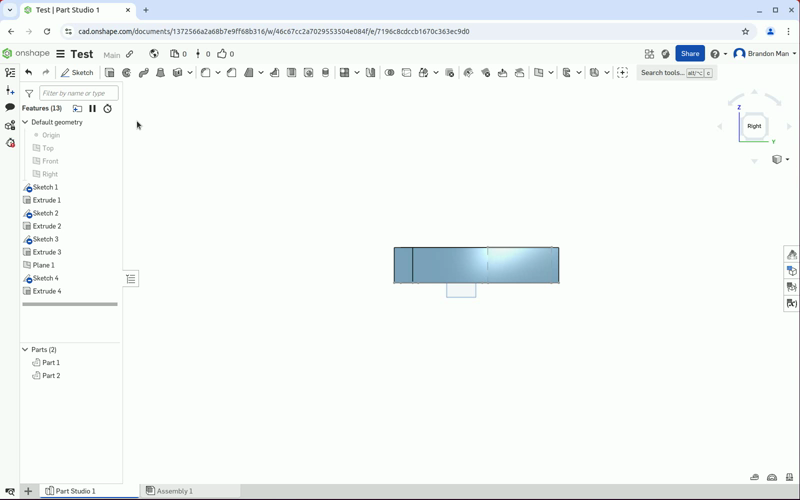
key(shift+h)
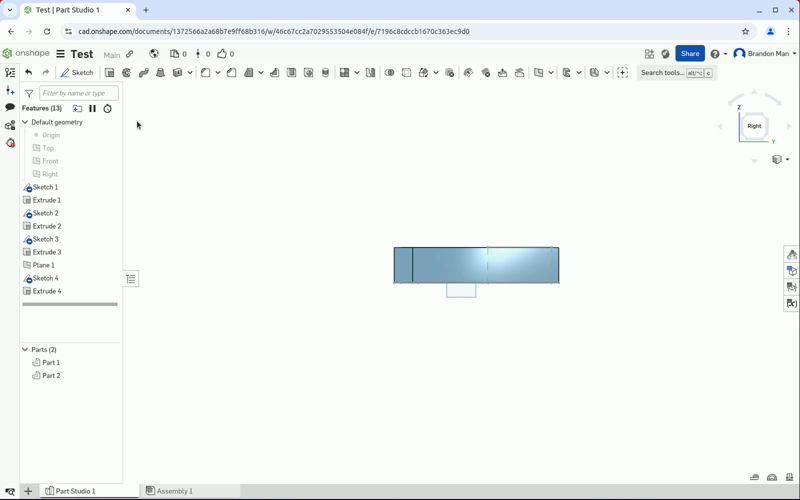
key(shift+7)
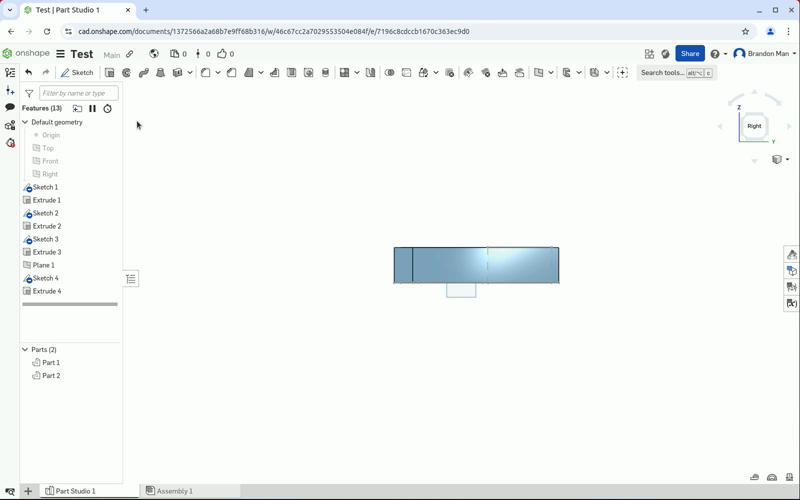
key(right, 2)
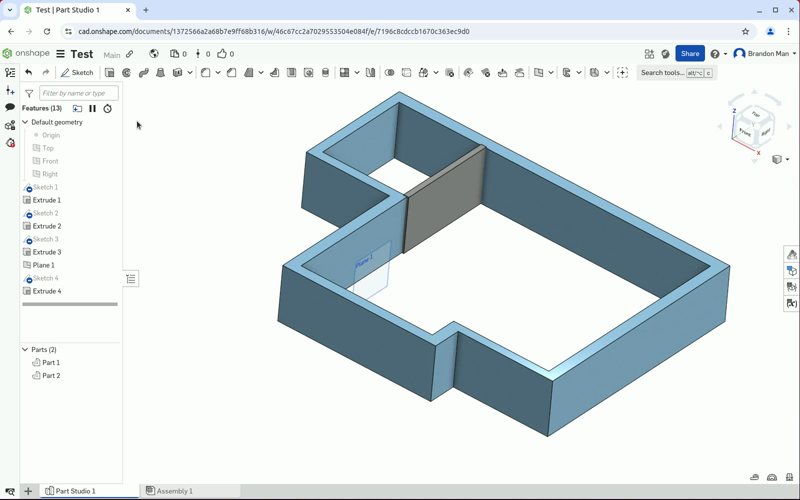
key(down, 2)
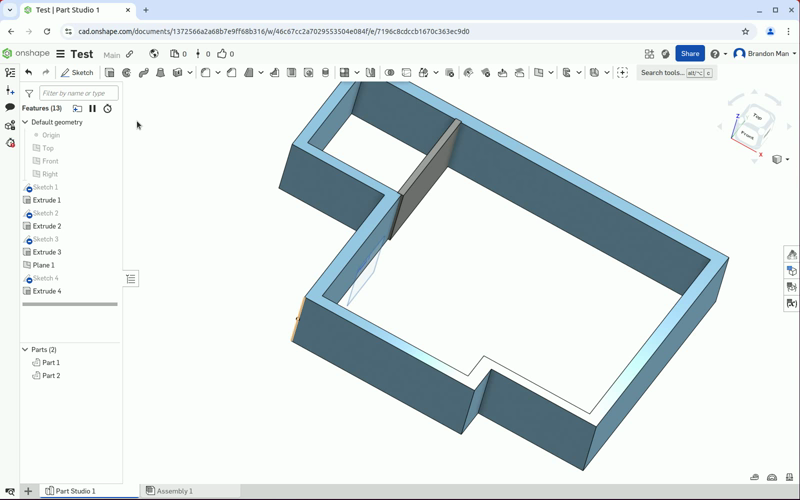
key(up, 2)
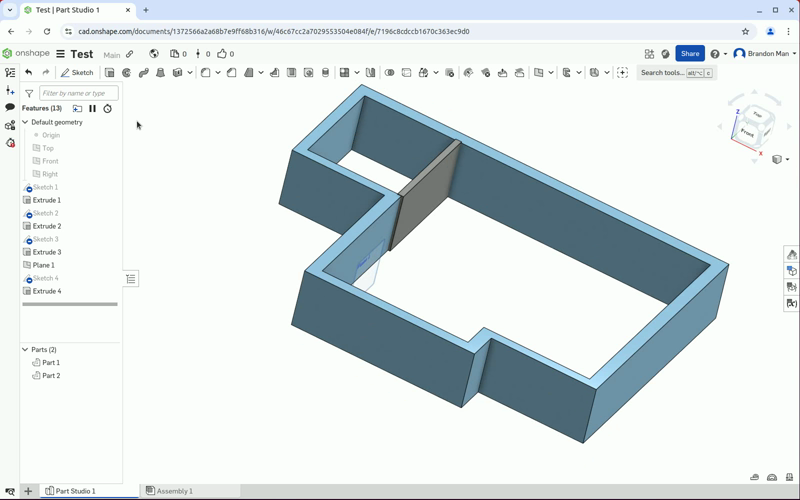
key(left, 2)
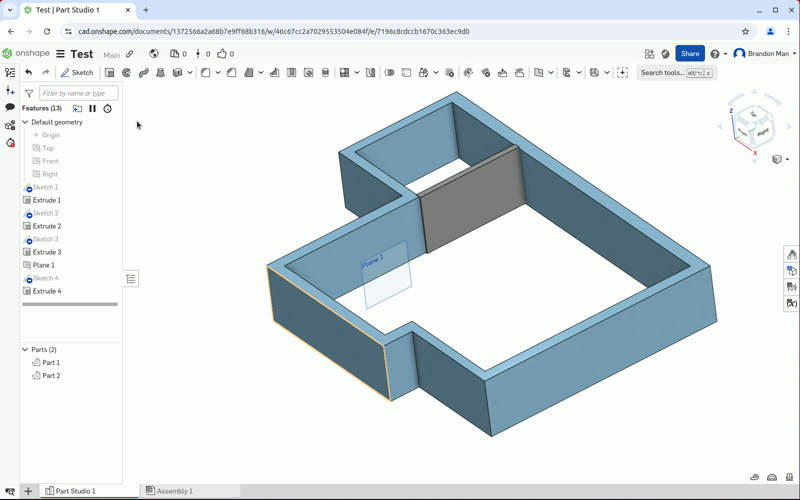
mouse_move(73, 189)
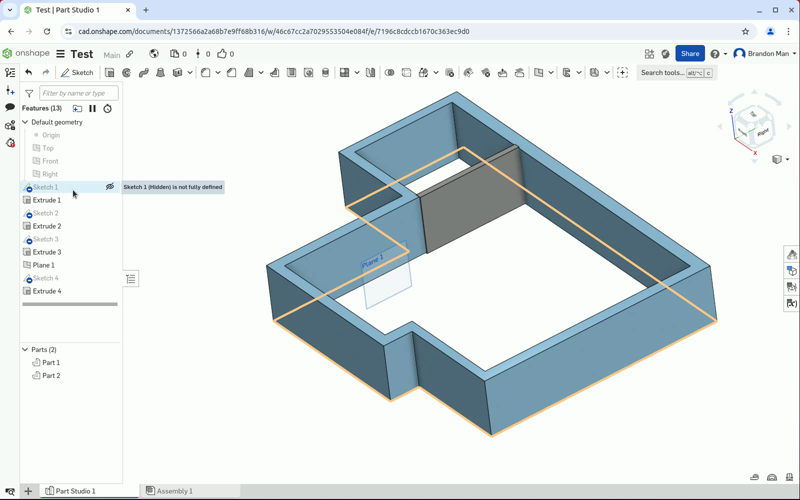
click(73, 189)